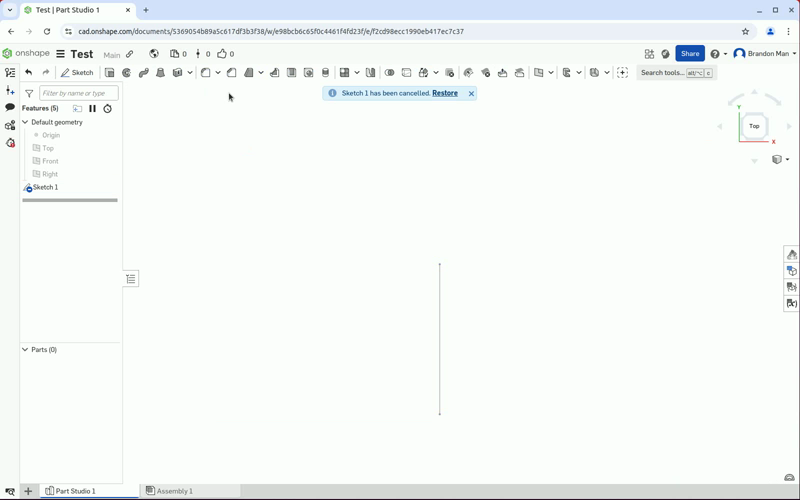
key(shift+h)
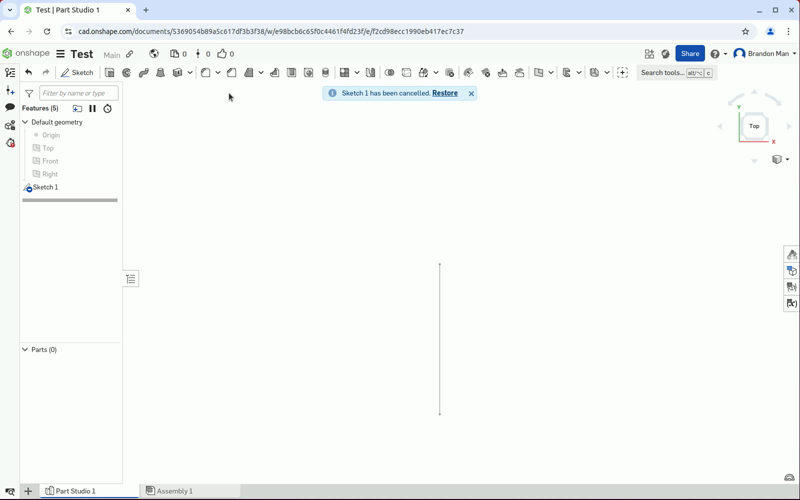
key(shift+s)
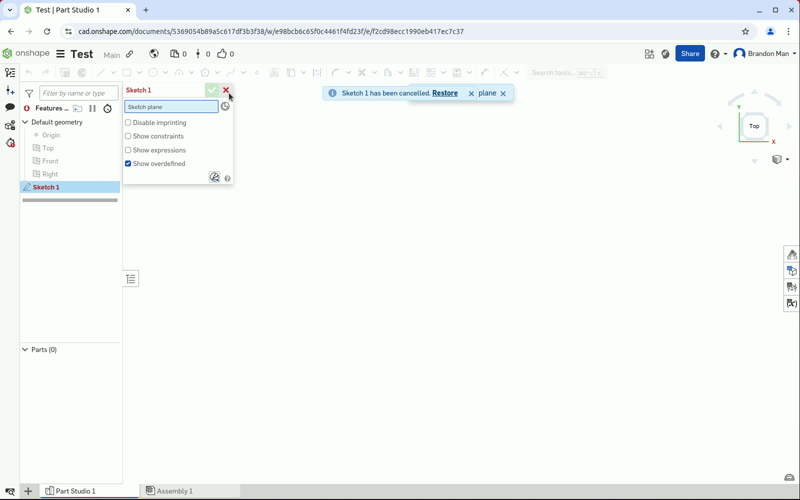
mouse_move(73, 150)
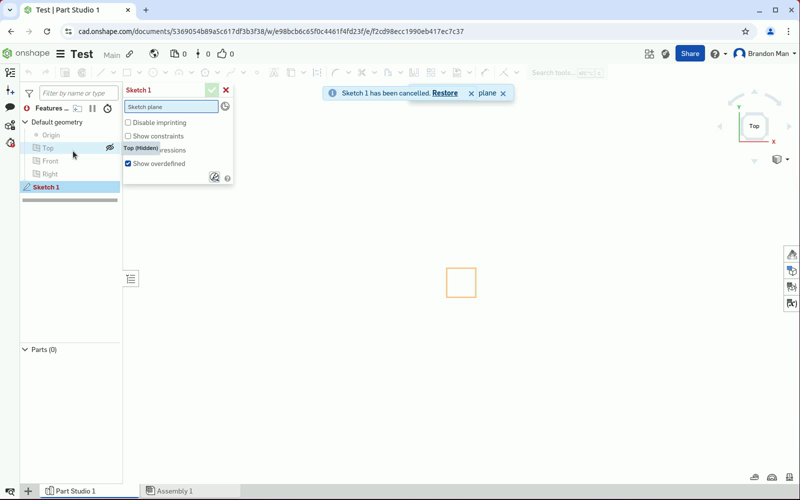
click(73, 150)
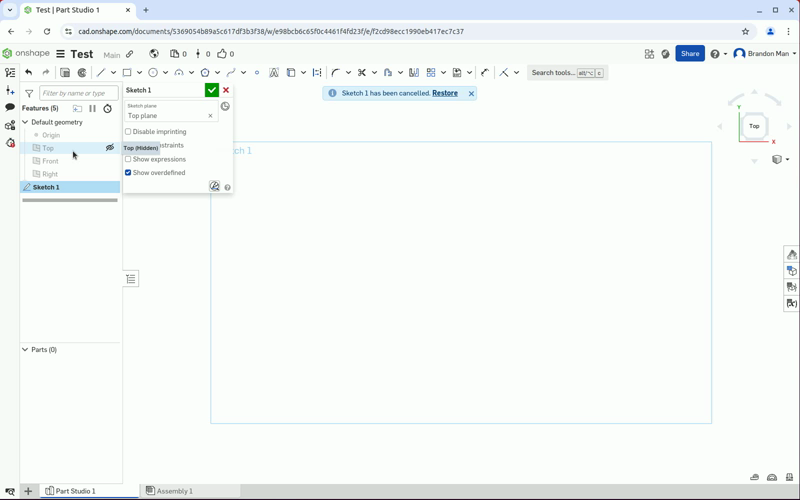
mouse_move(73, 352)
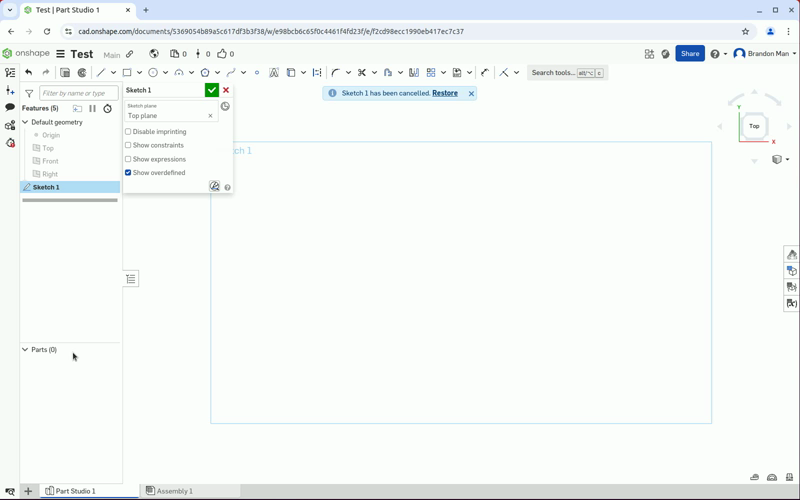
key(y)
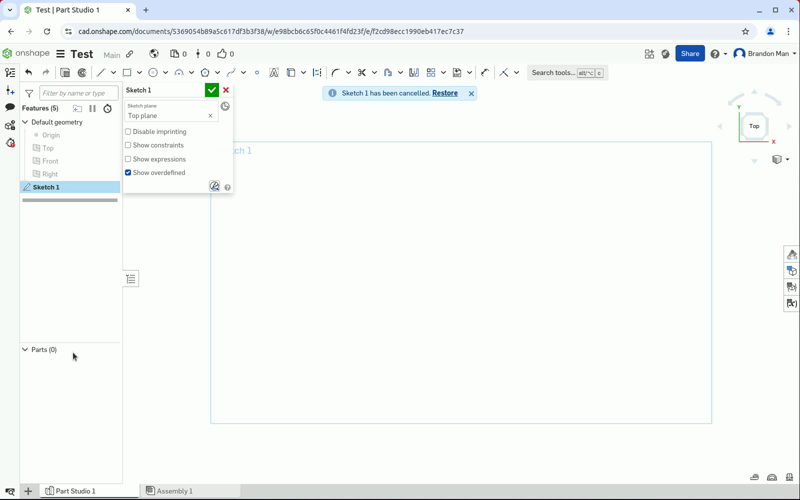
key(l)
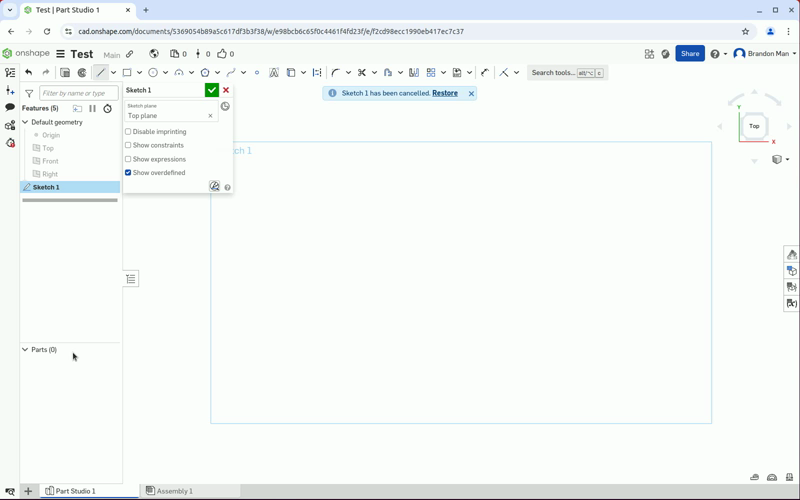
key_down(shift)
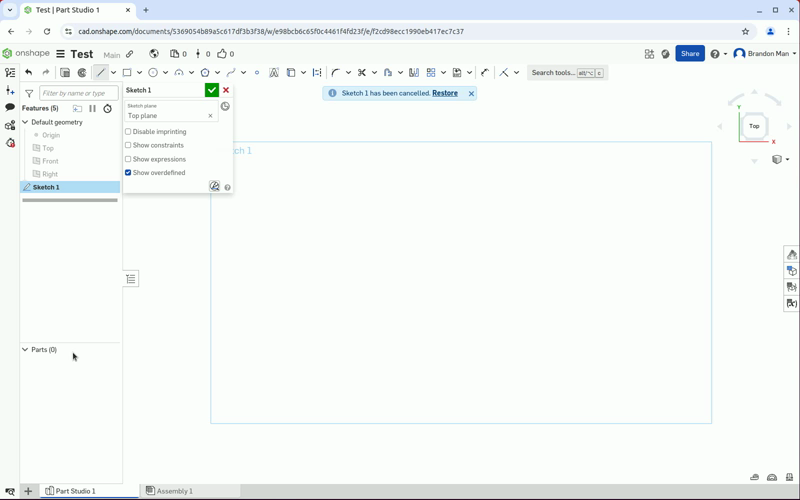
mouse_move(457, 290)
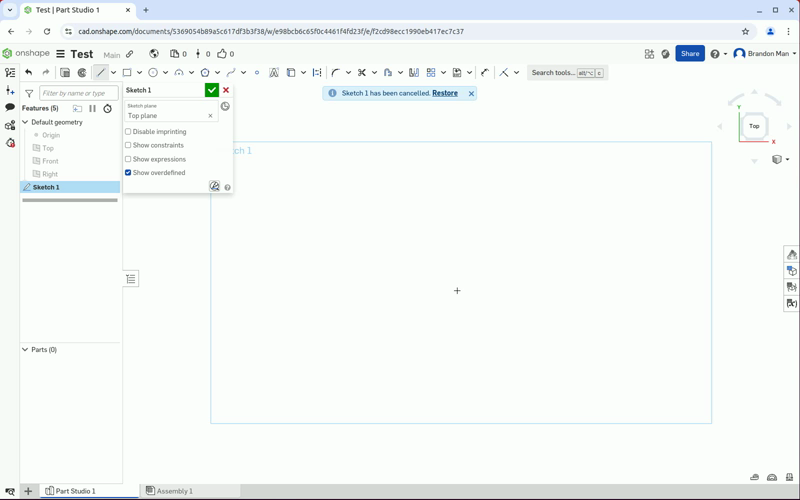
click(457, 290)
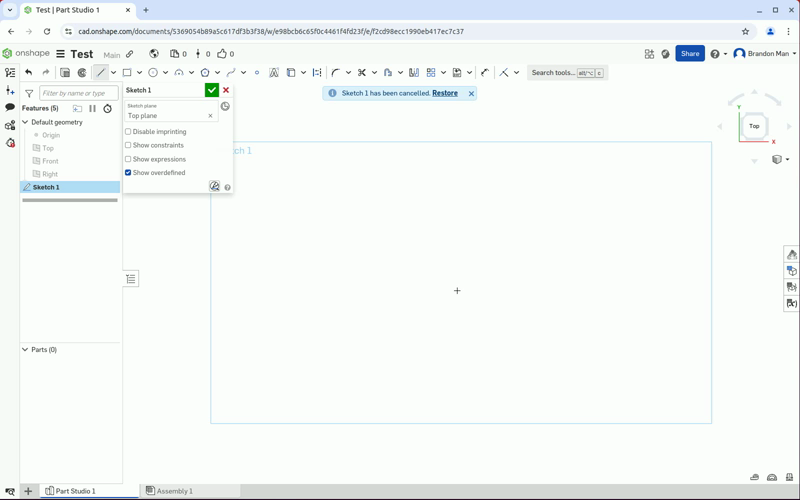
key_up(shift)
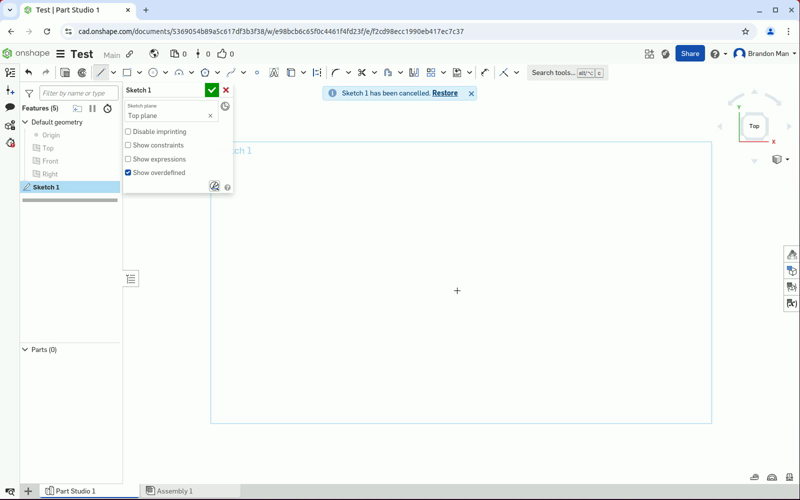
key_down(shift)
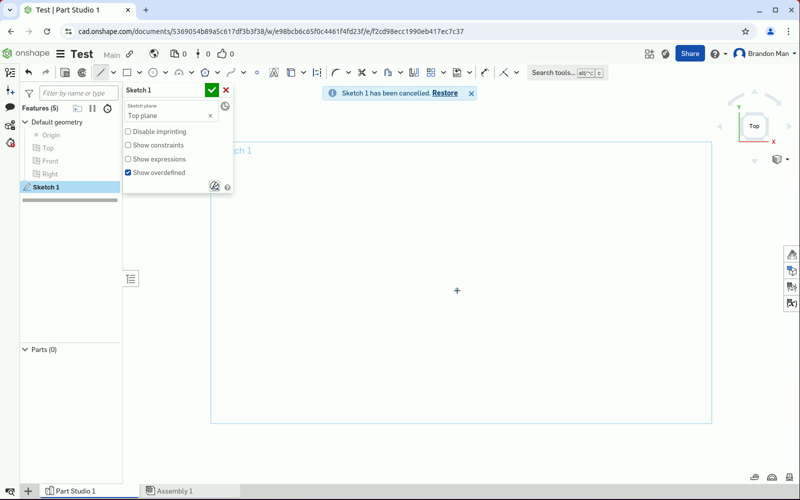
mouse_move(487, 290)
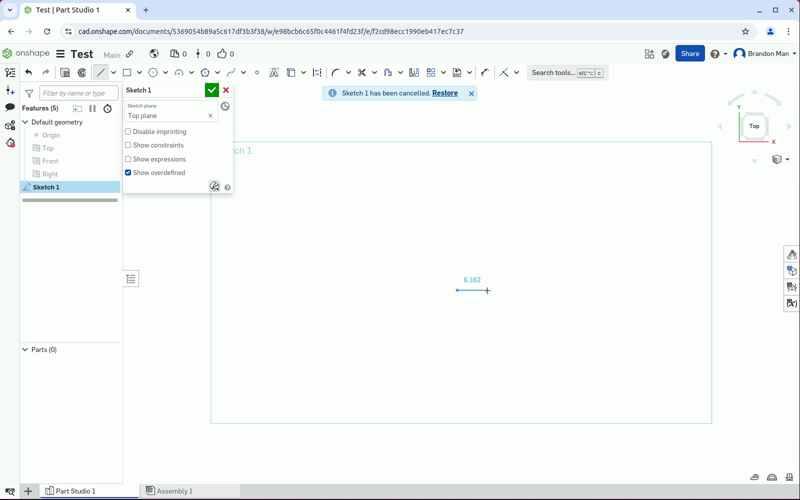
mouse_move(461, 290)
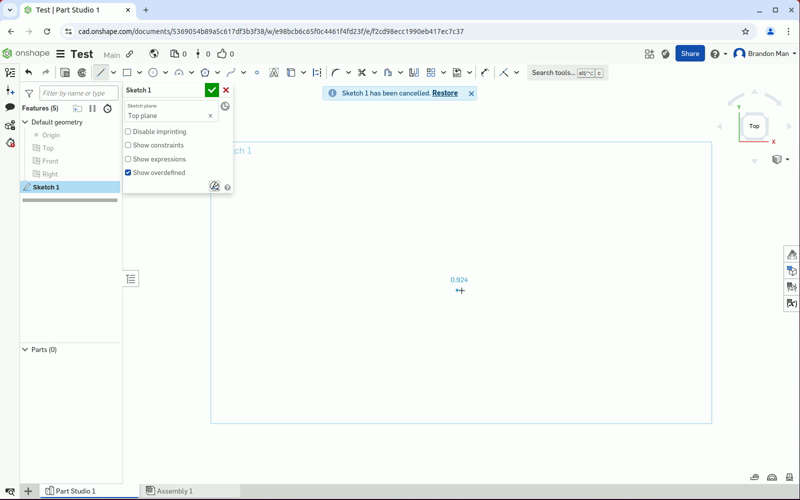
scroll(6)
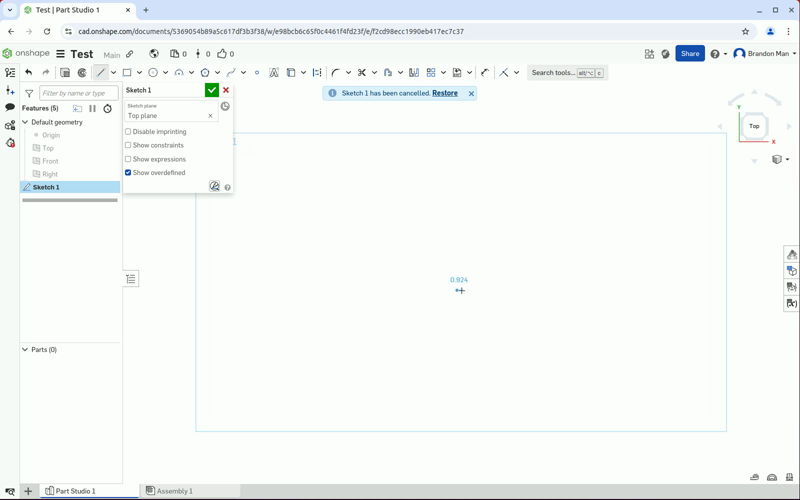
scroll(6)
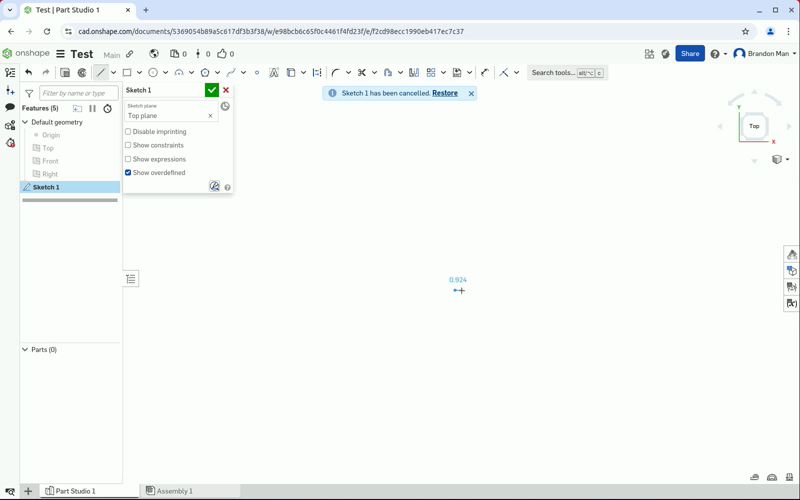
scroll(6)
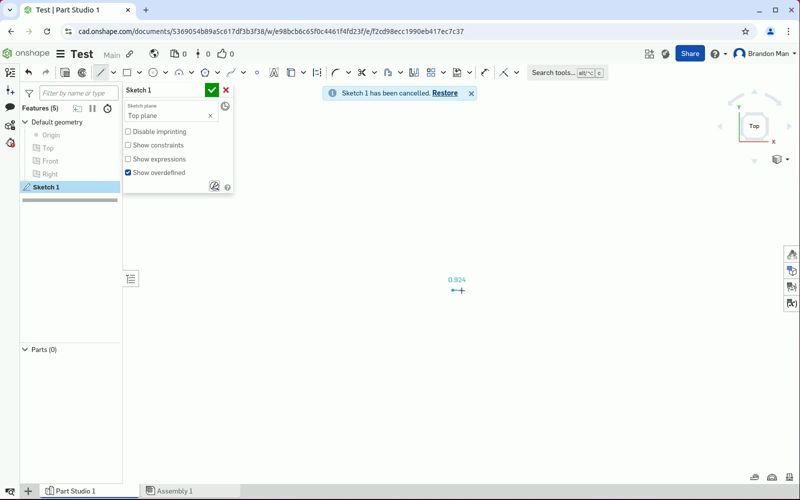
scroll(6)
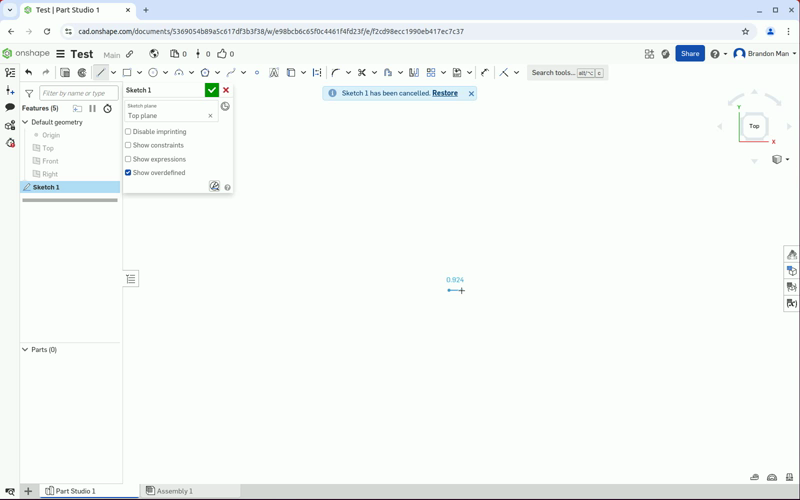
scroll(6)
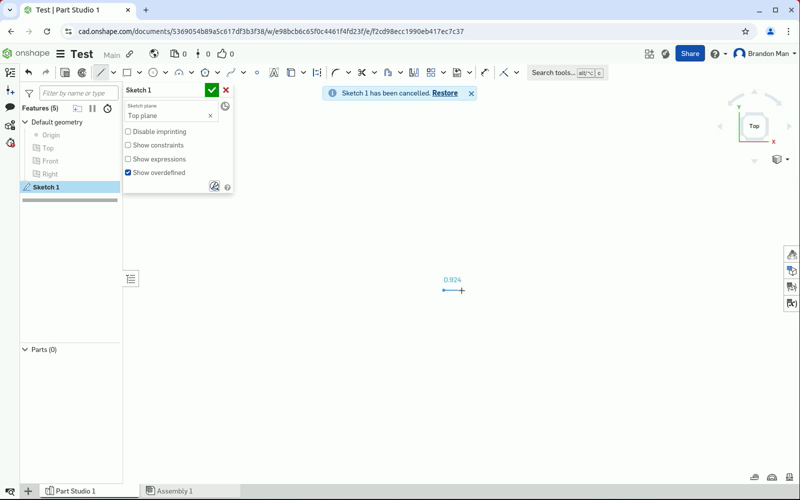
scroll(6)
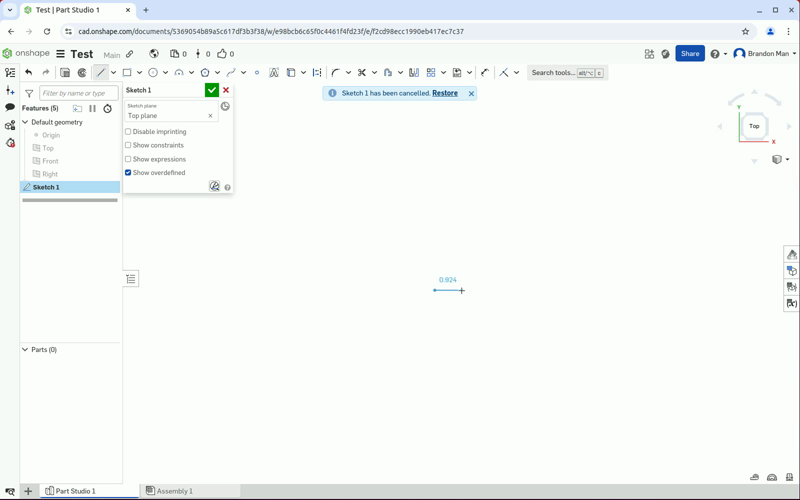
scroll(6)
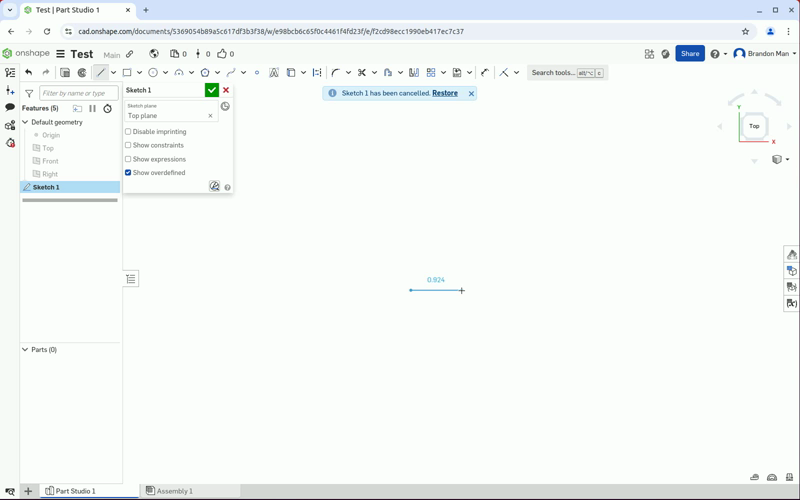
click(461, 290)
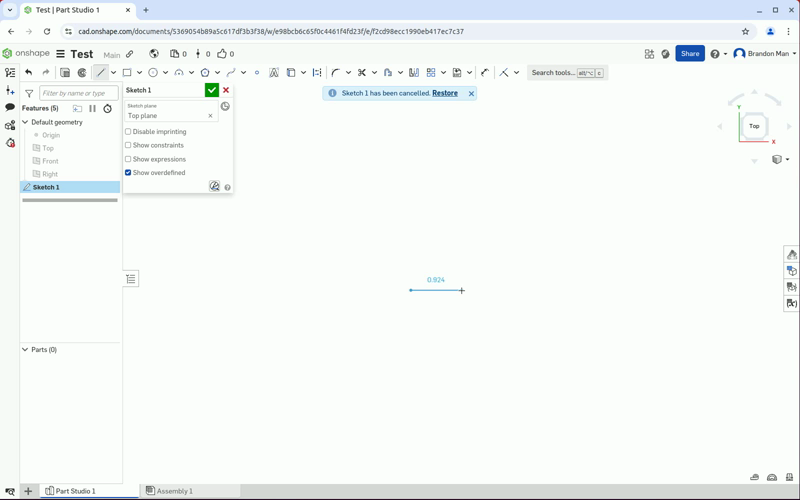
scroll(-6)
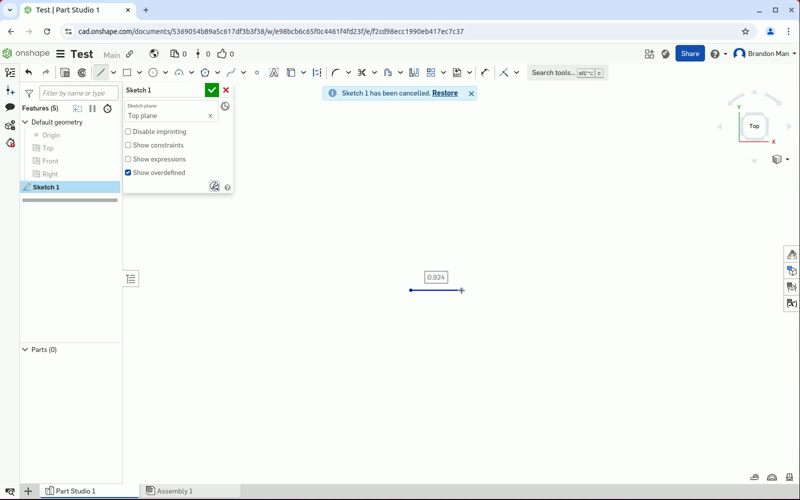
scroll(-6)
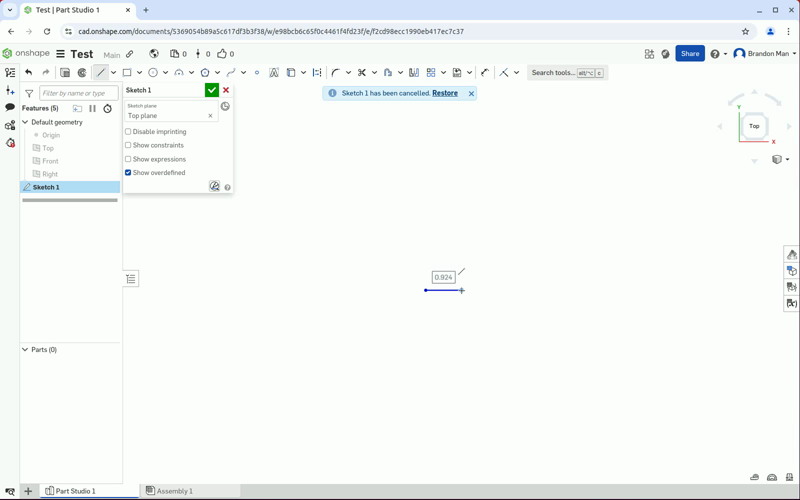
scroll(-6)
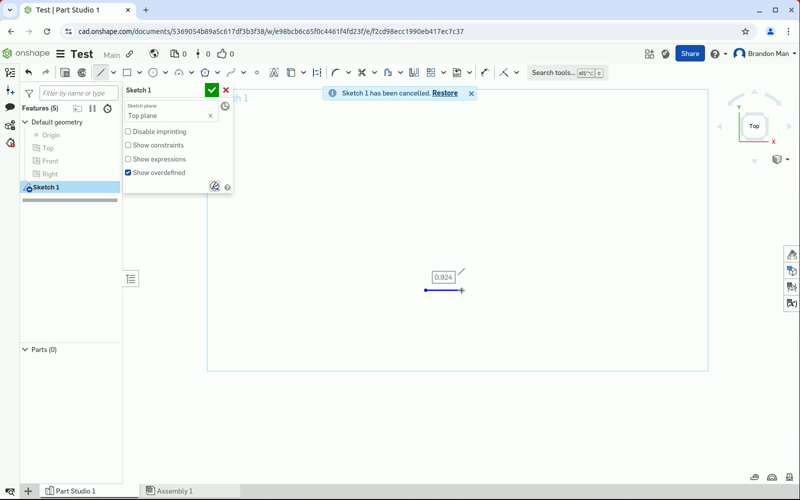
scroll(-6)
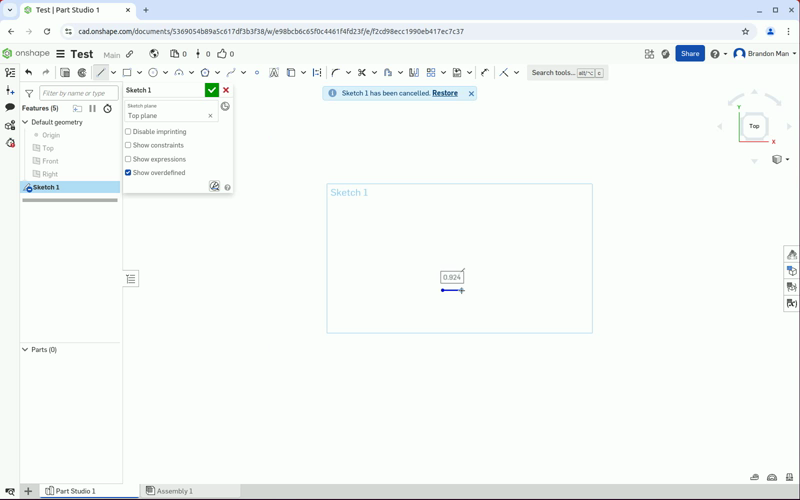
scroll(-6)
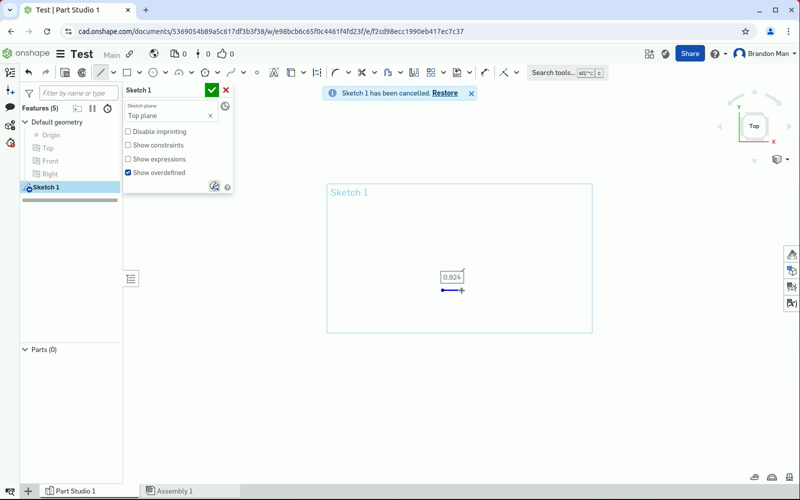
scroll(-6)
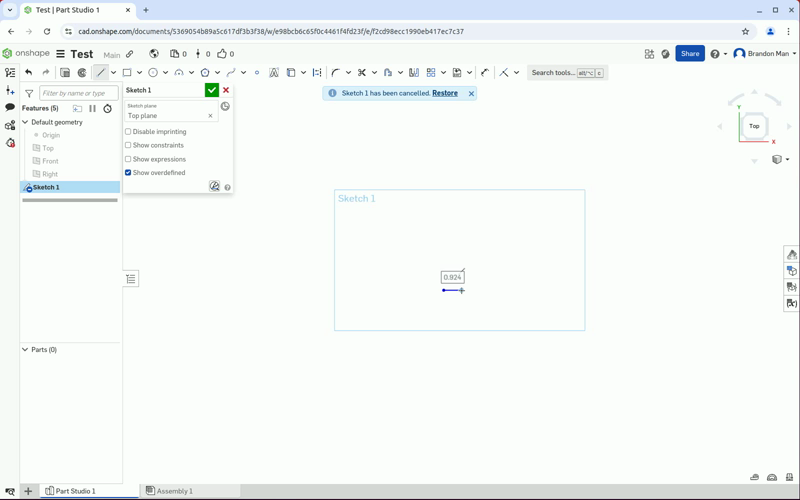
scroll(-6)
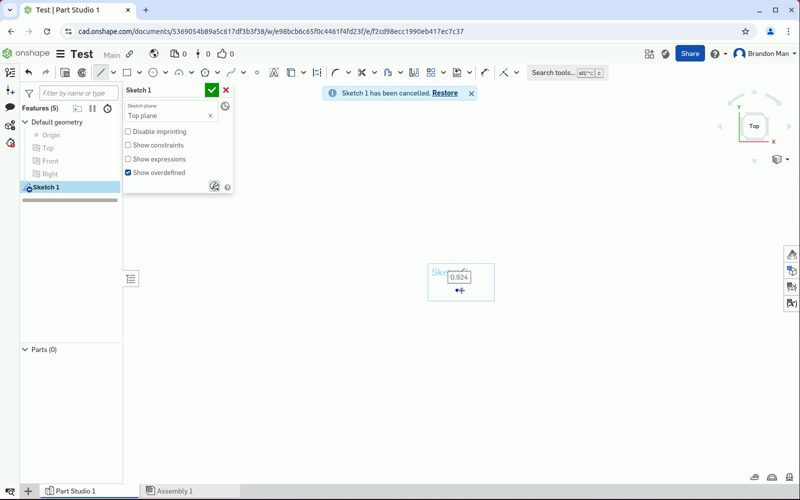
key_up(shift)
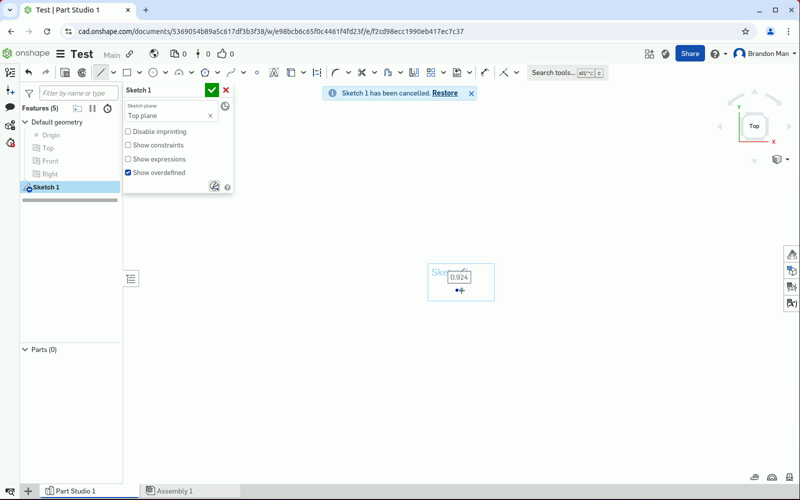
key_down(shift)
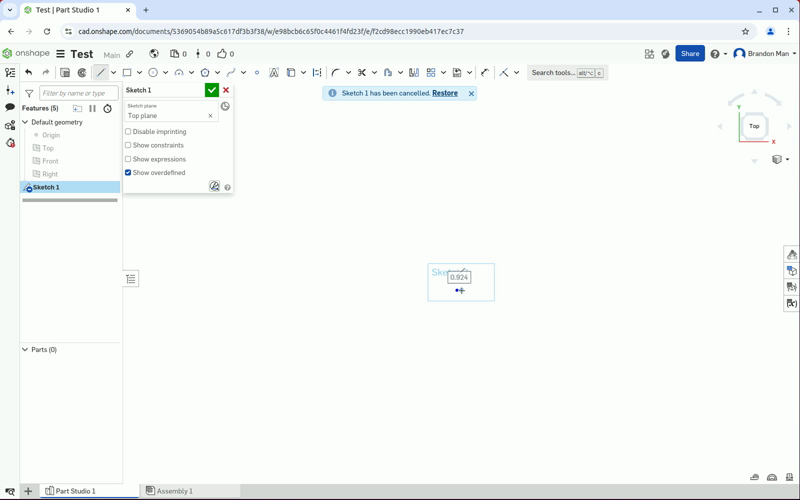
mouse_move(491, 290)
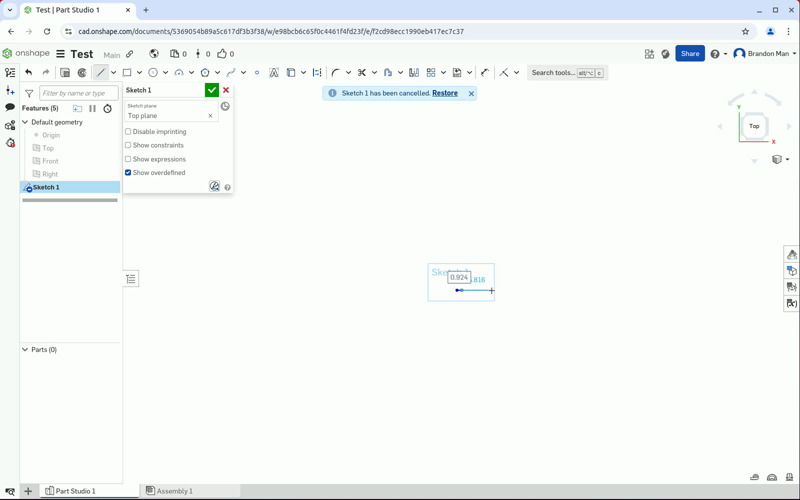
mouse_move(461, 281)
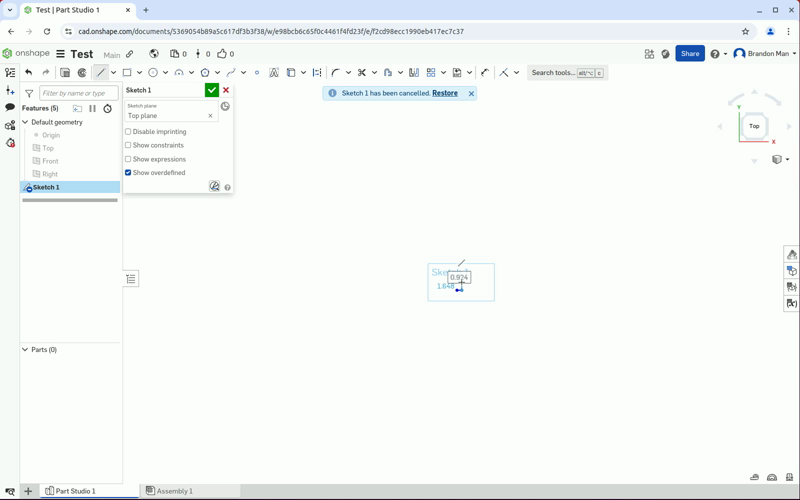
click(461, 281)
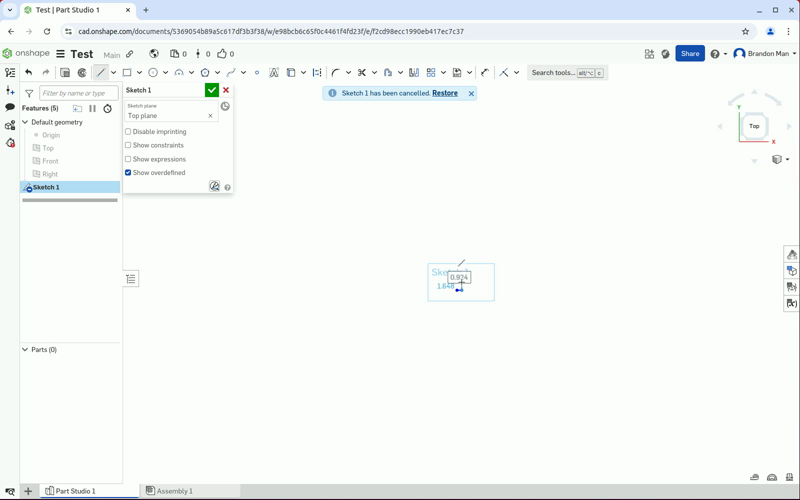
key_up(shift)
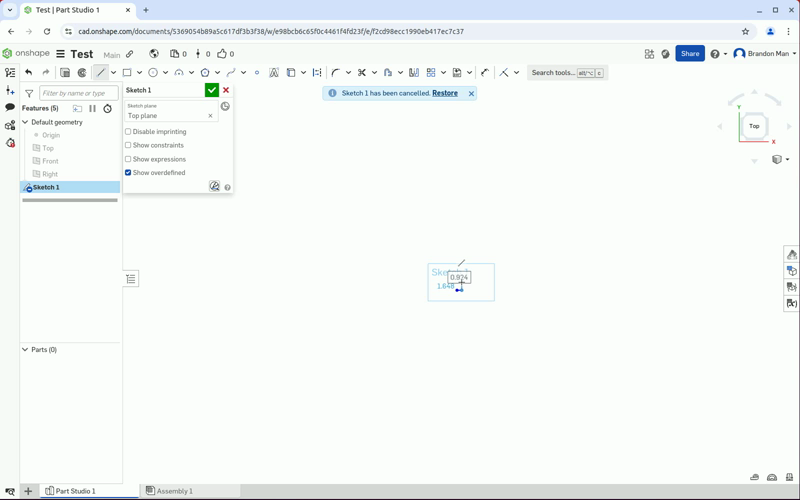
key_down(shift)
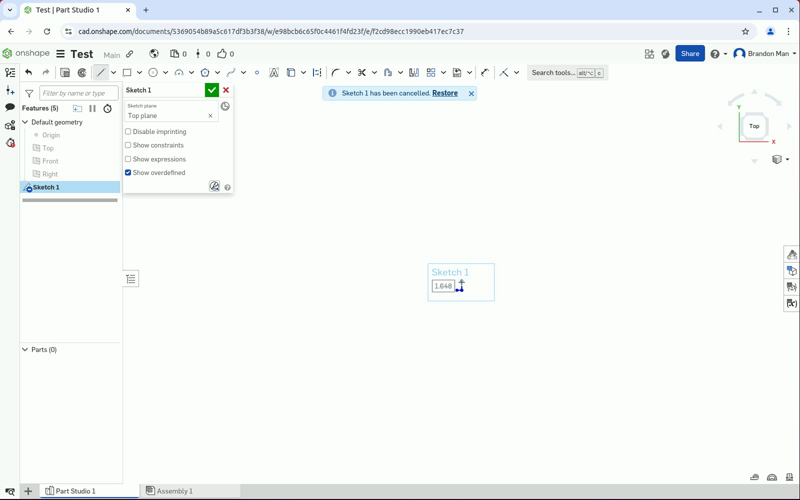
mouse_move(491, 281)
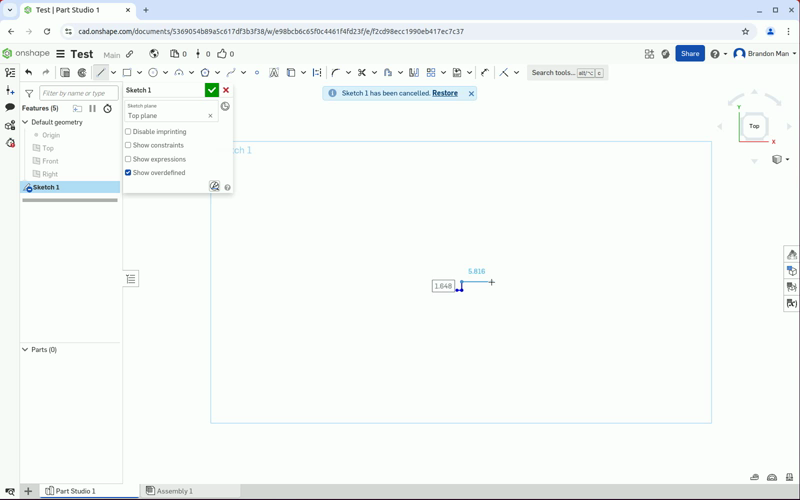
mouse_move(457, 281)
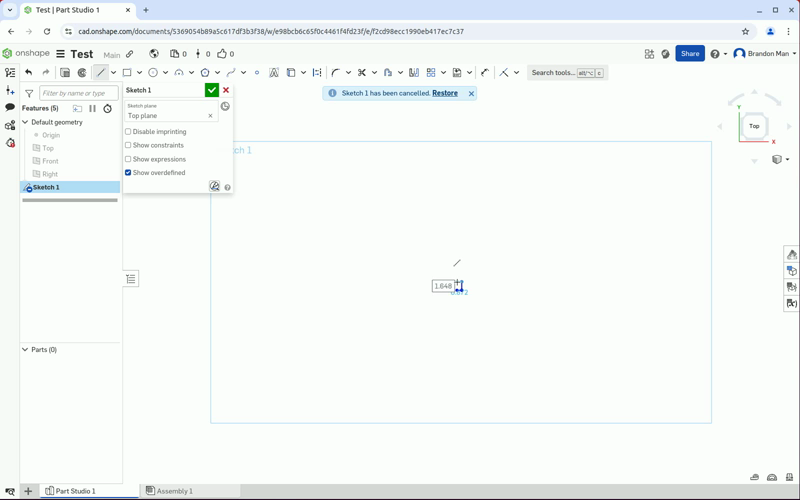
scroll(6)
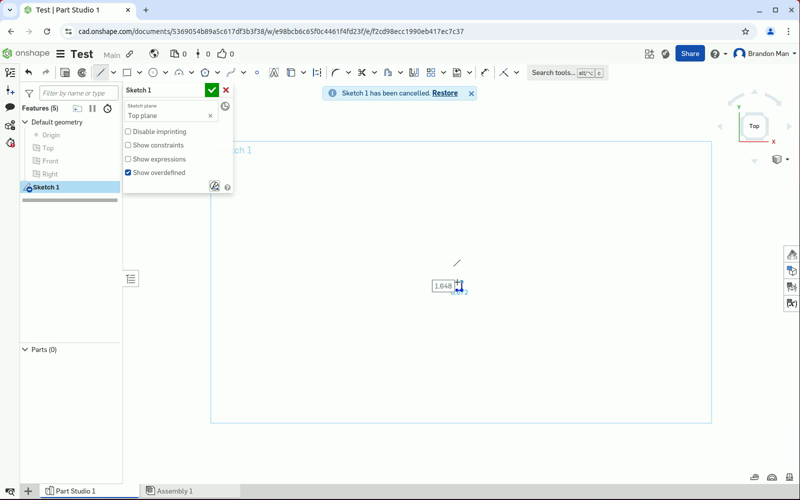
scroll(6)
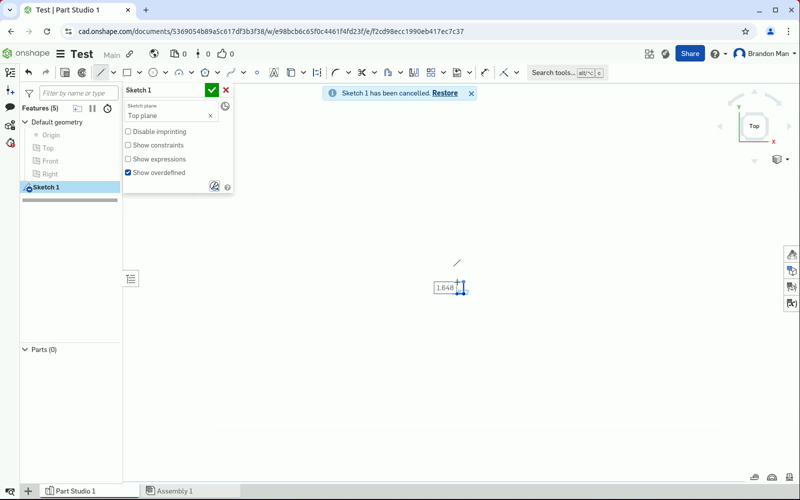
scroll(6)
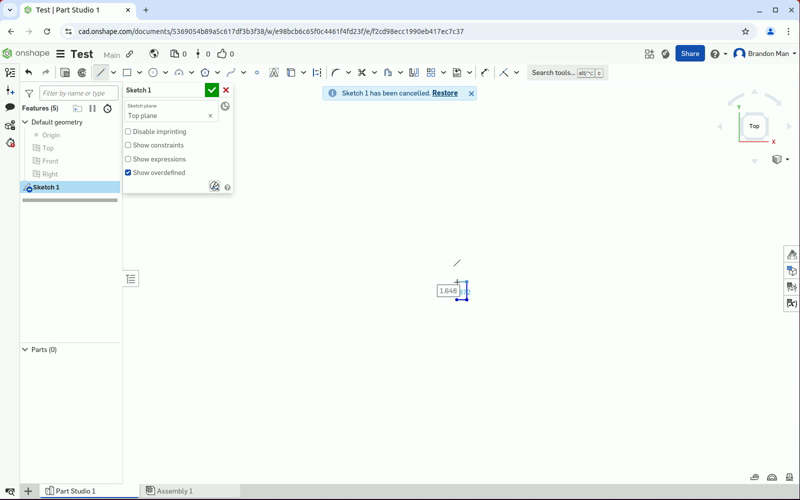
scroll(6)
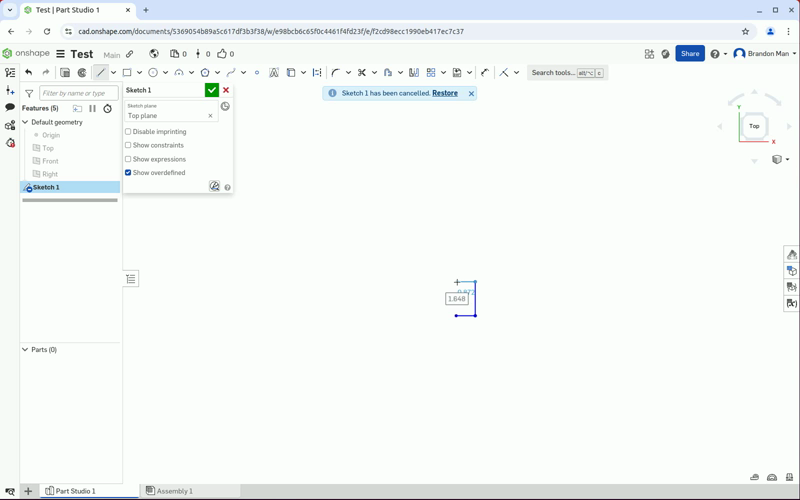
scroll(6)
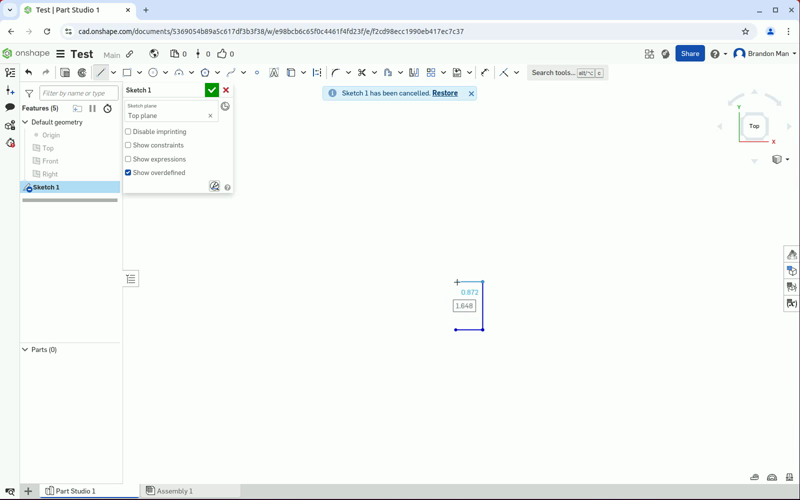
scroll(6)
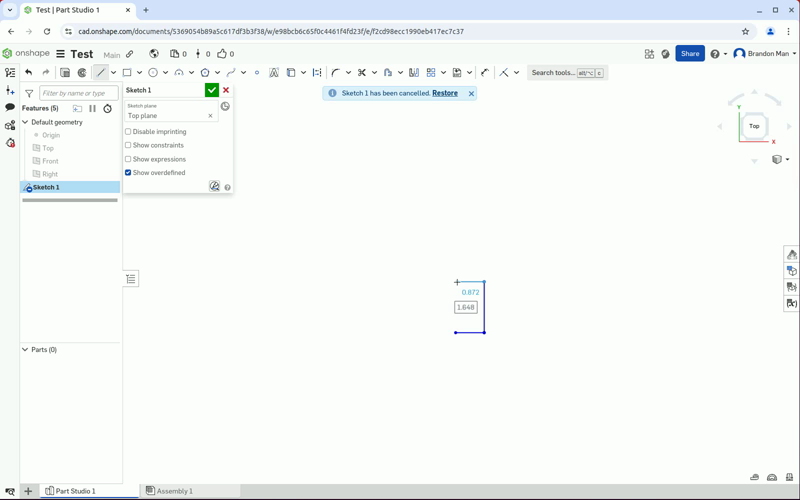
scroll(6)
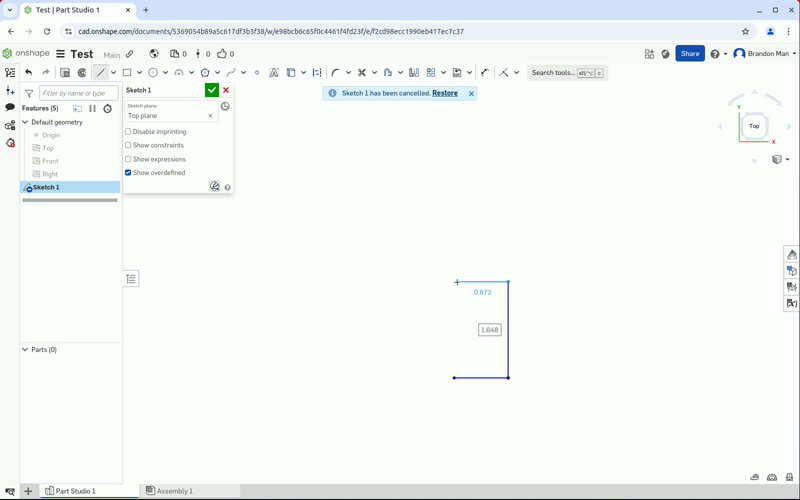
click(457, 281)
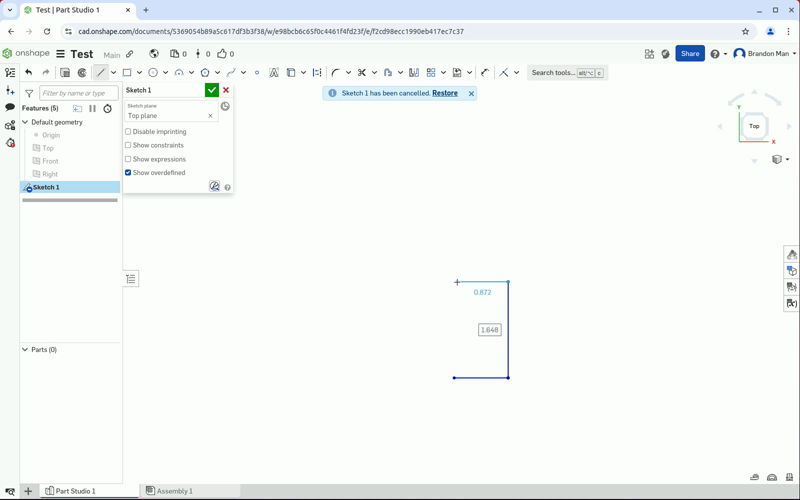
scroll(-6)
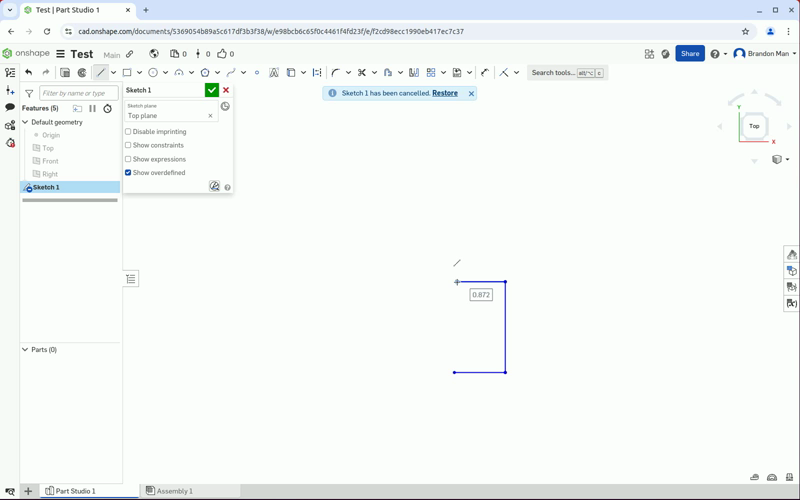
scroll(-6)
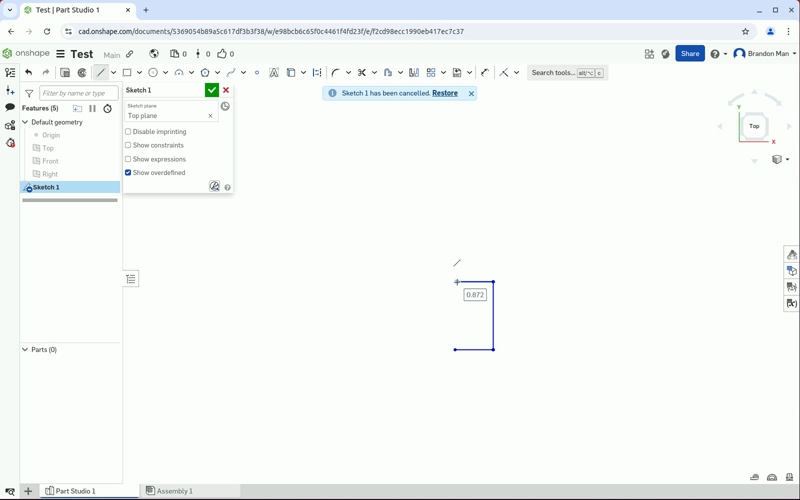
scroll(-6)
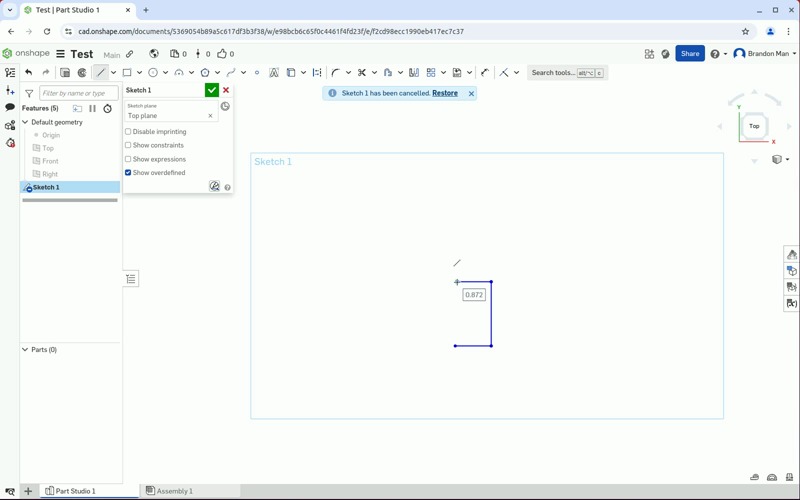
scroll(-6)
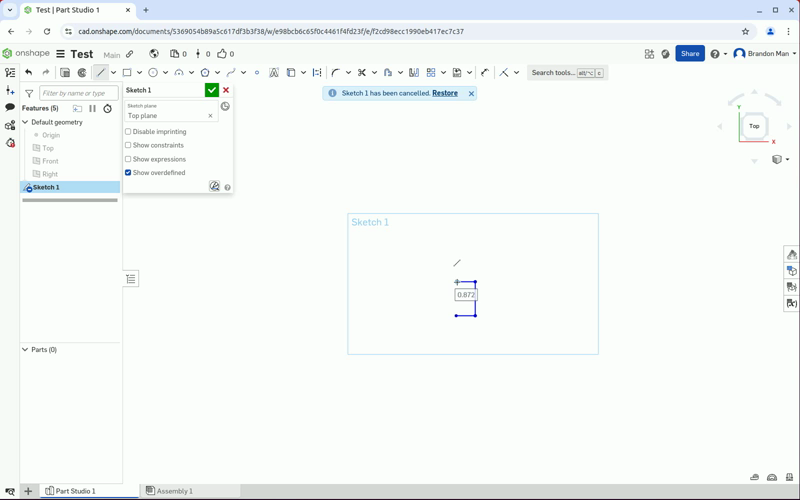
scroll(-6)
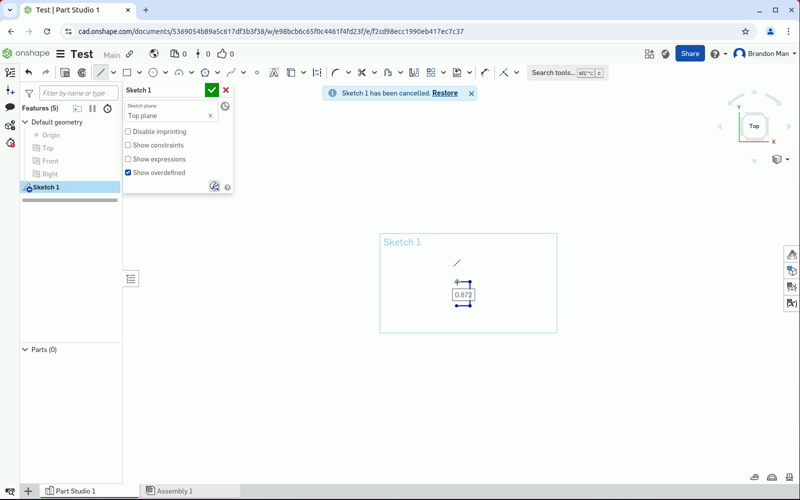
scroll(-6)
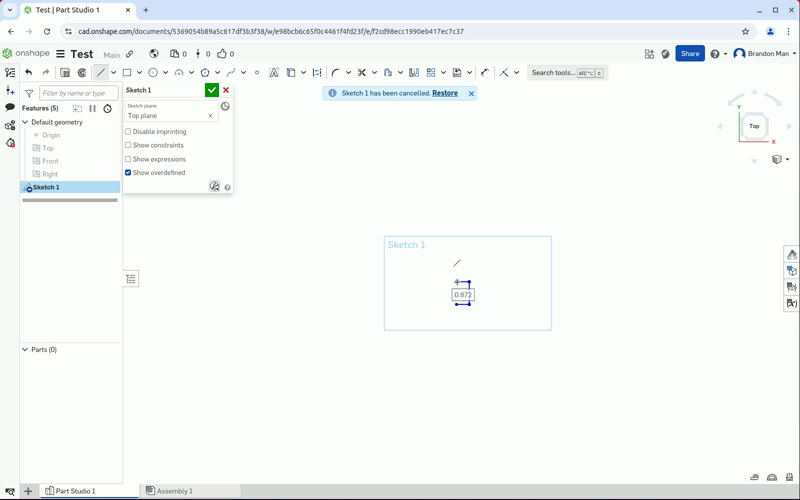
scroll(-6)
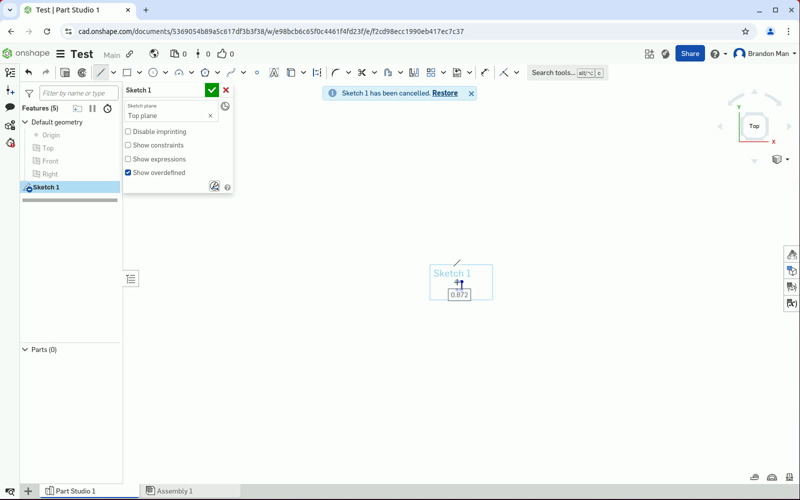
key_up(shift)
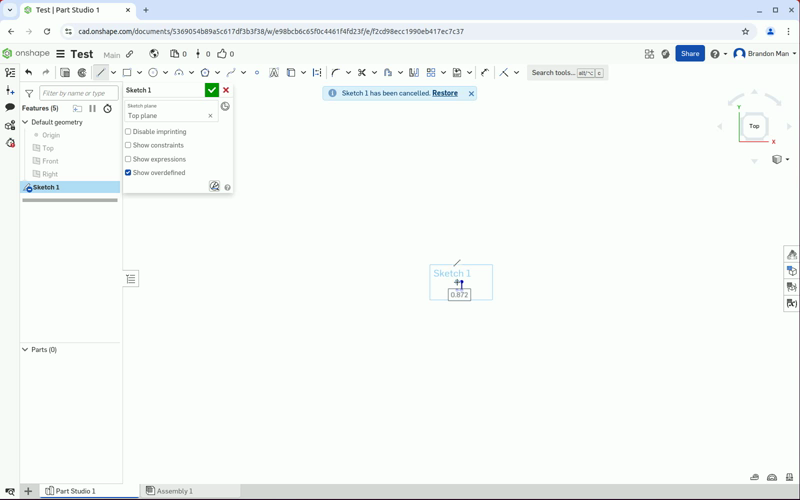
mouse_move(487, 281)
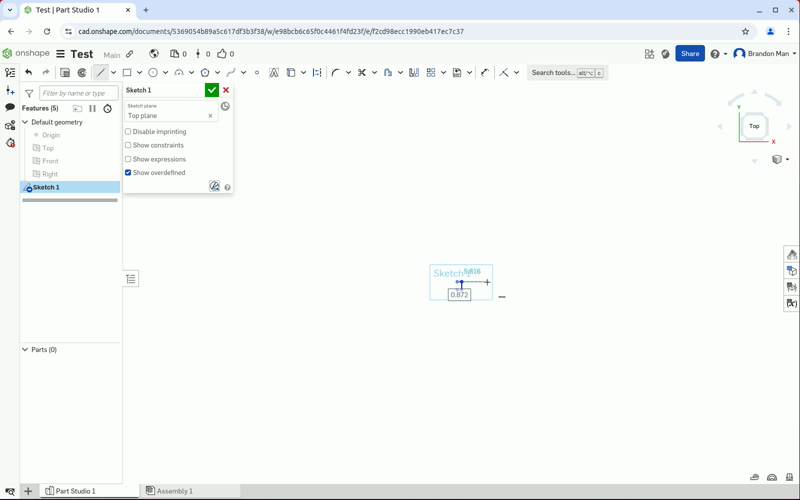
key_down(shift)
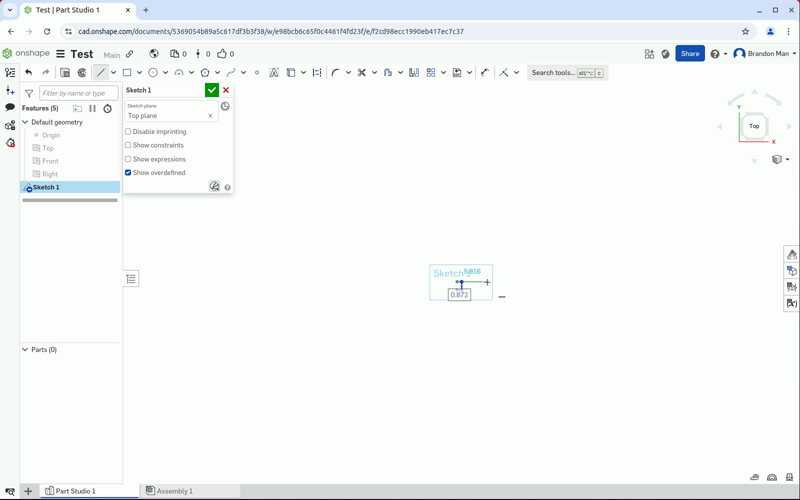
mouse_move(457, 290)
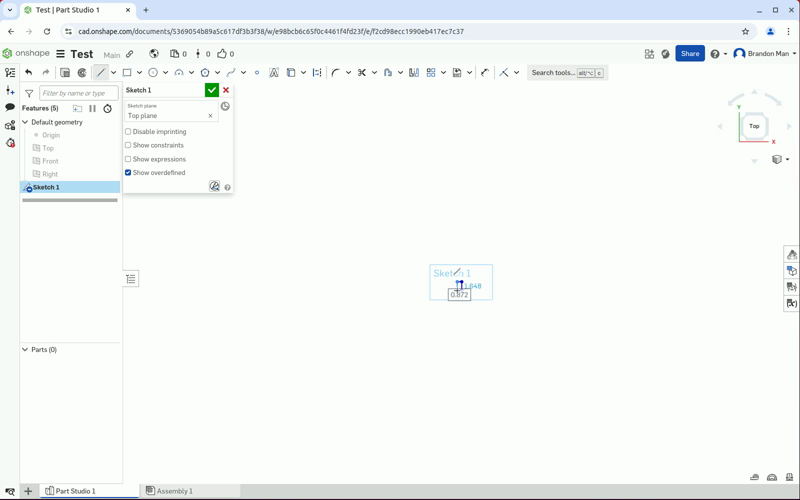
scroll(6)
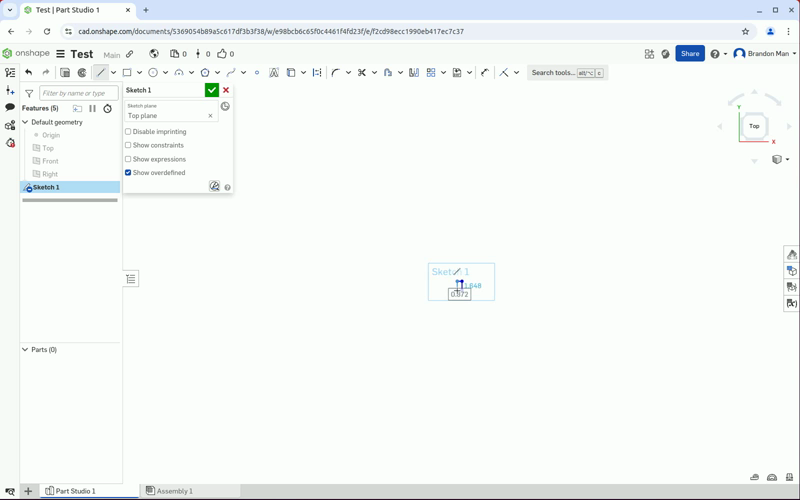
scroll(6)
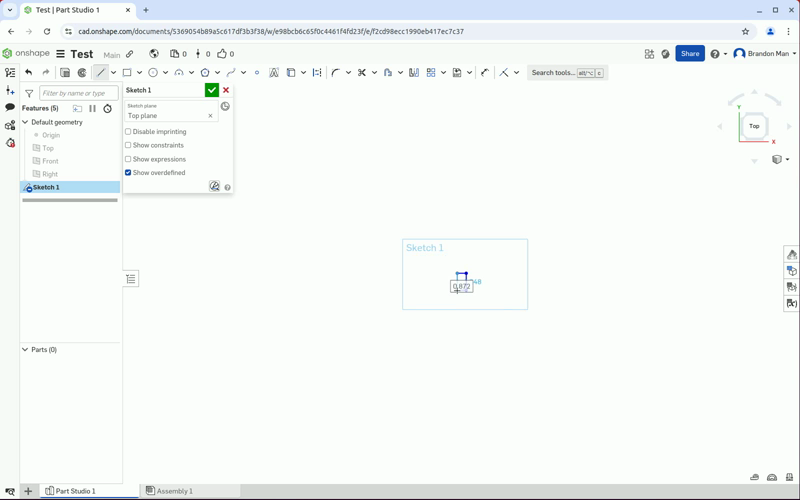
scroll(6)
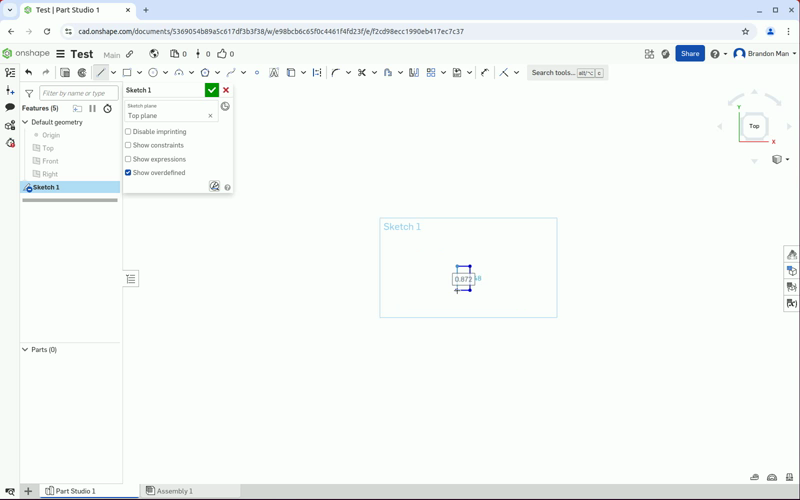
scroll(6)
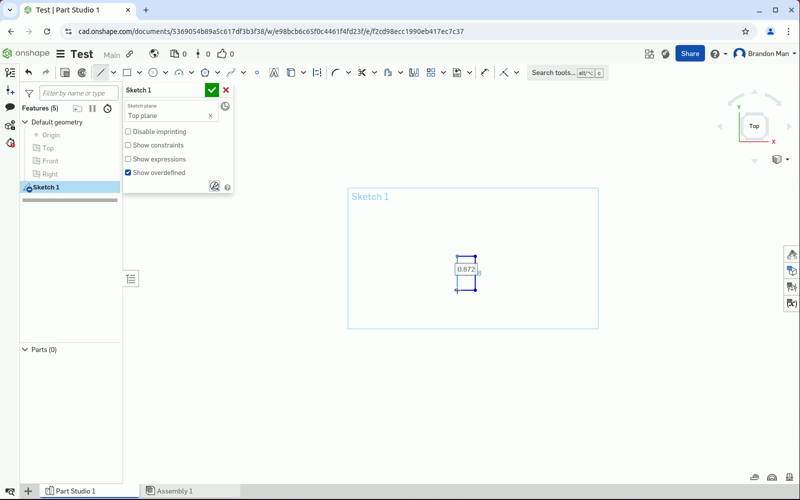
scroll(6)
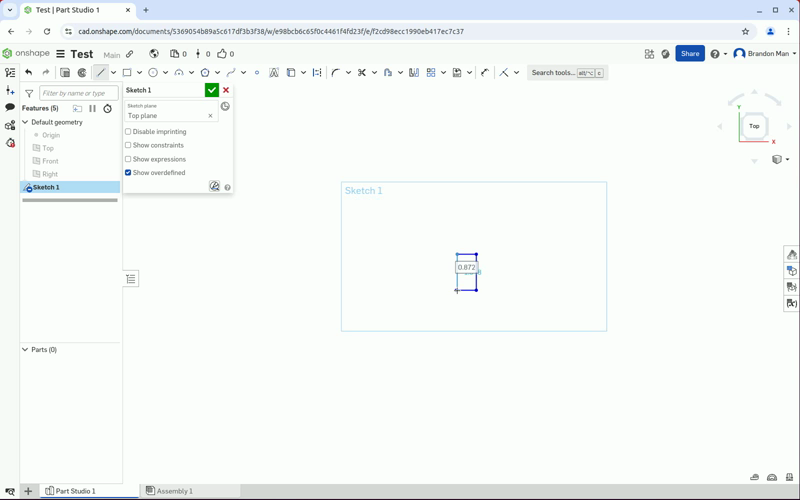
scroll(6)
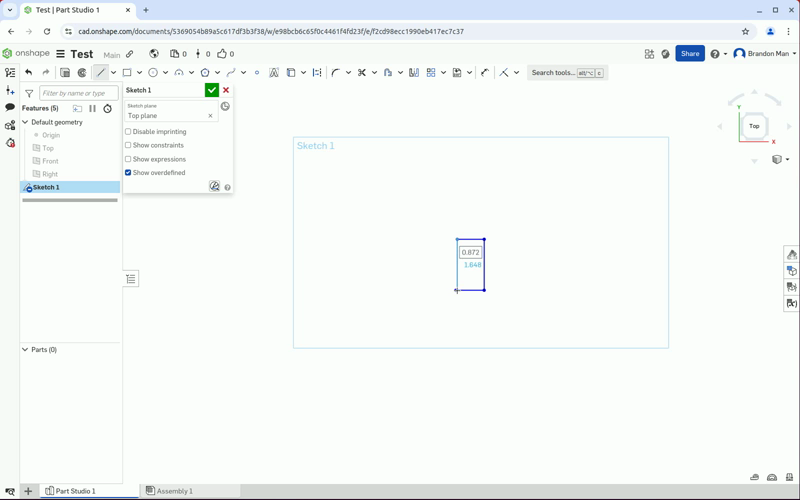
scroll(6)
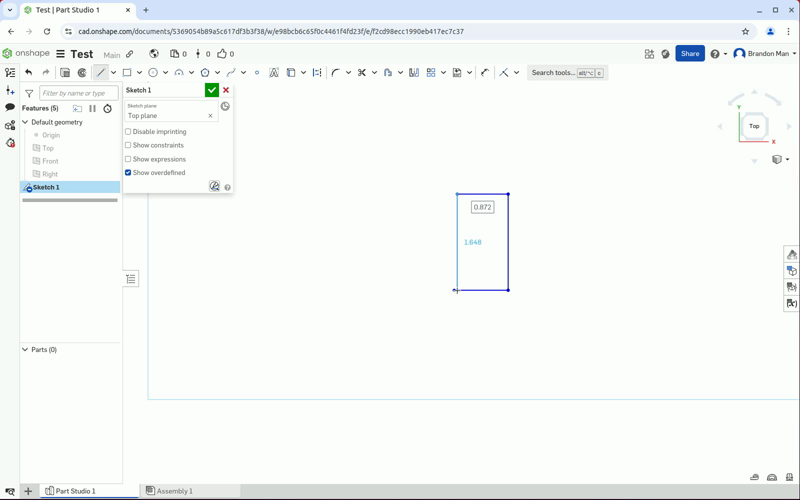
key_up(shift)
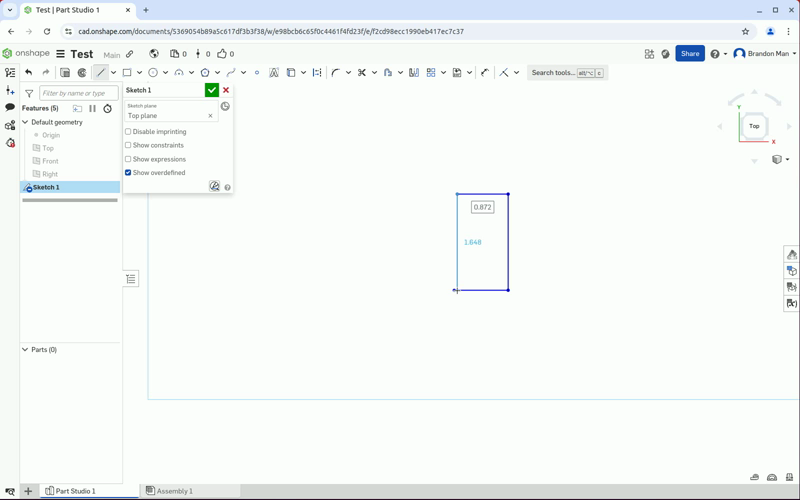
click(457, 290)
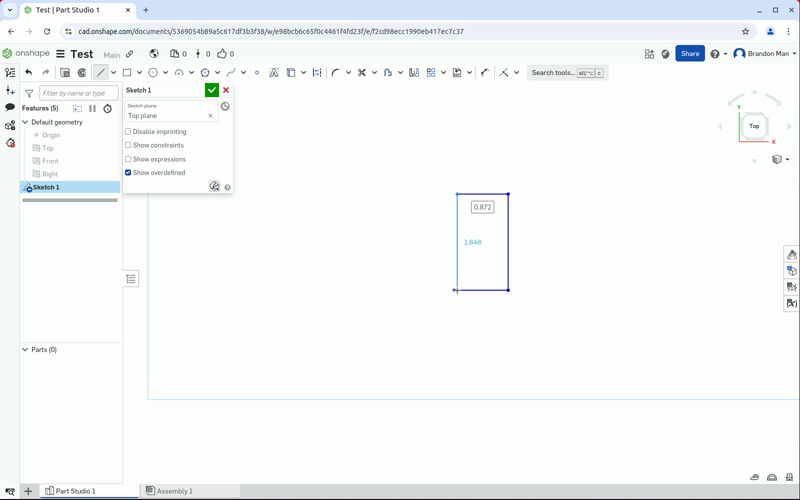
scroll(-6)
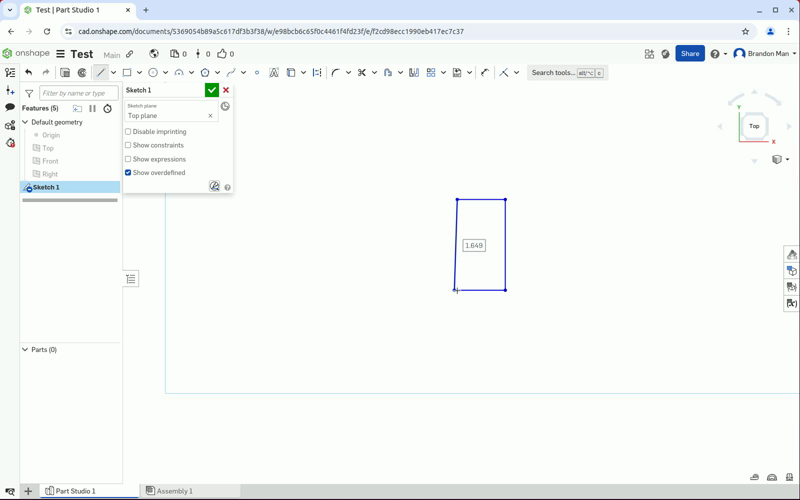
scroll(-6)
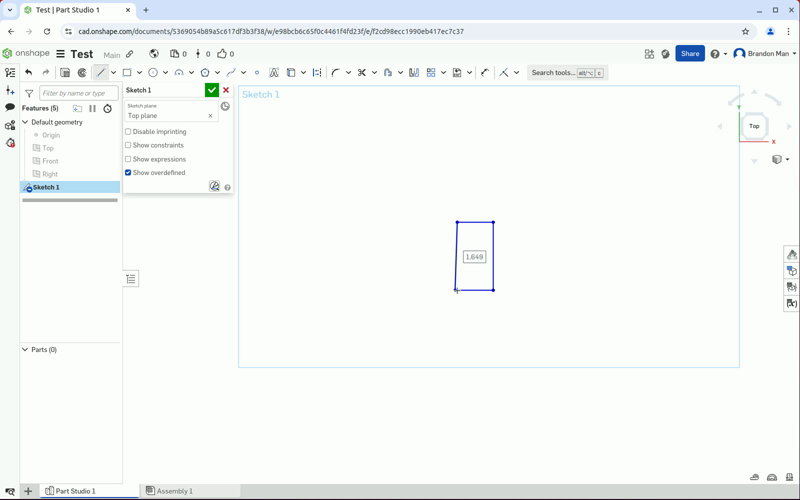
scroll(-6)
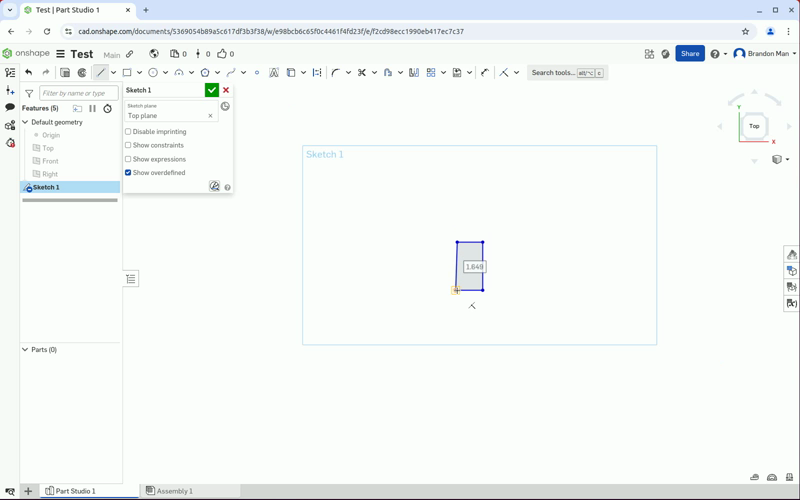
scroll(-6)
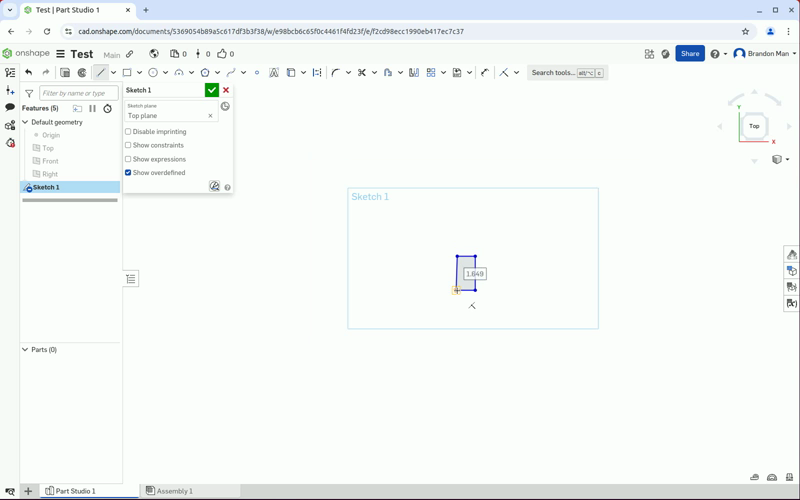
scroll(-6)
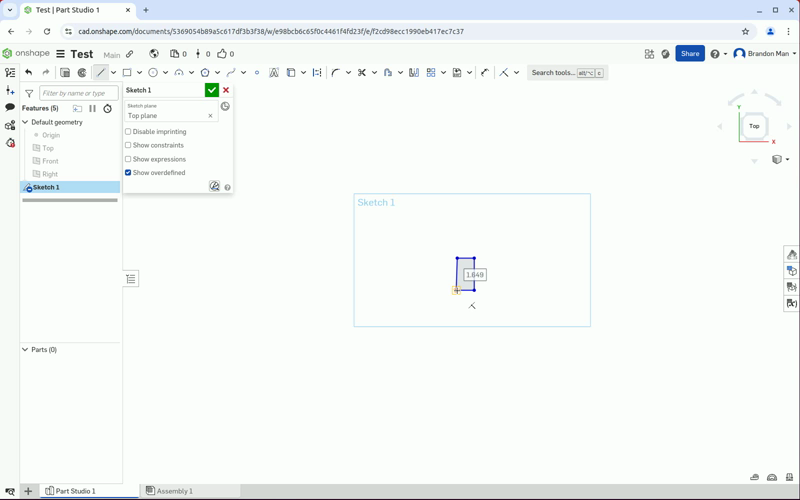
scroll(-6)
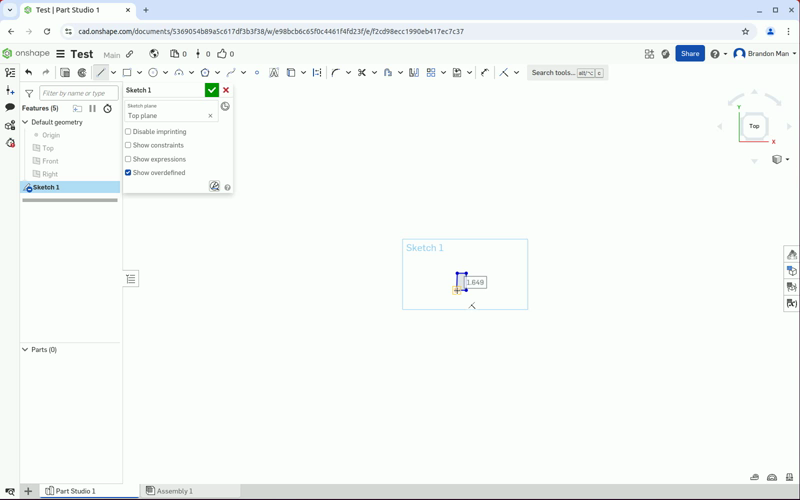
scroll(-6)
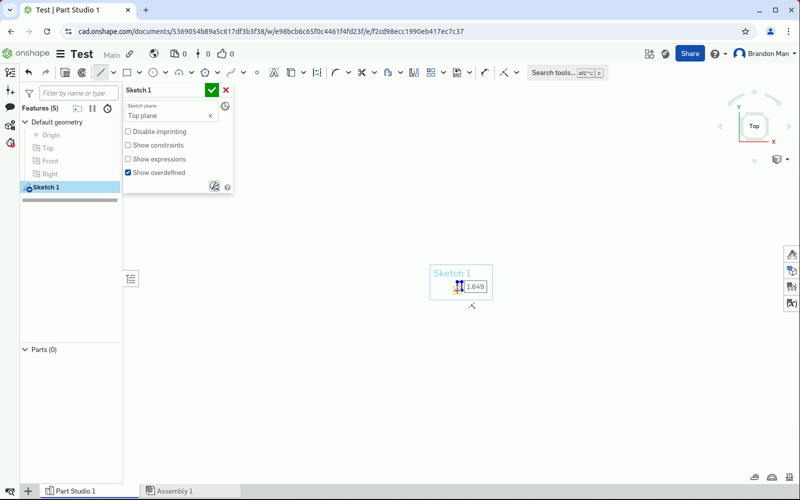
key(esc)
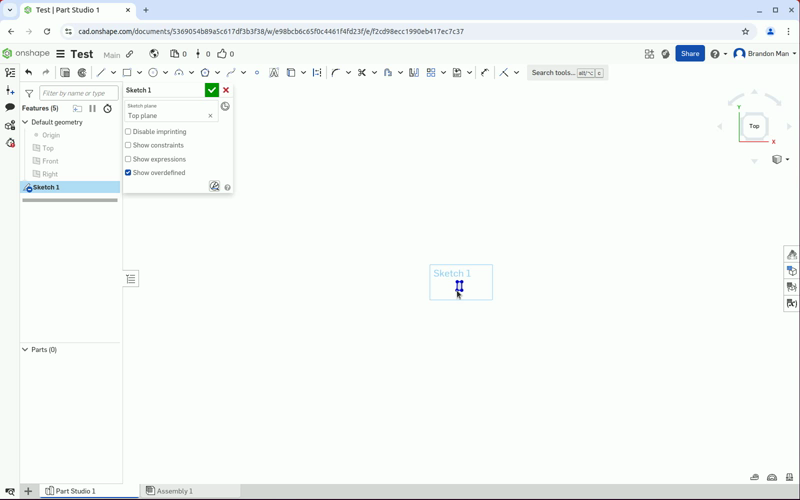
mouse_move(460, 282)
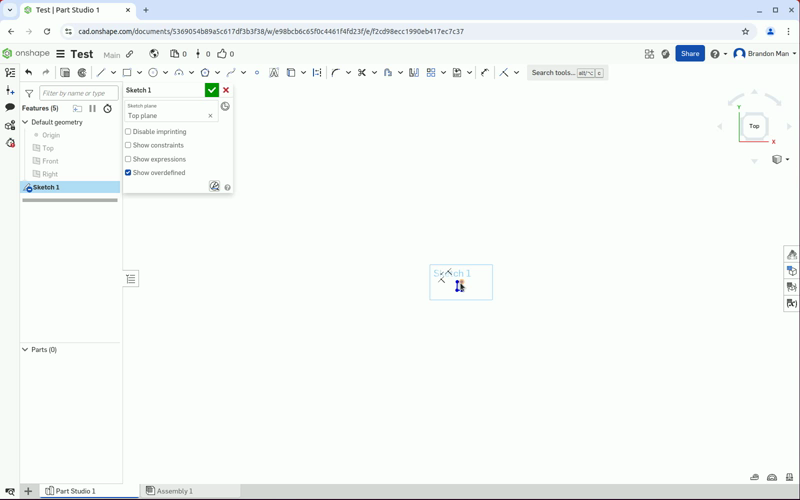
scroll(6)
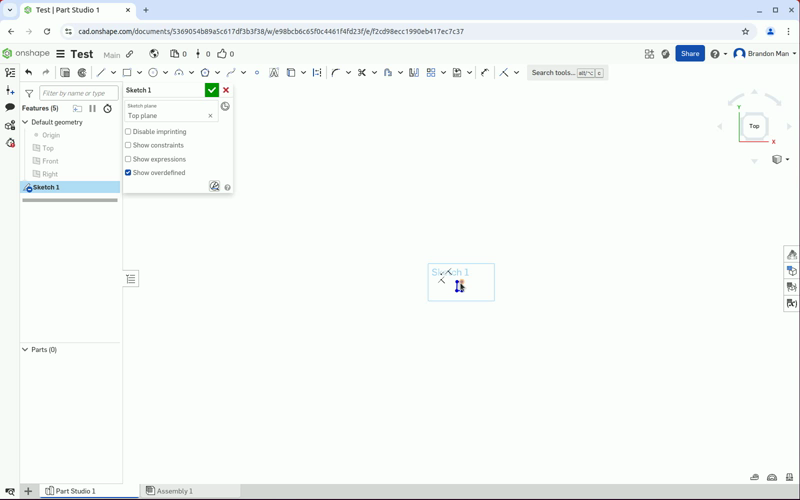
scroll(6)
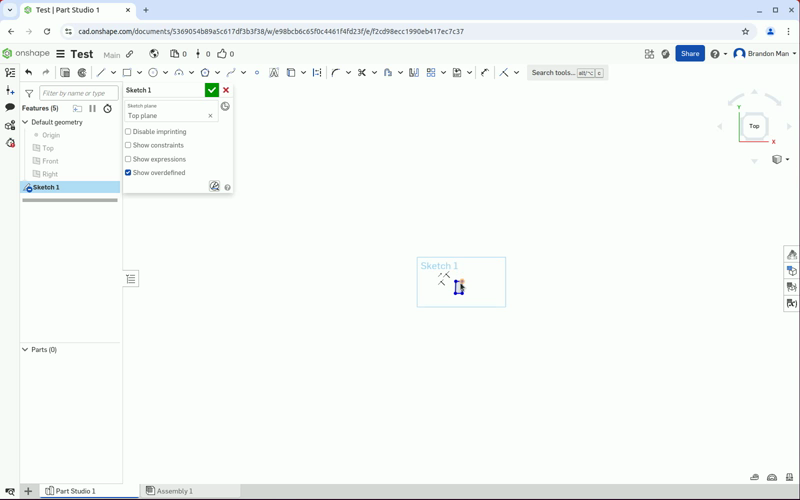
scroll(6)
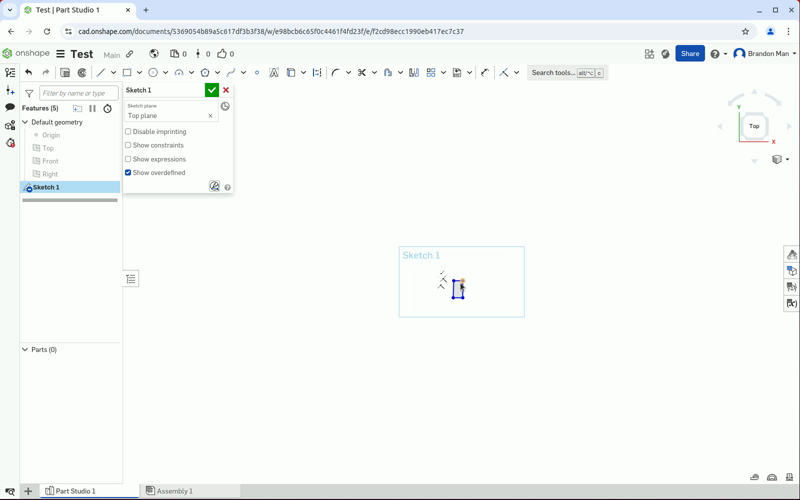
scroll(6)
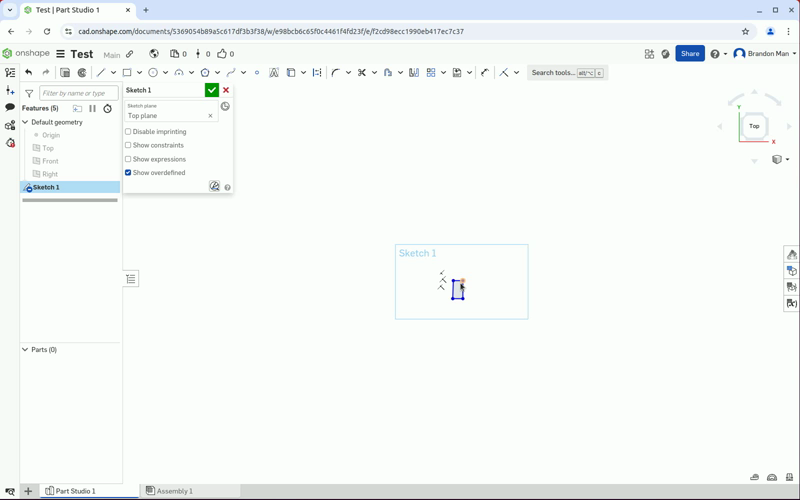
scroll(6)
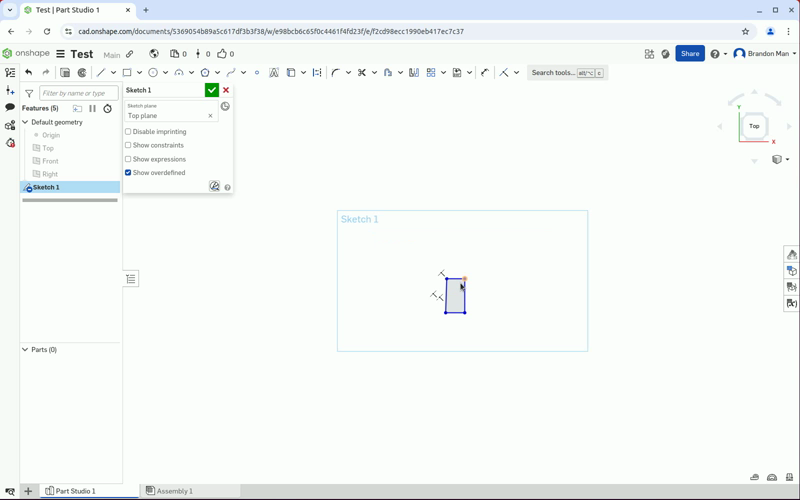
scroll(6)
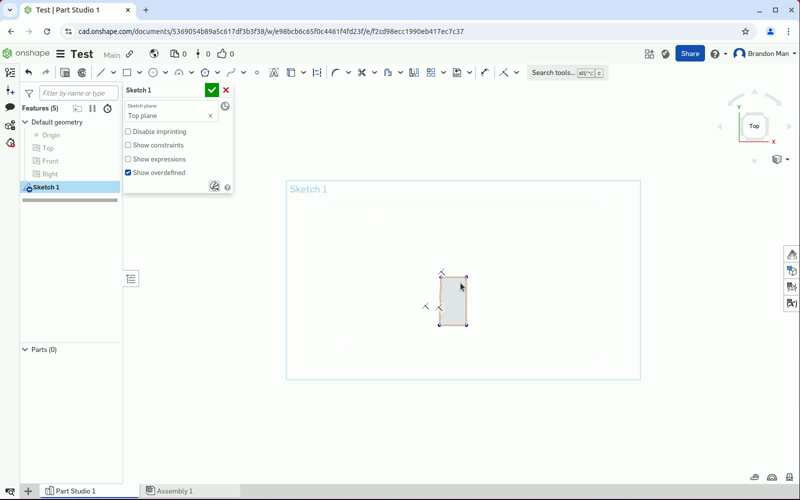
scroll(6)
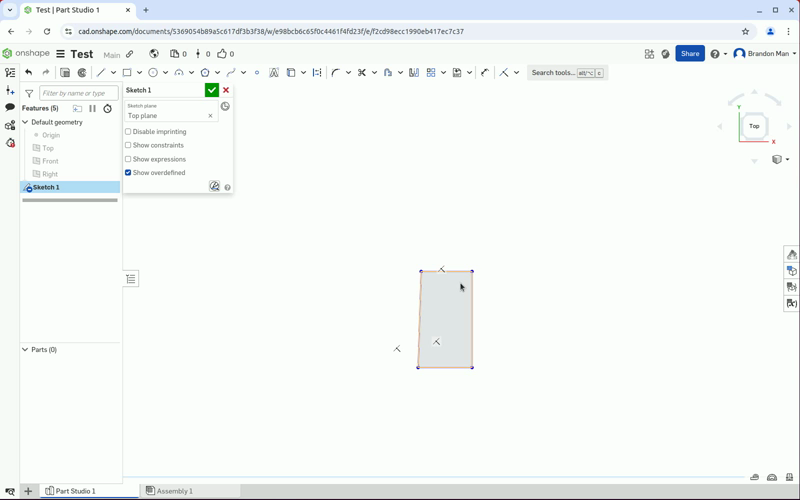
click(460, 282)
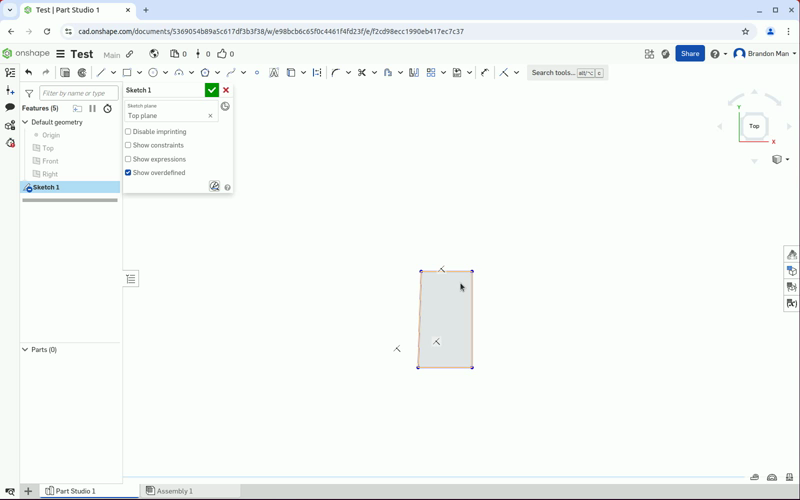
scroll(-6)
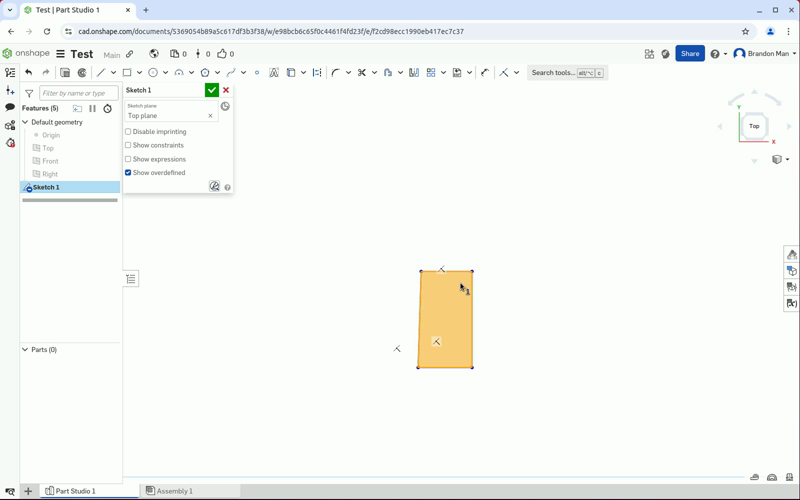
scroll(-6)
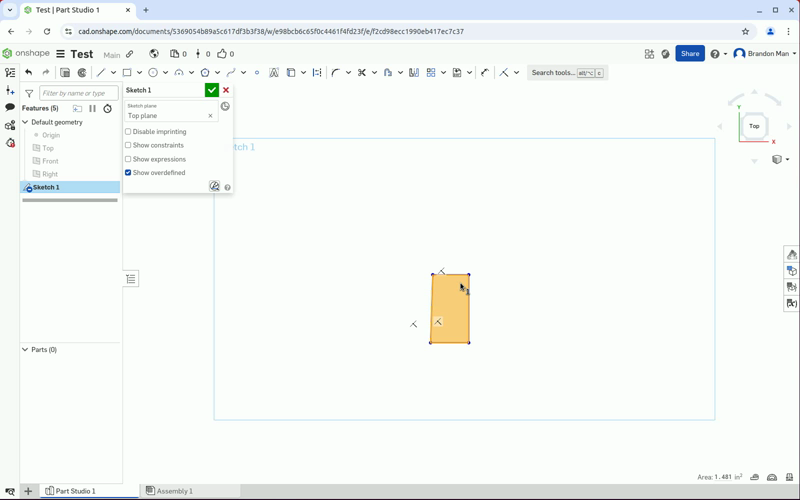
scroll(-6)
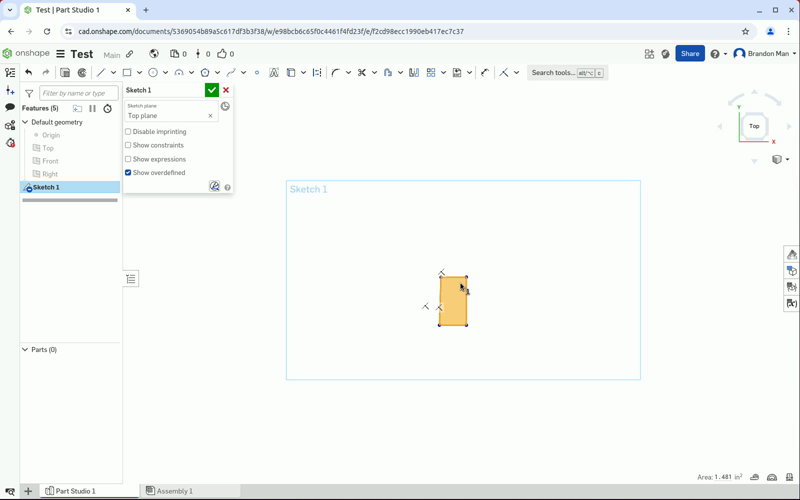
scroll(-6)
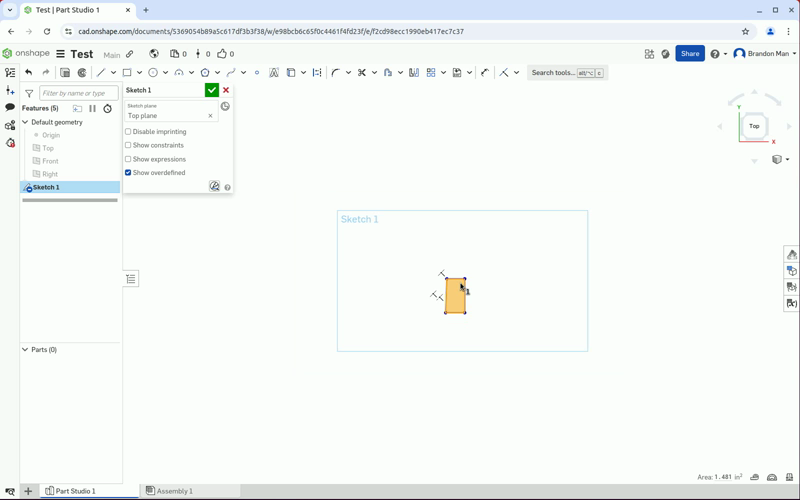
scroll(-6)
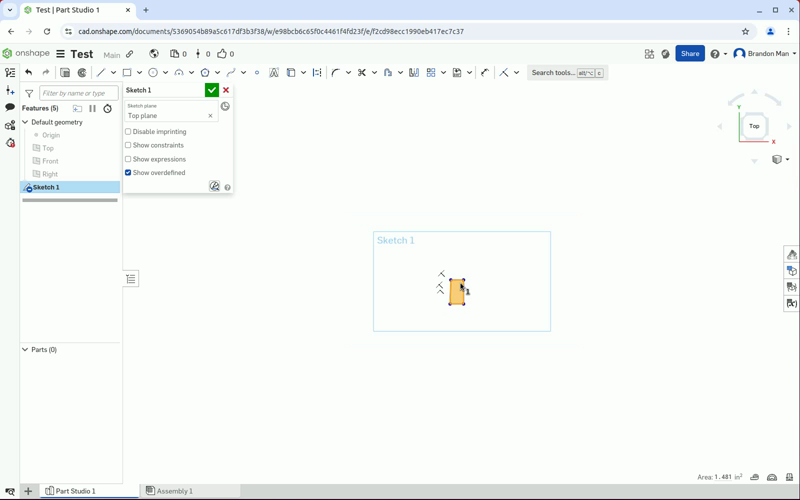
scroll(-6)
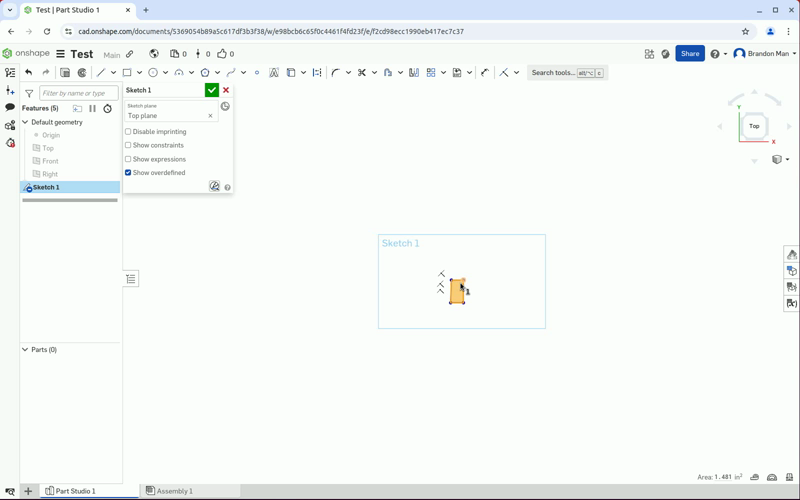
scroll(-6)
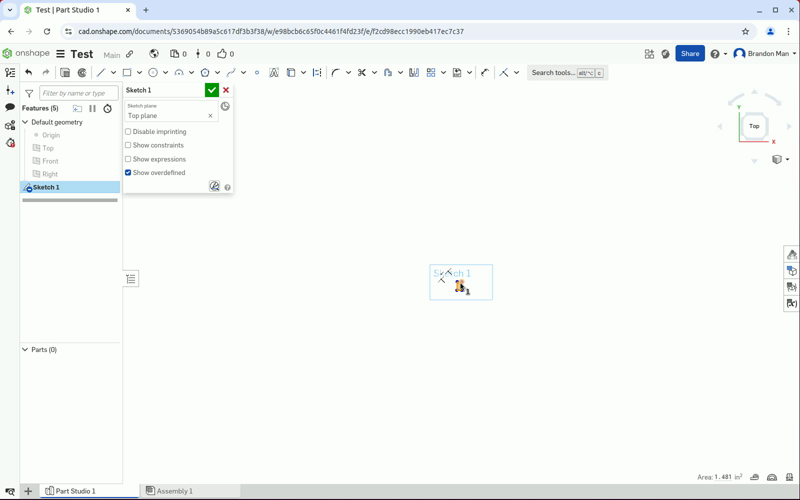
mouse_move(73, 352)
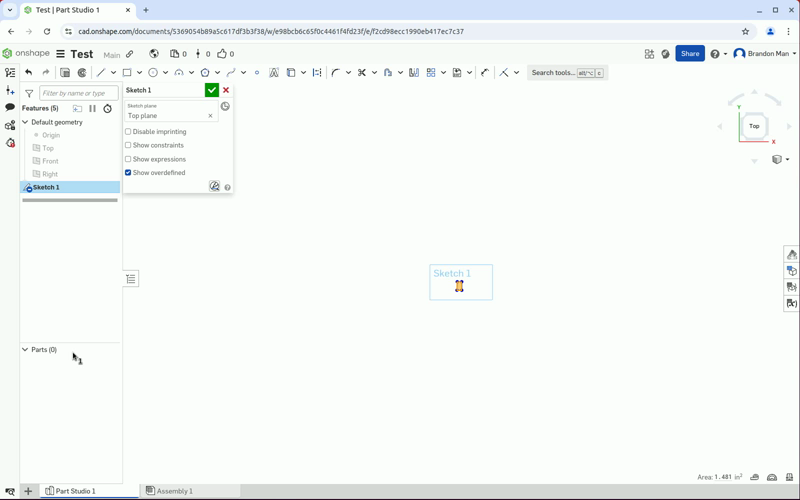
key(shift+y)
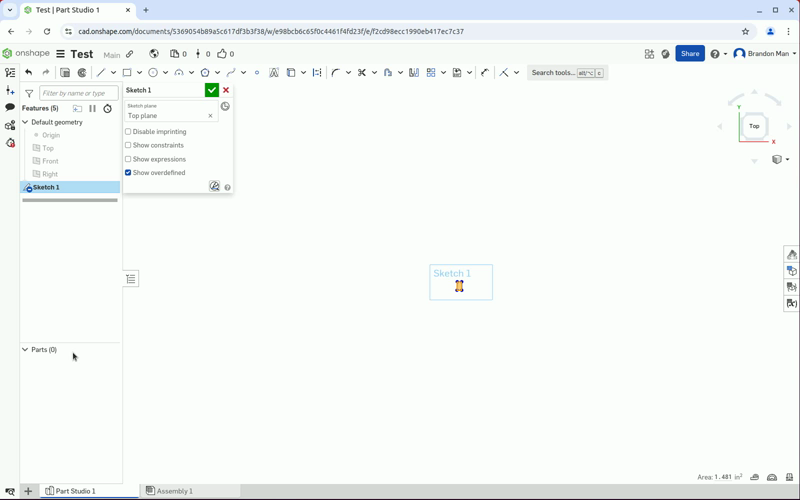
key(shift+e)
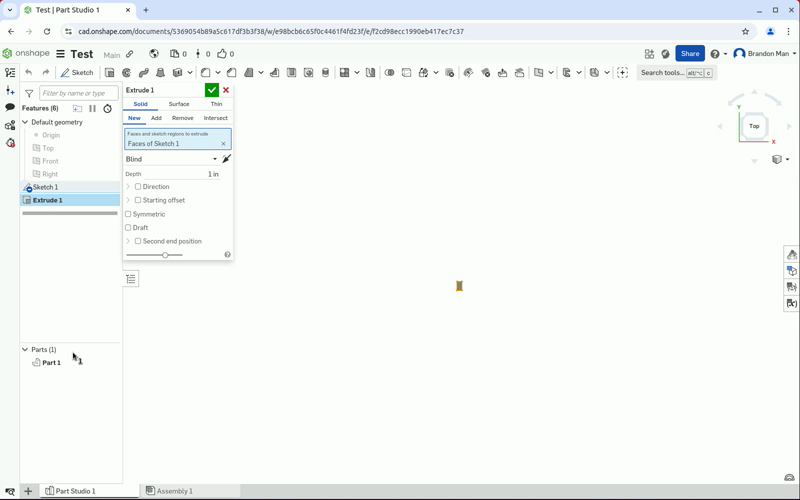
mouse_move(143, 106)
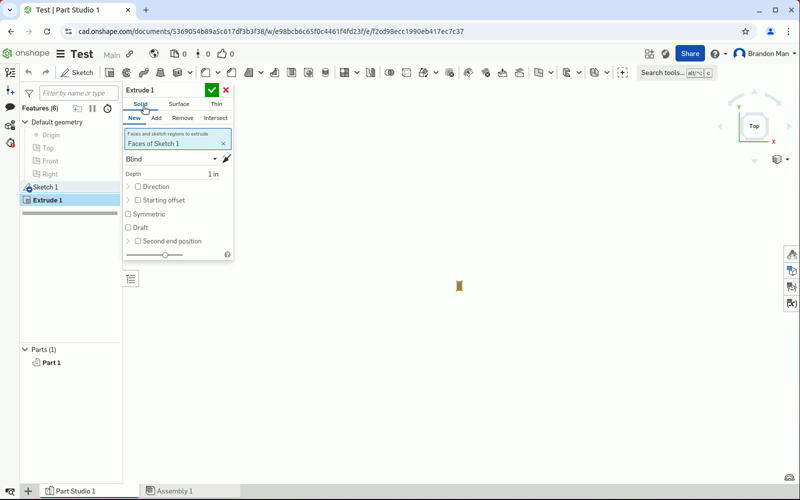
click(143, 106)
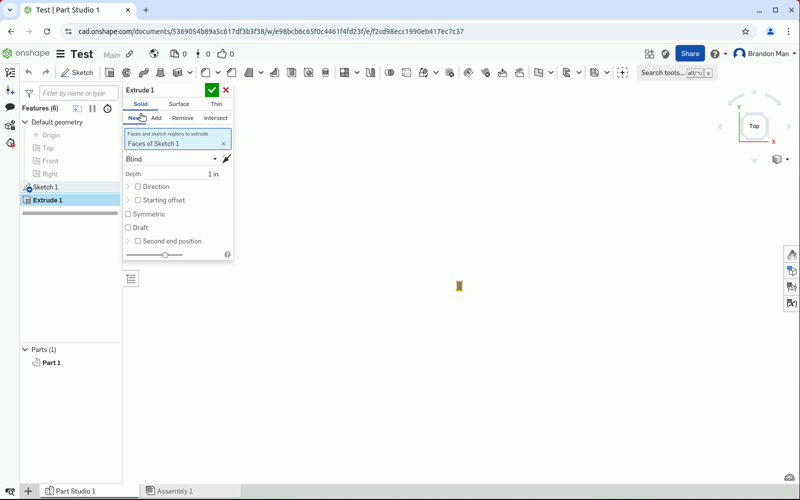
mouse_move(137, 120)
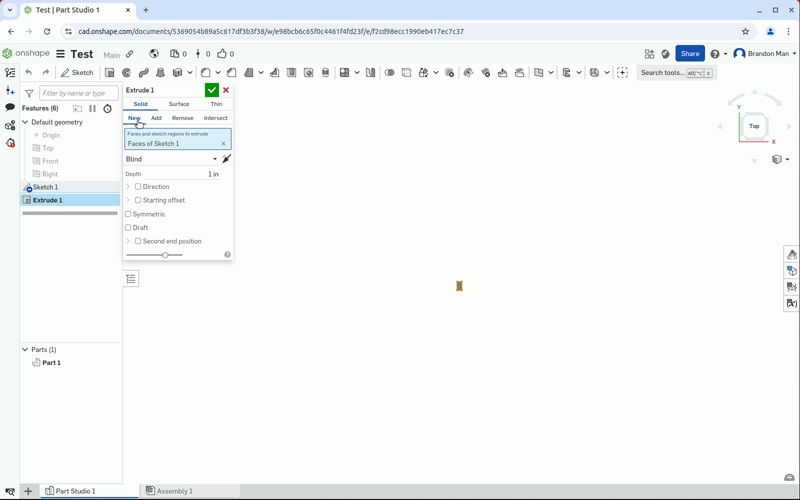
click(137, 120)
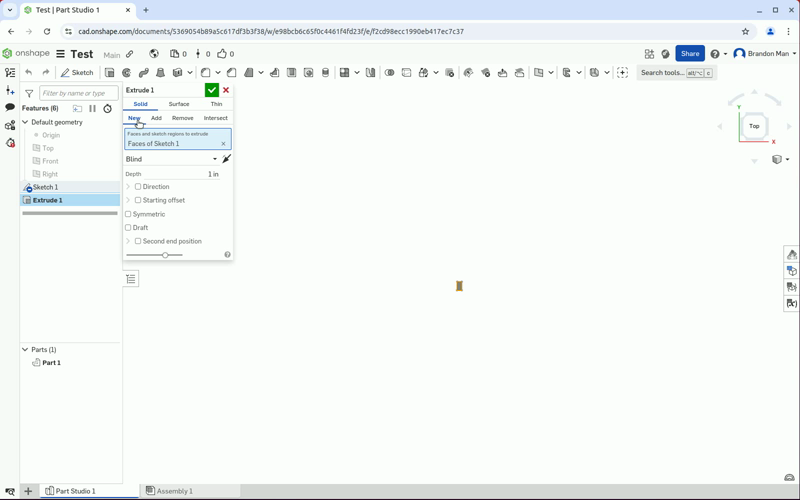
key(tab, 4)
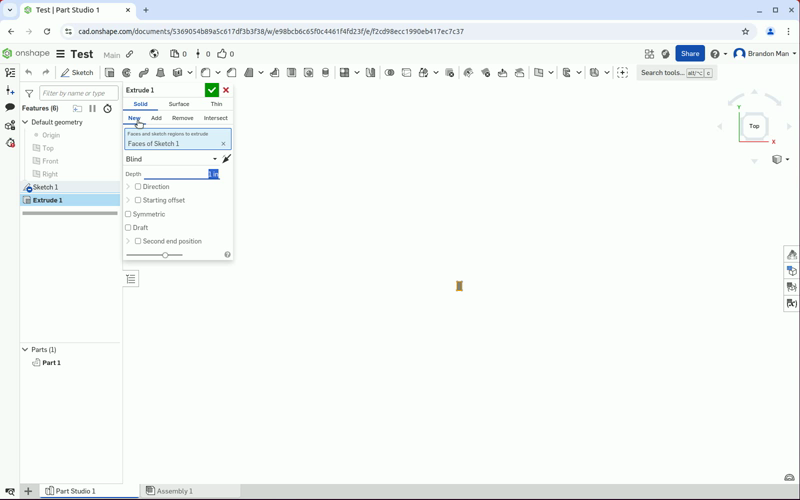
text(14.924)
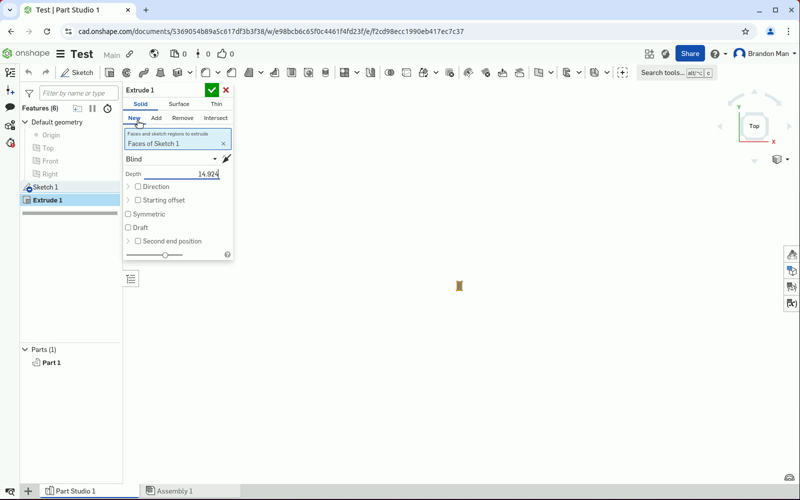
key(enter)
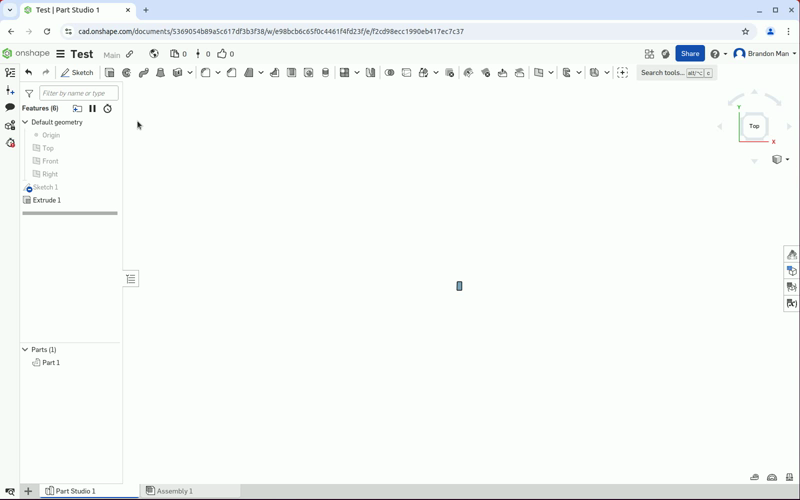
key(shift+h)
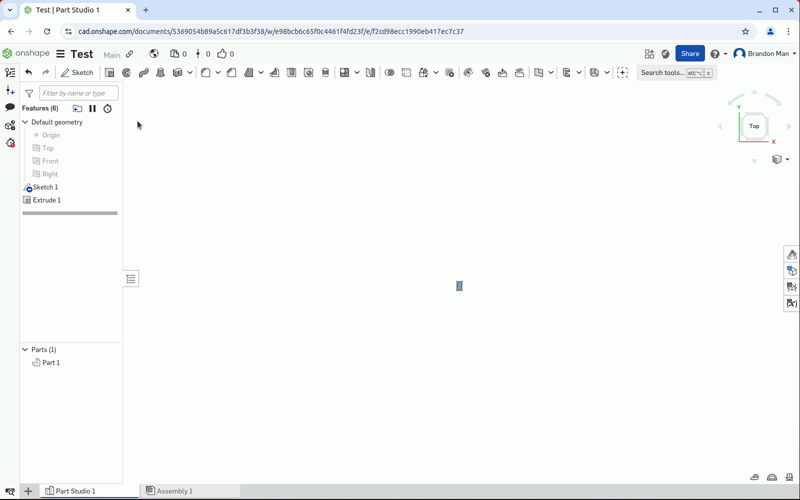
key(shift+h)
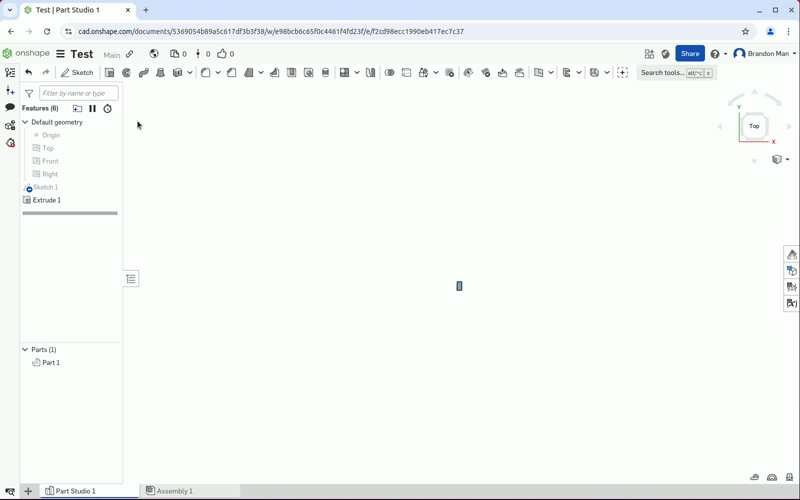
mouse_move(73, 189)
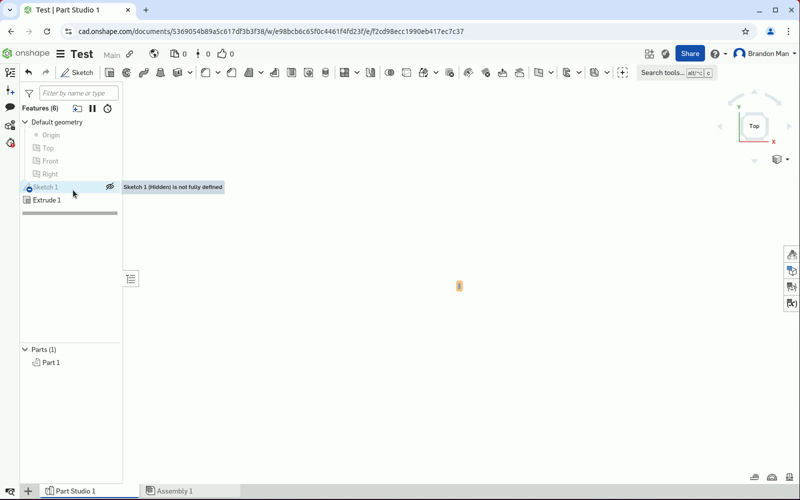
click(73, 189)
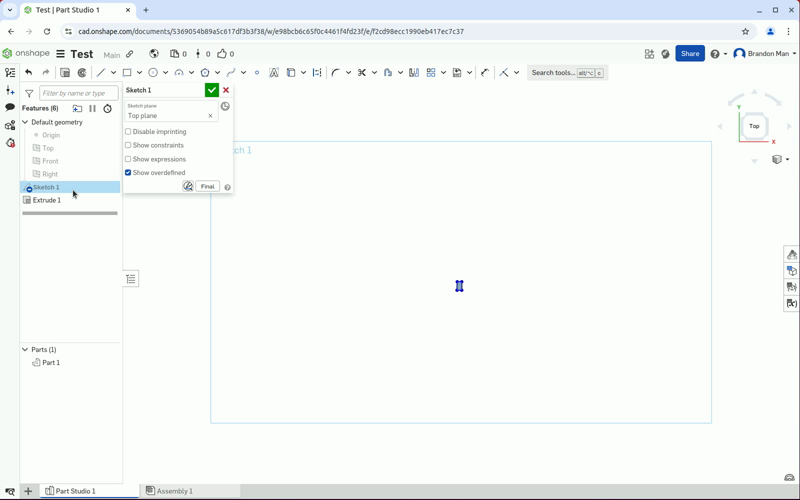
mouse_move(229, 92)
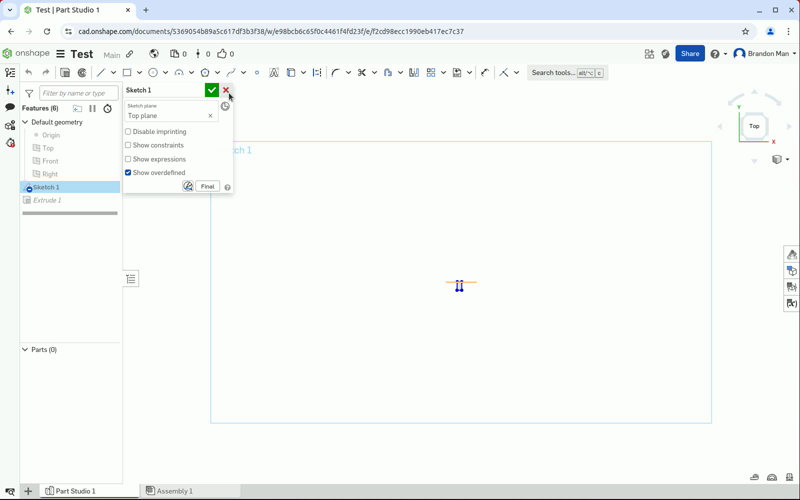
click(229, 92)
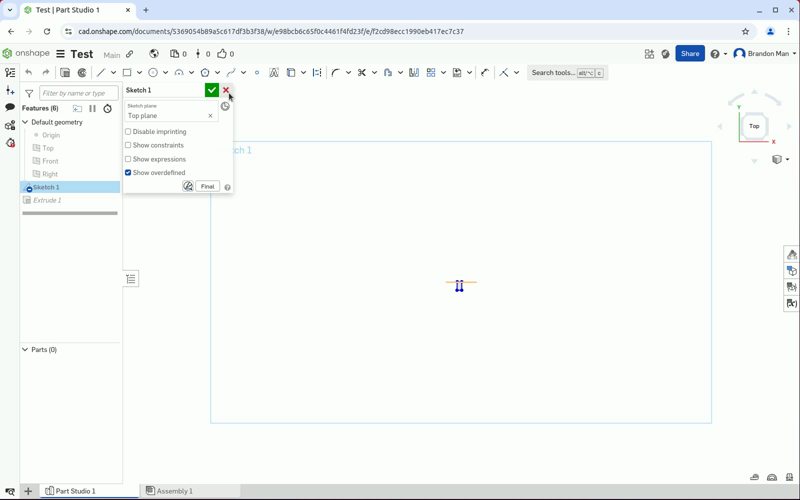
key(shift+s)
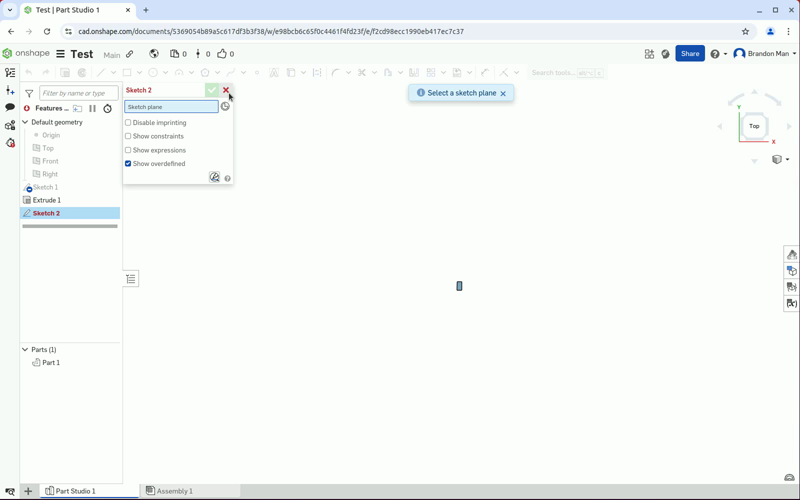
mouse_move(73, 150)
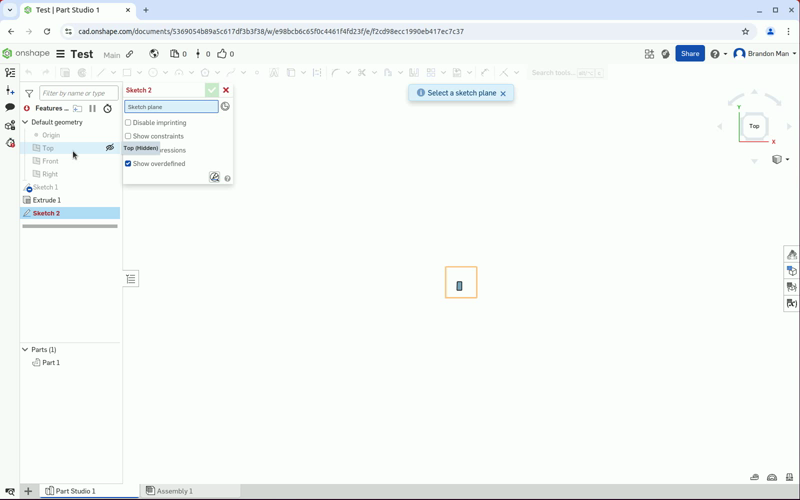
click(73, 150)
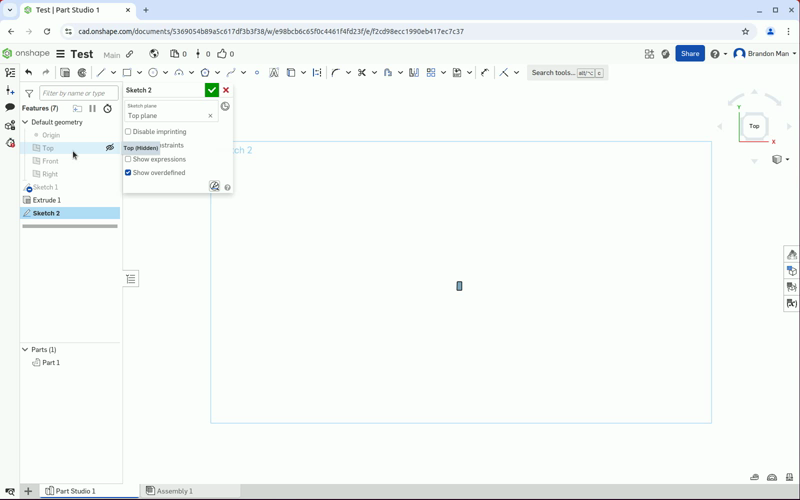
mouse_move(73, 352)
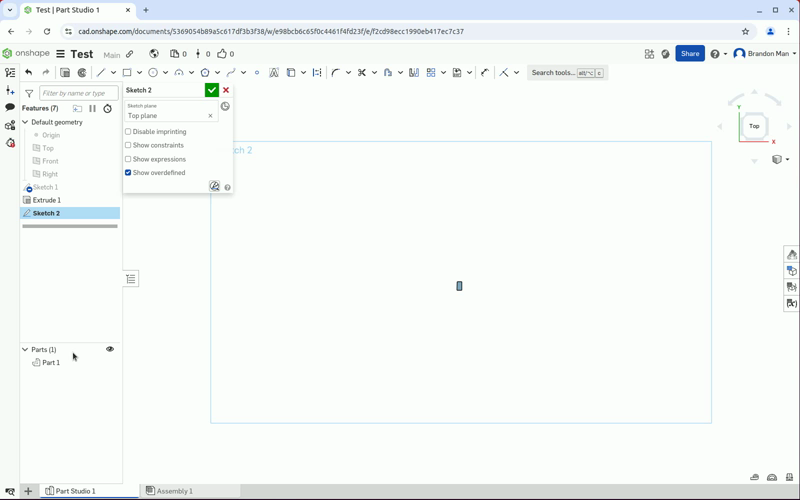
key(y)
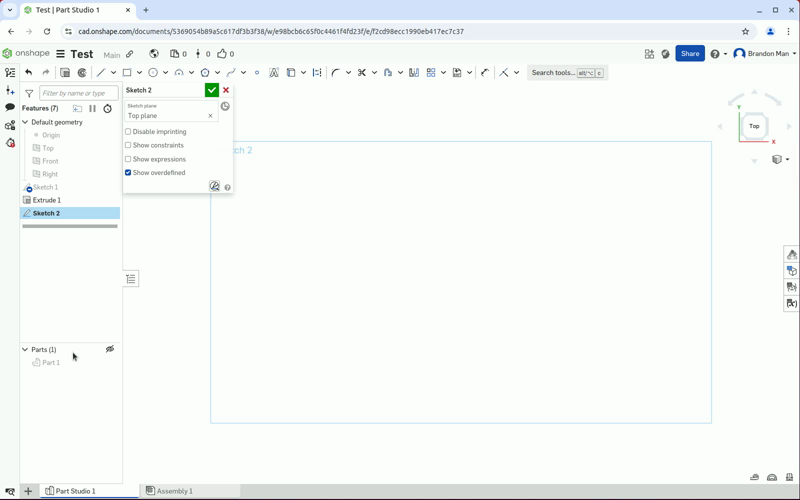
key(l)
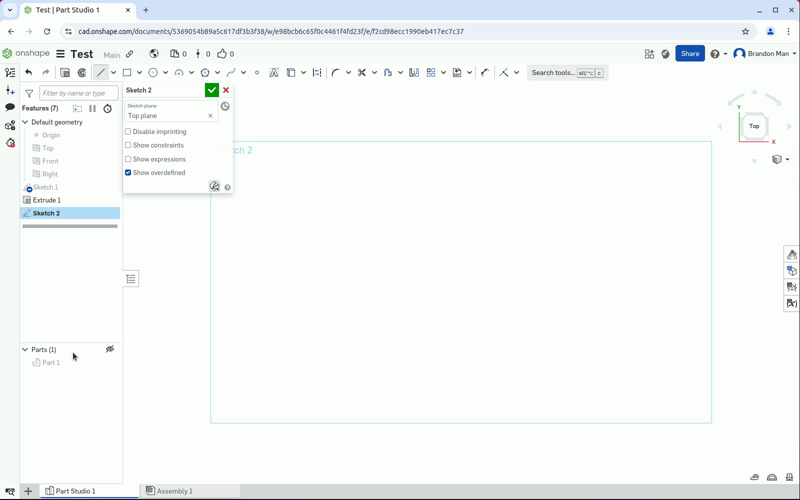
key_down(shift)
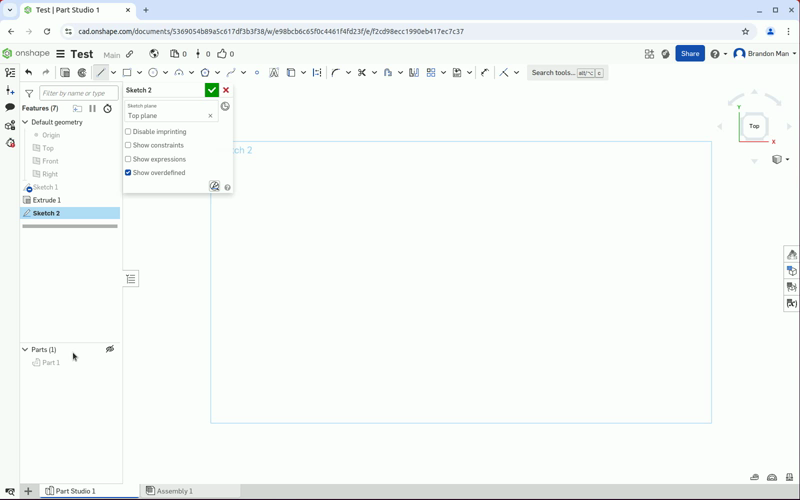
mouse_move(453, 290)
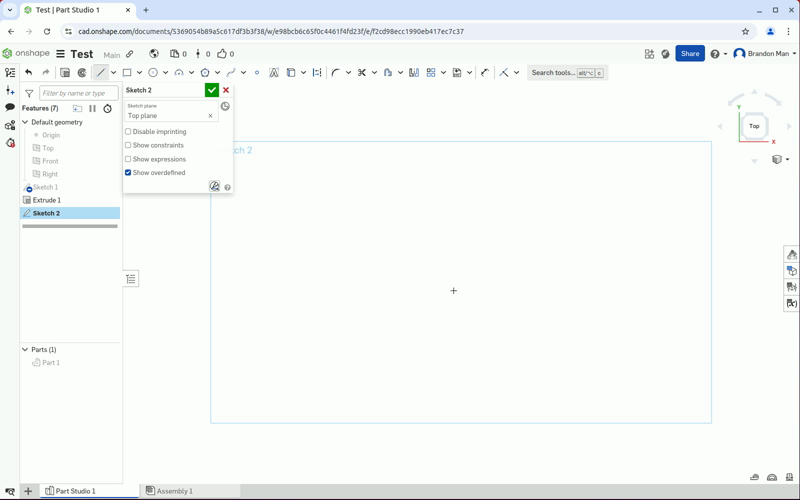
click(453, 290)
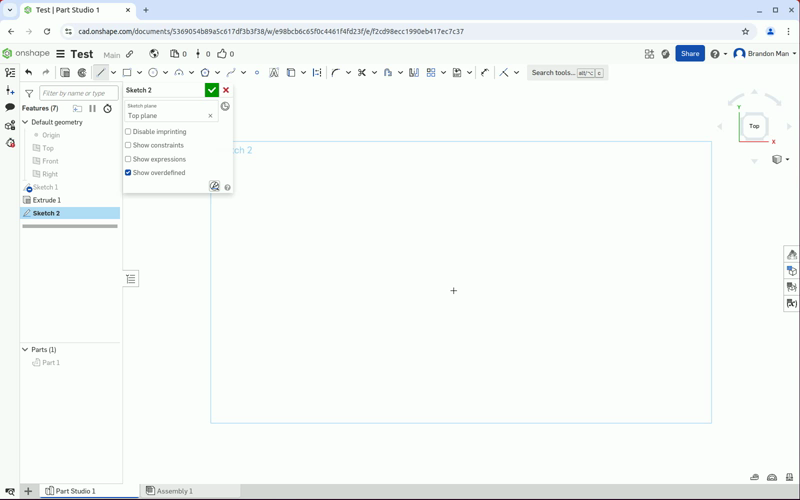
key_up(shift)
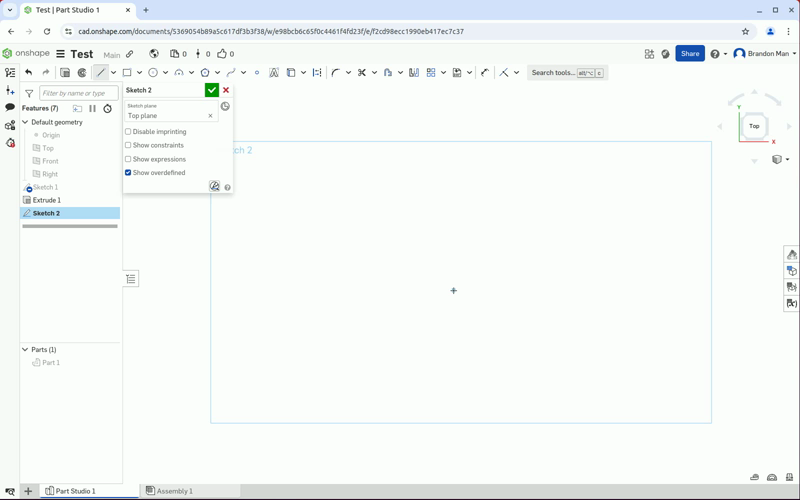
key_down(shift)
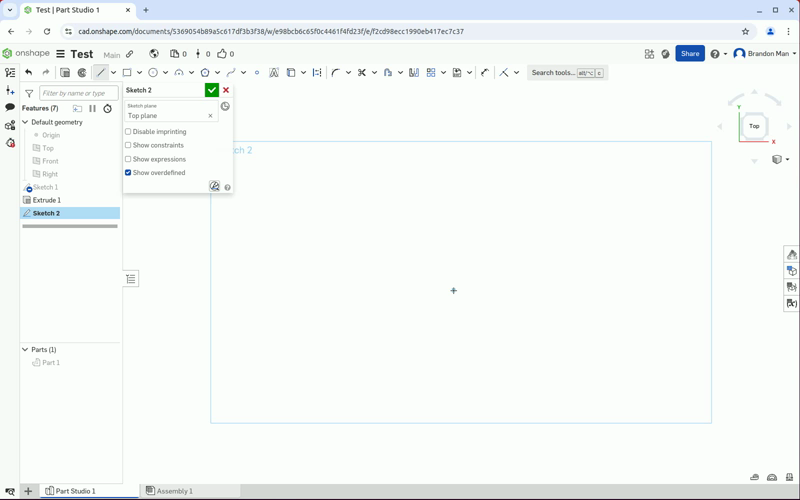
mouse_move(483, 290)
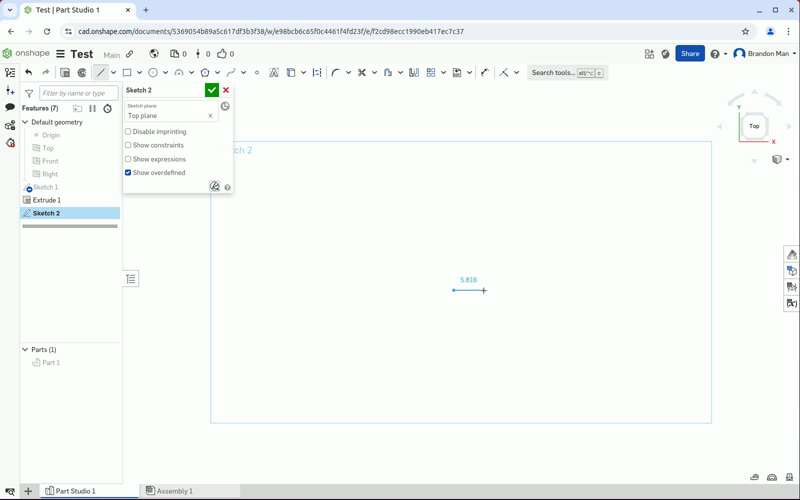
mouse_move(457, 290)
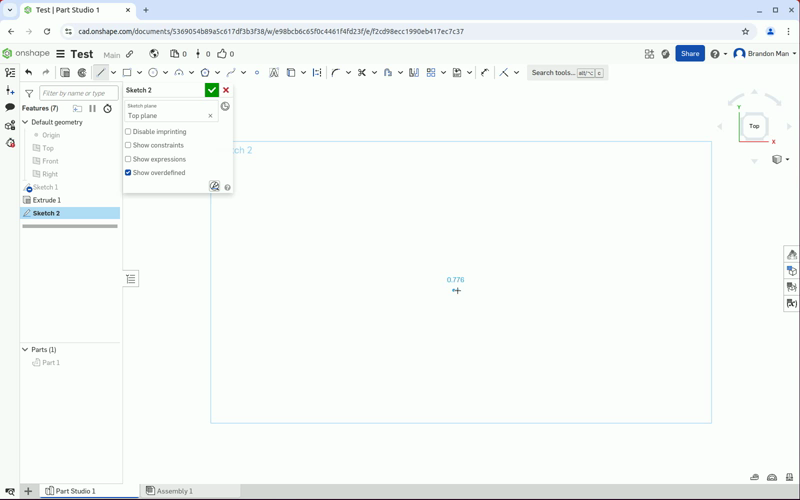
scroll(6)
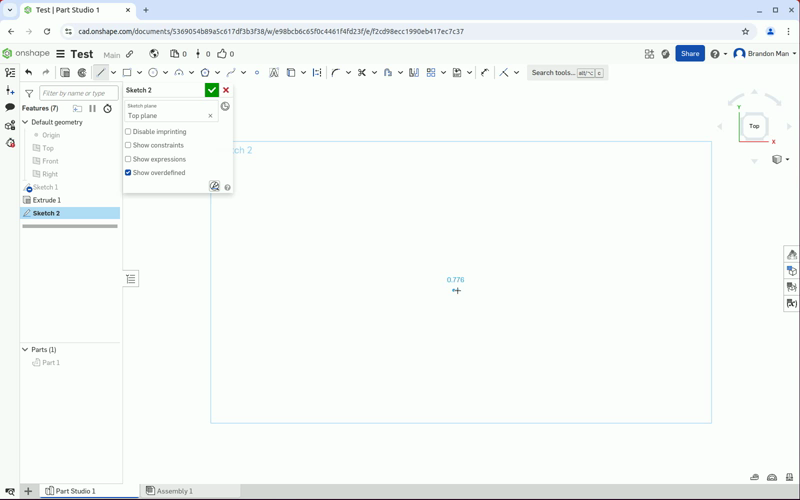
scroll(6)
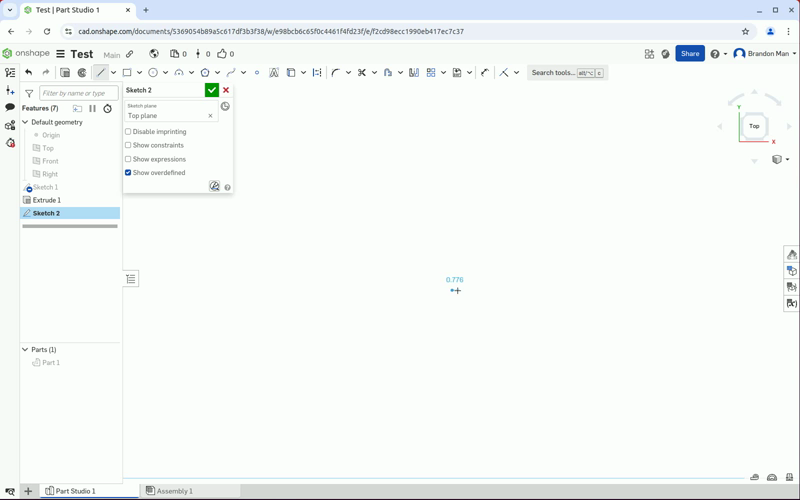
scroll(6)
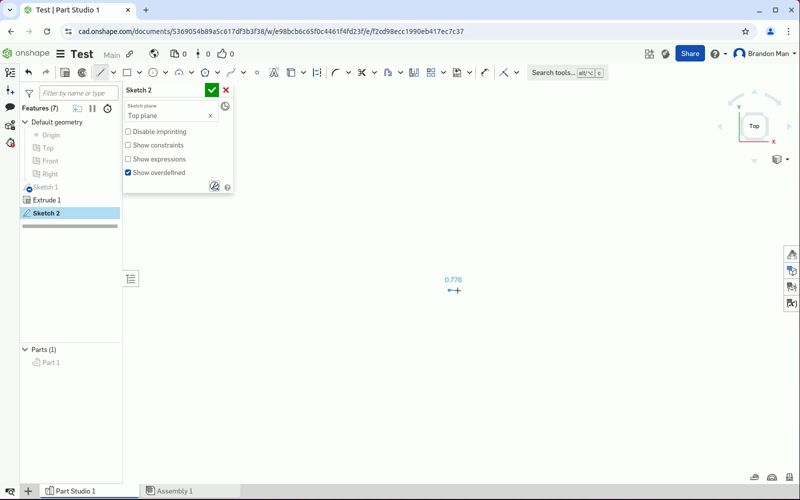
scroll(6)
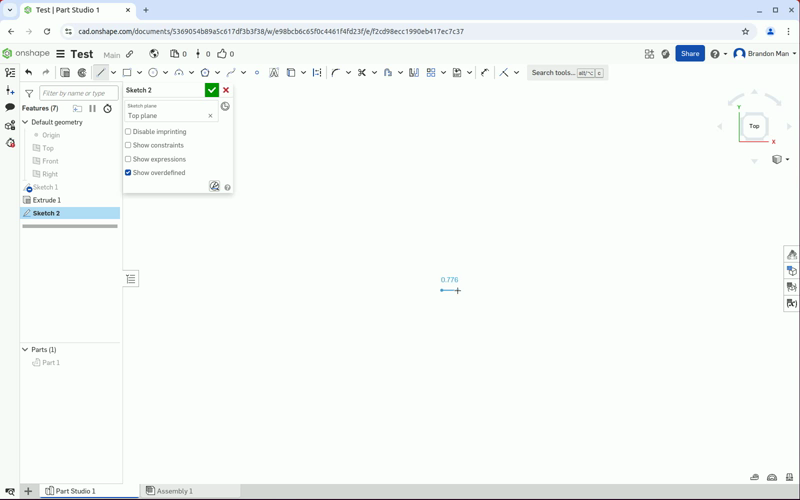
scroll(6)
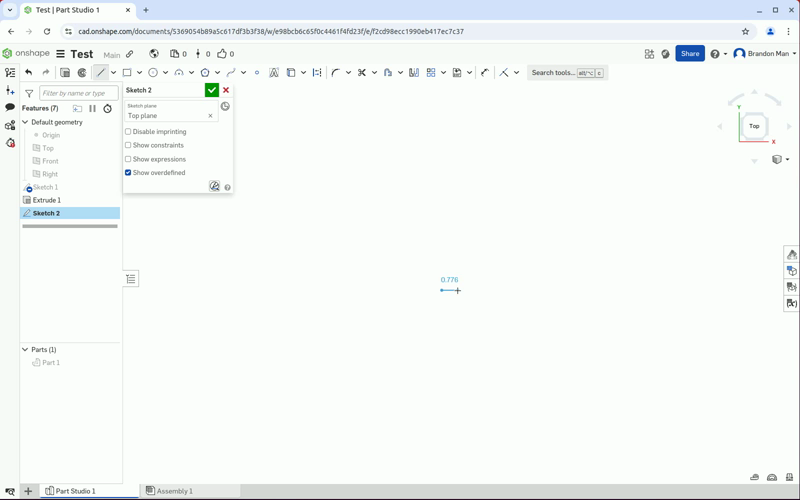
scroll(6)
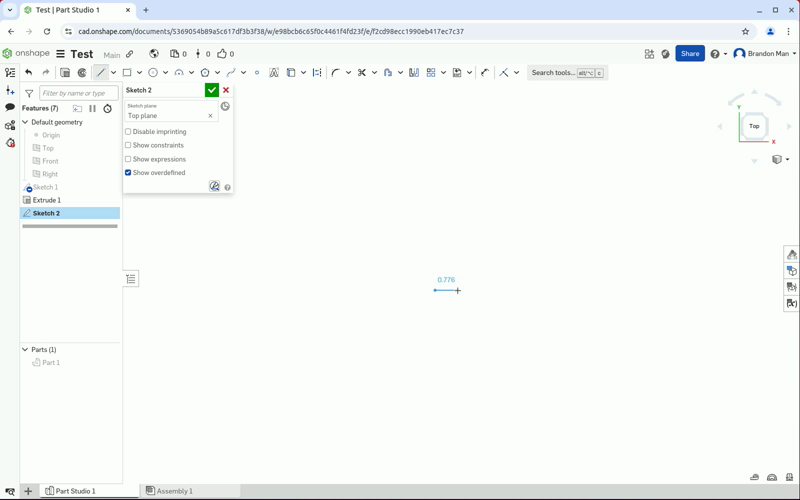
scroll(6)
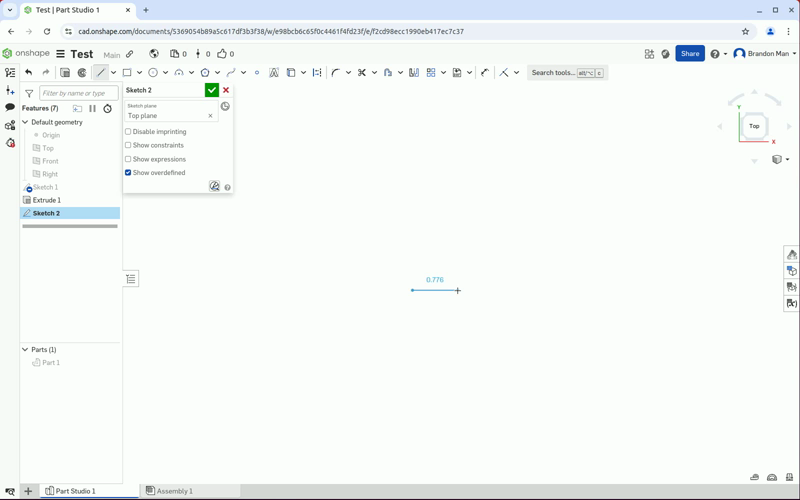
click(457, 290)
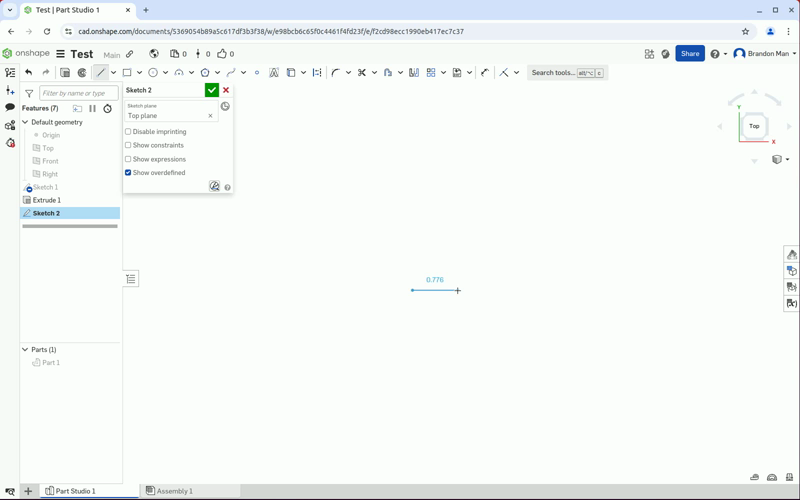
scroll(-6)
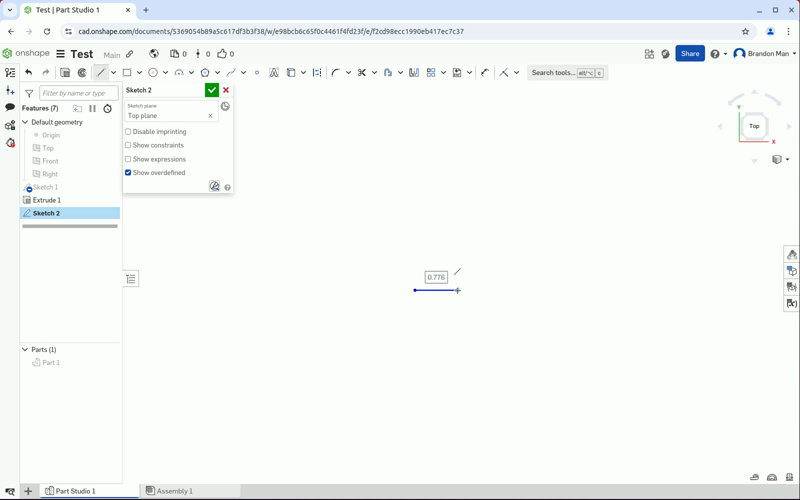
scroll(-6)
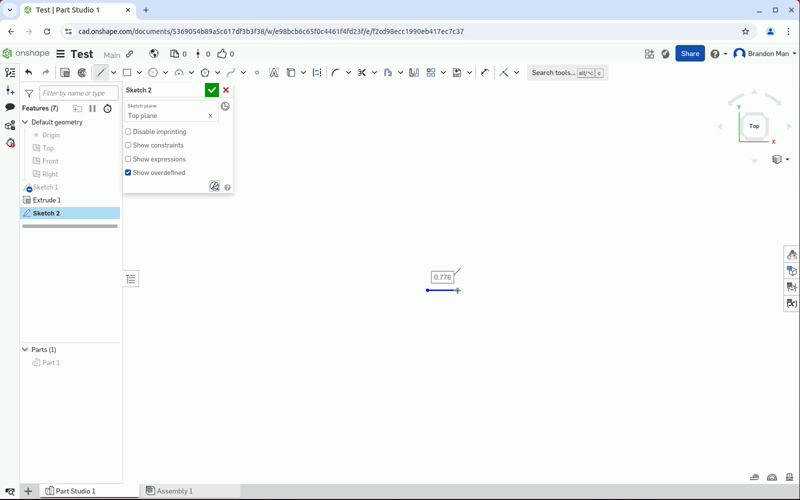
scroll(-6)
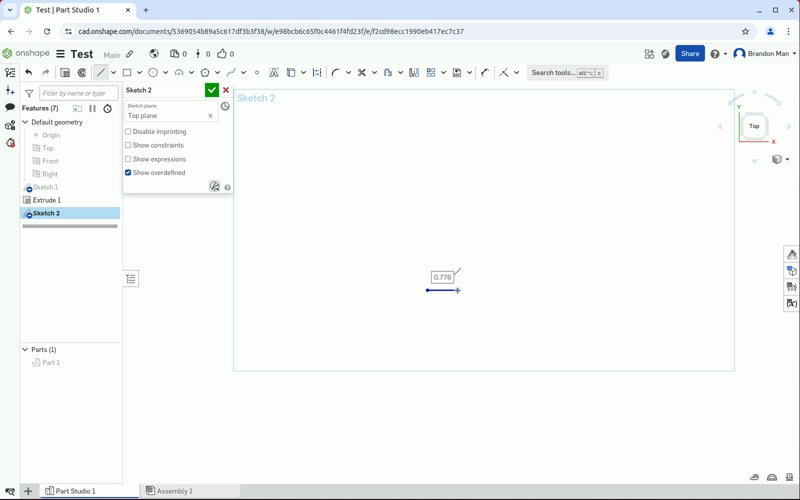
scroll(-6)
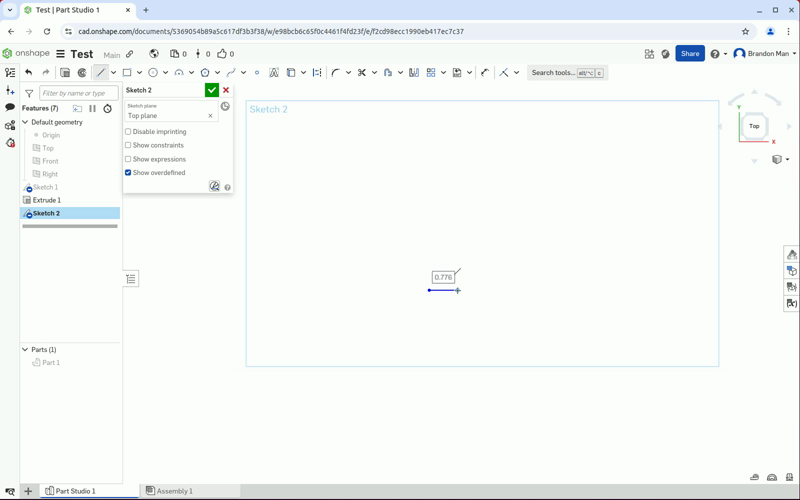
scroll(-6)
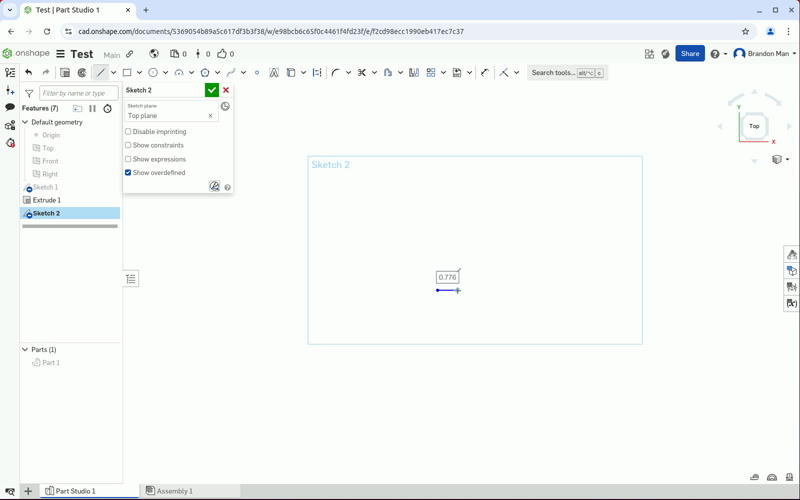
scroll(-6)
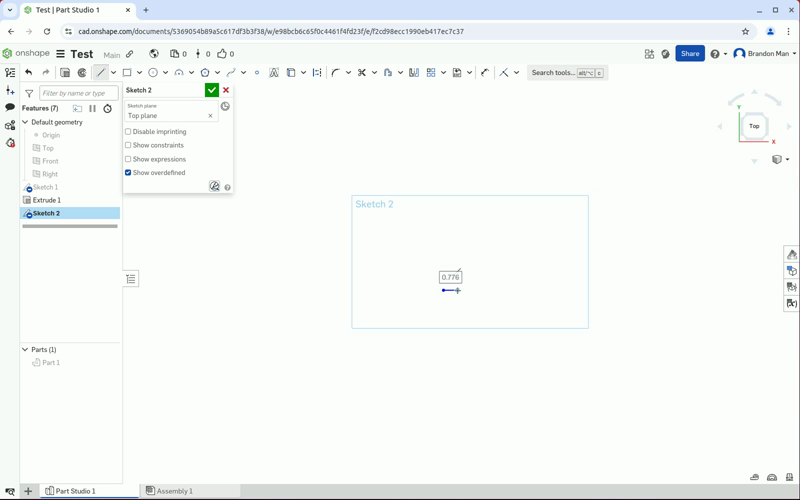
scroll(-6)
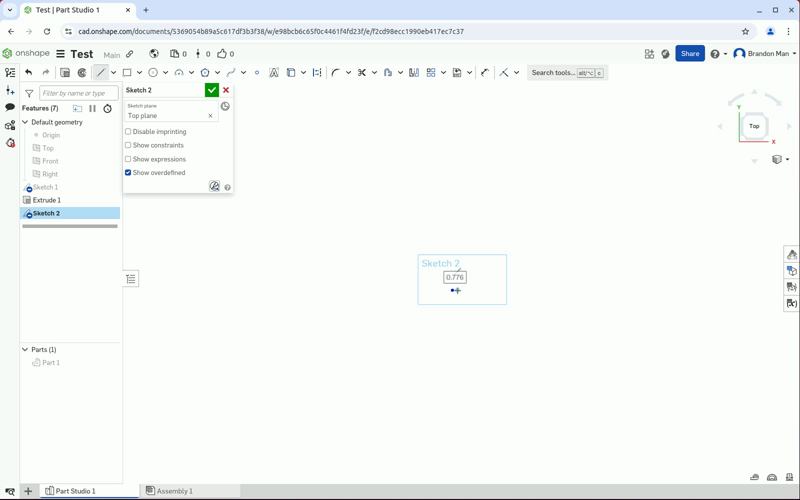
key_up(shift)
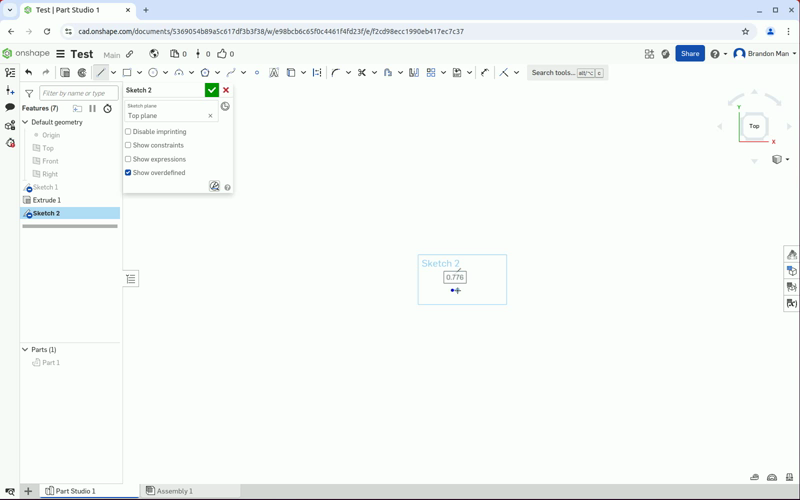
key_down(shift)
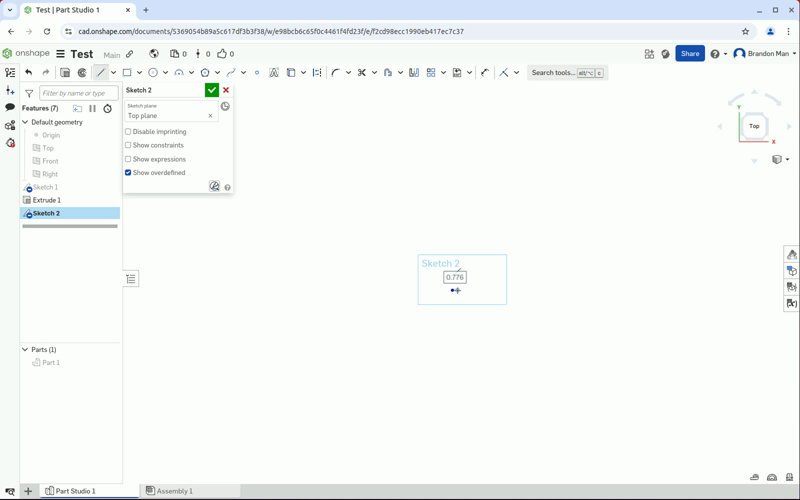
mouse_move(487, 290)
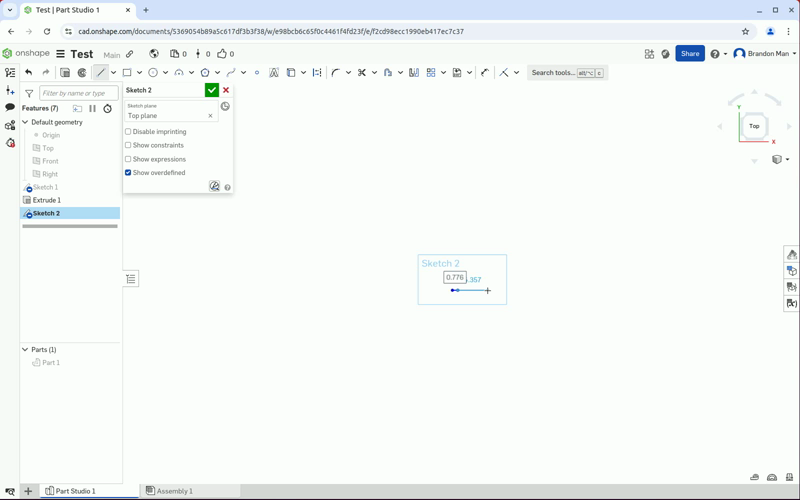
mouse_move(457, 231)
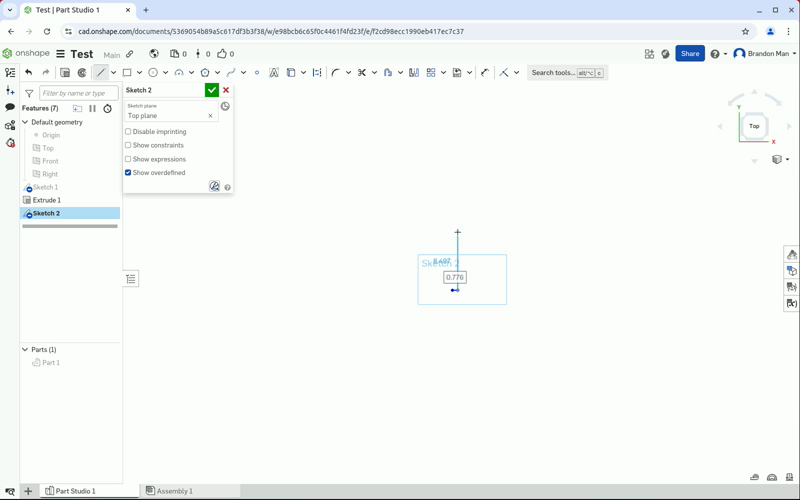
click(457, 231)
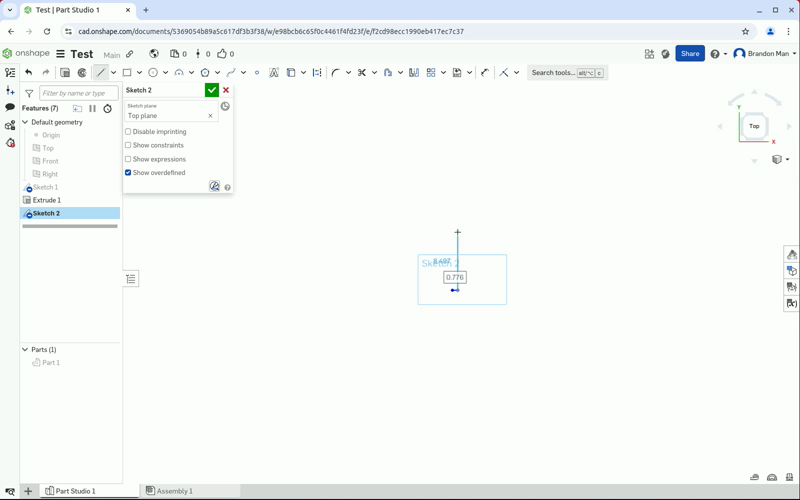
key_up(shift)
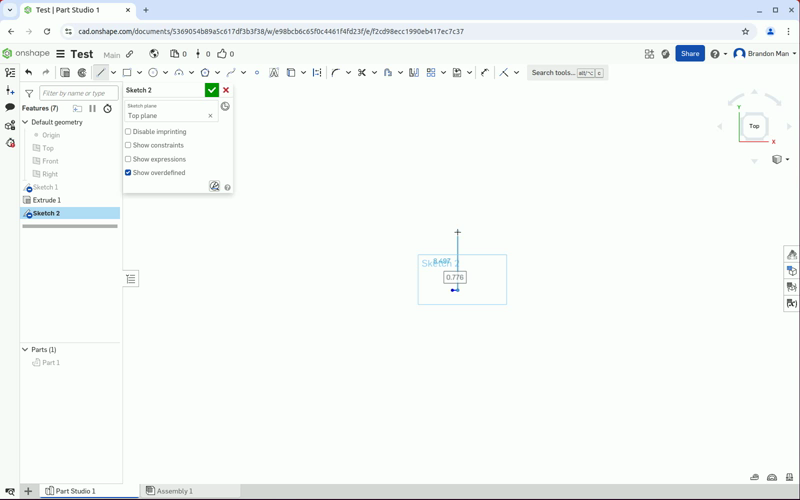
key_down(shift)
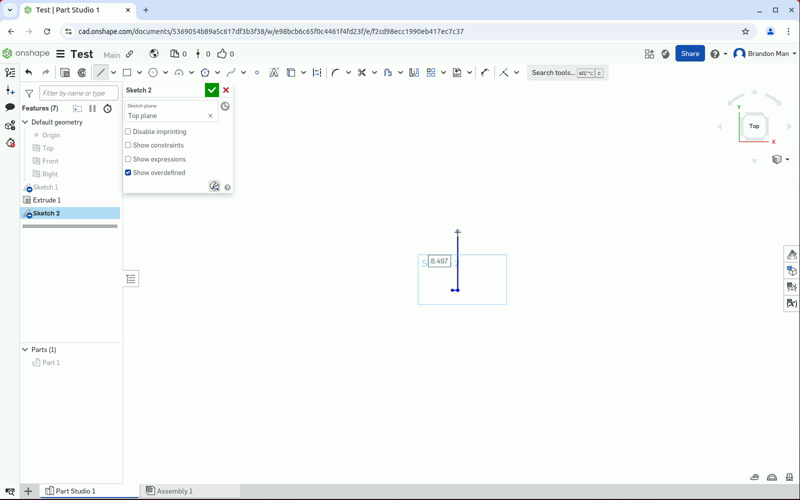
mouse_move(487, 231)
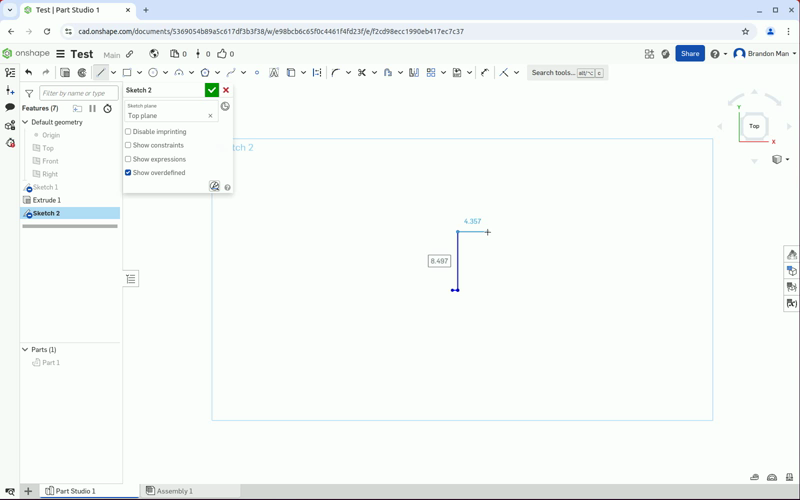
mouse_move(453, 231)
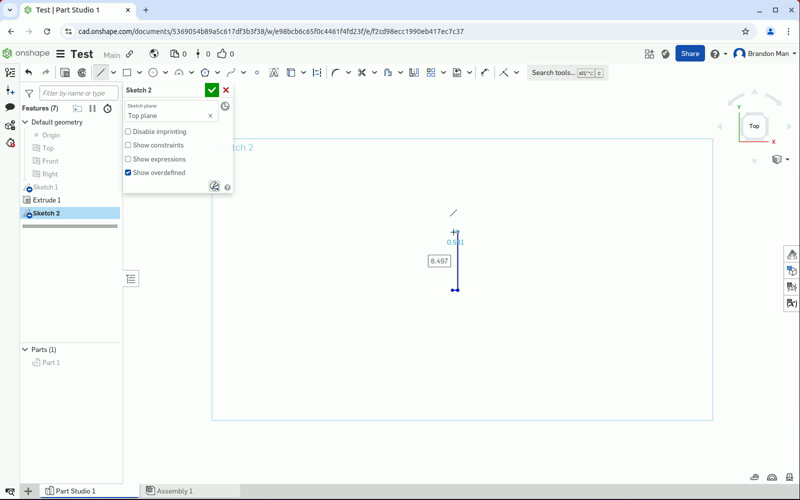
scroll(6)
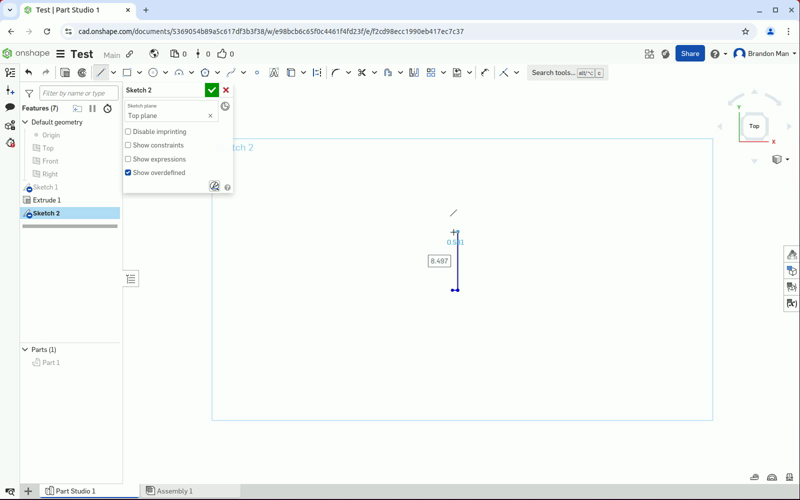
scroll(6)
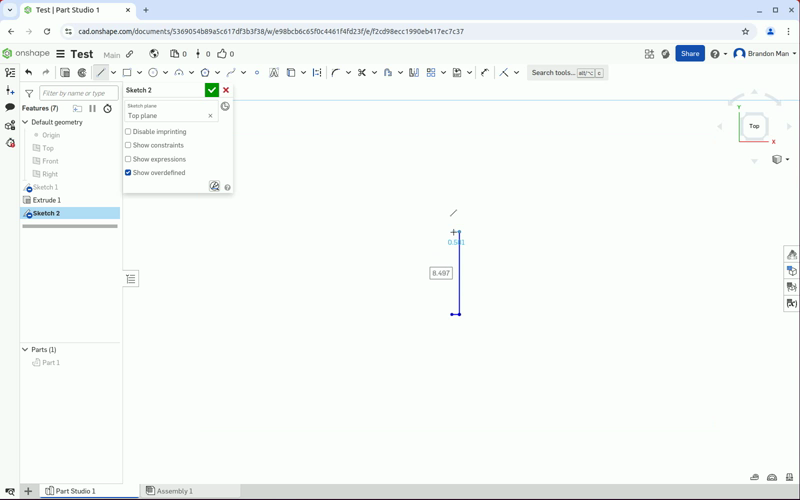
scroll(6)
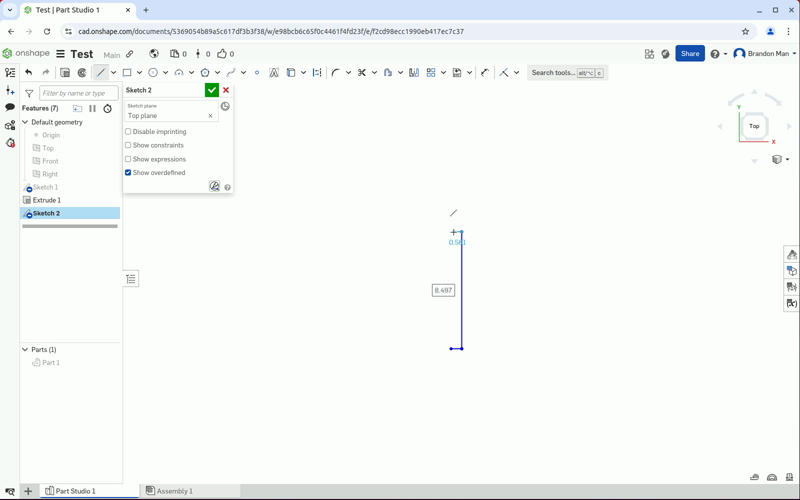
scroll(6)
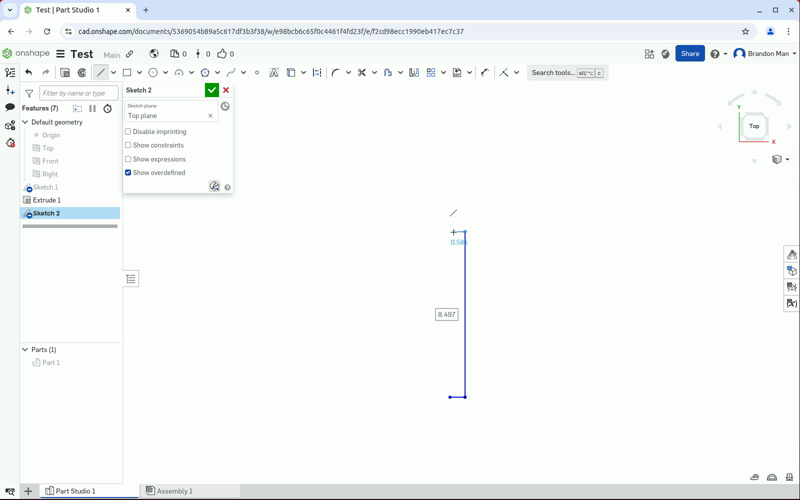
scroll(6)
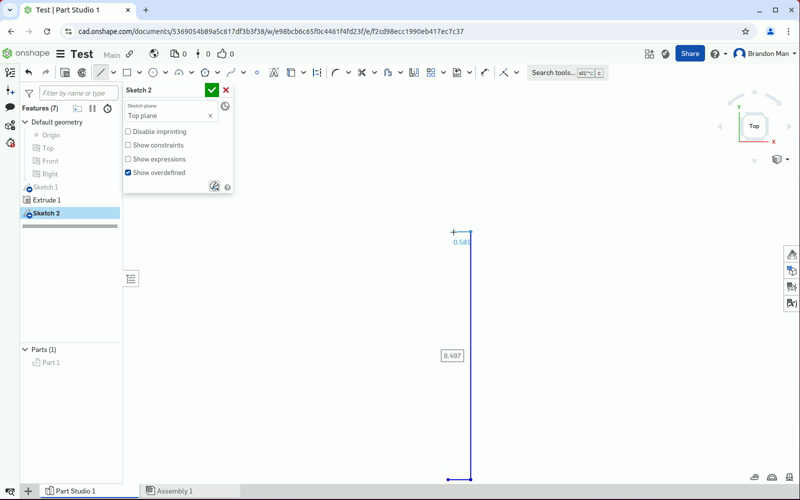
scroll(6)
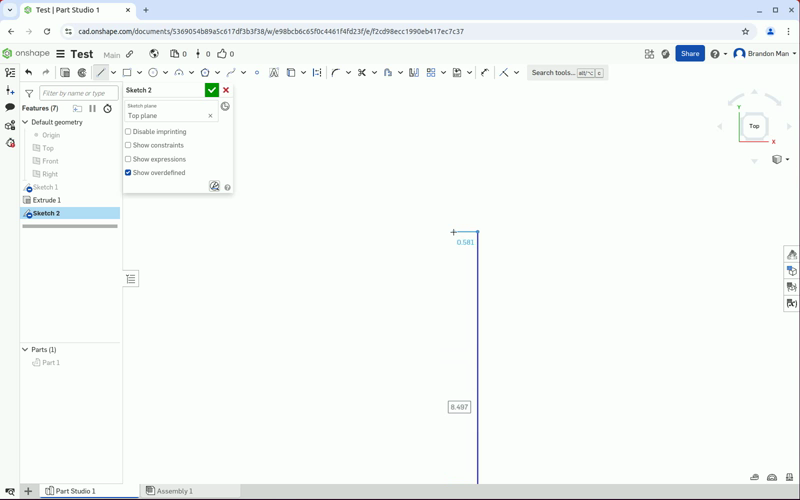
scroll(6)
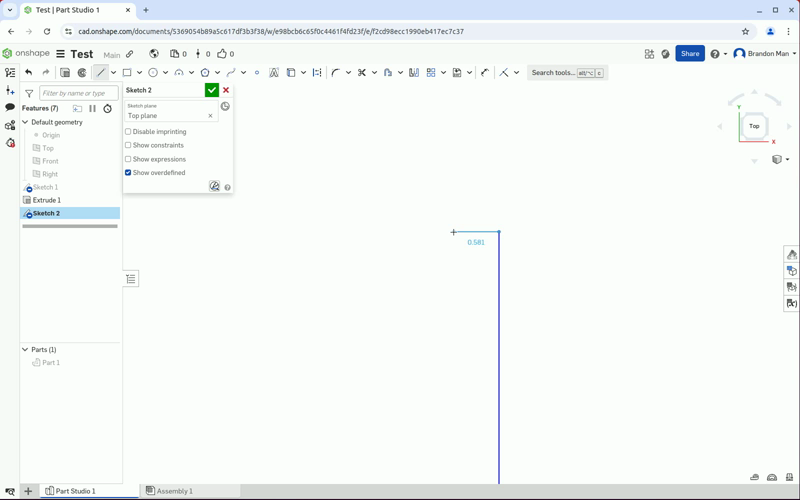
click(453, 231)
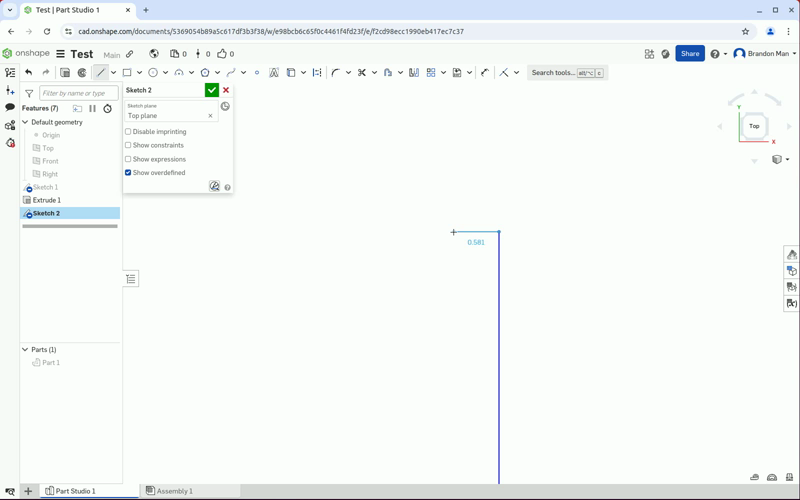
scroll(-6)
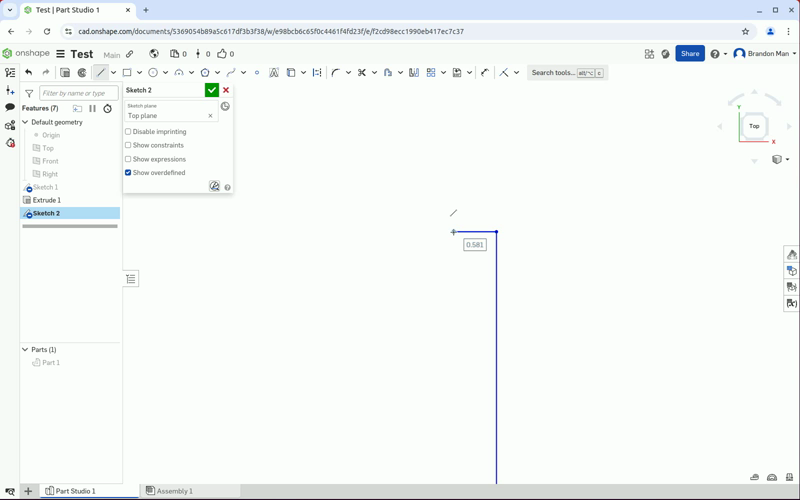
scroll(-6)
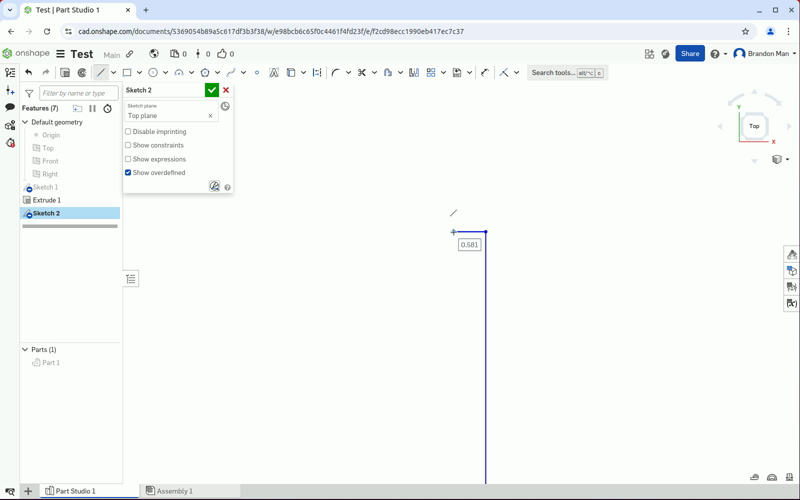
scroll(-6)
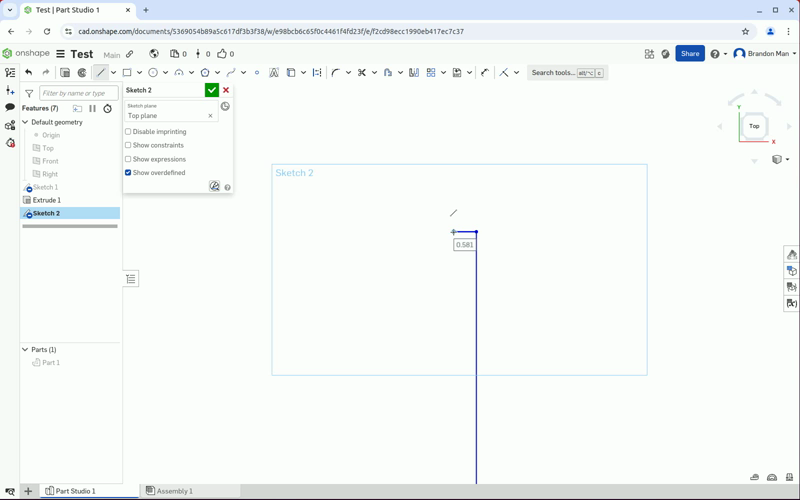
scroll(-6)
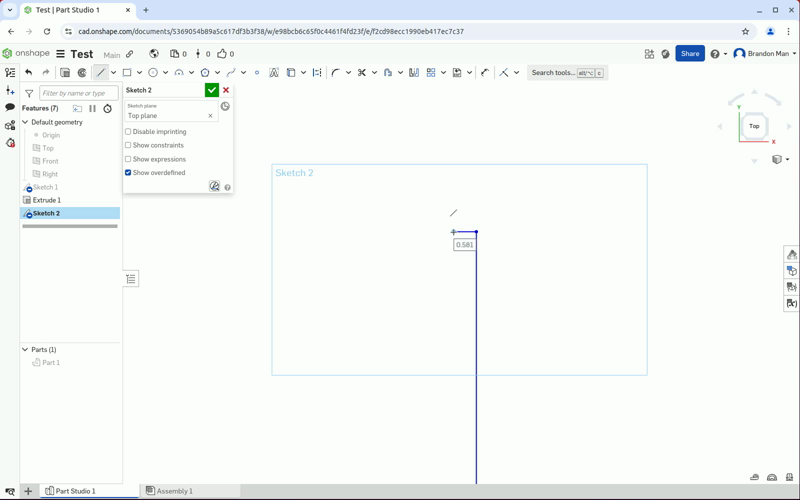
scroll(-6)
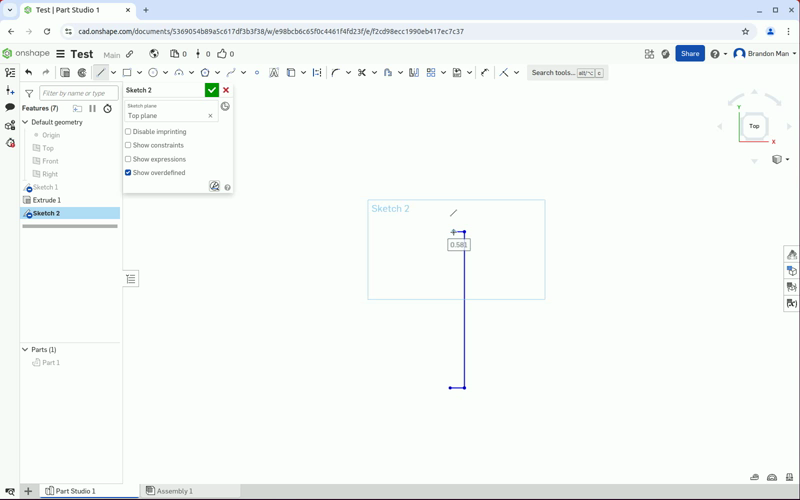
scroll(-6)
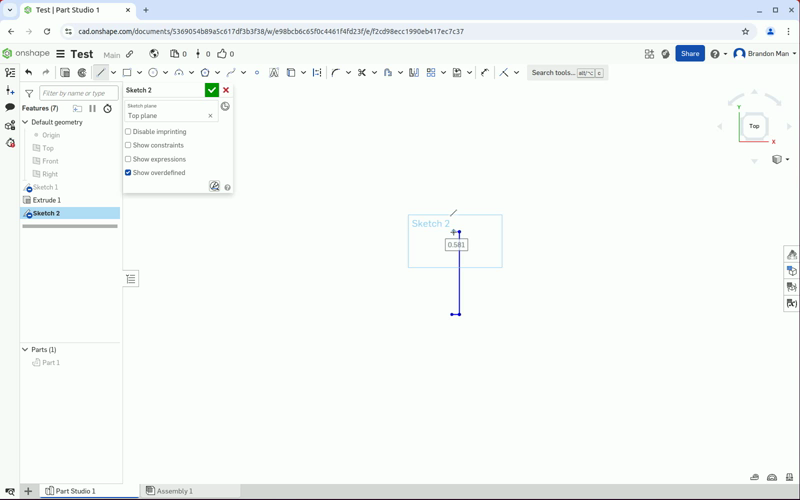
scroll(-6)
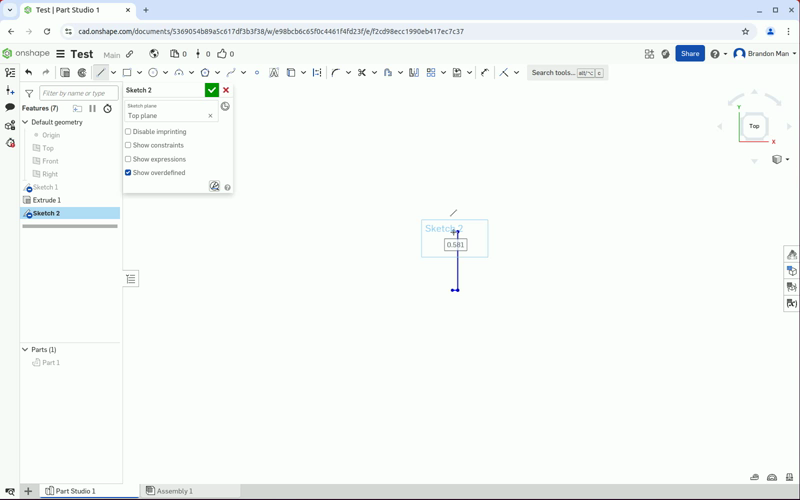
key_up(shift)
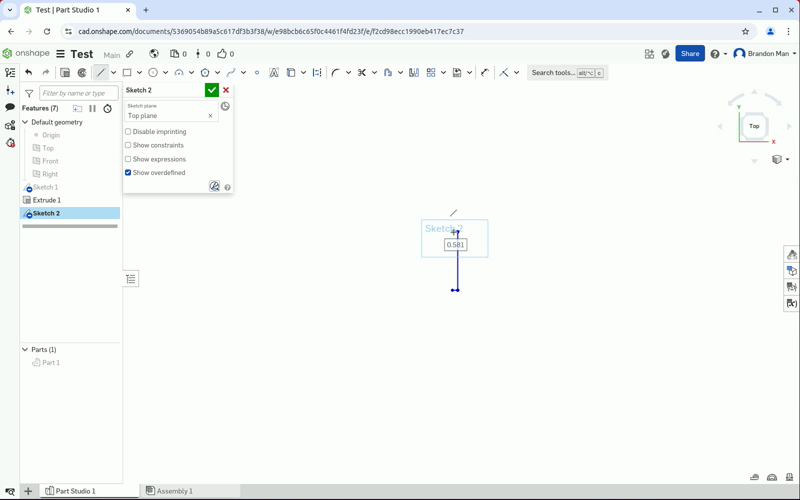
mouse_move(483, 231)
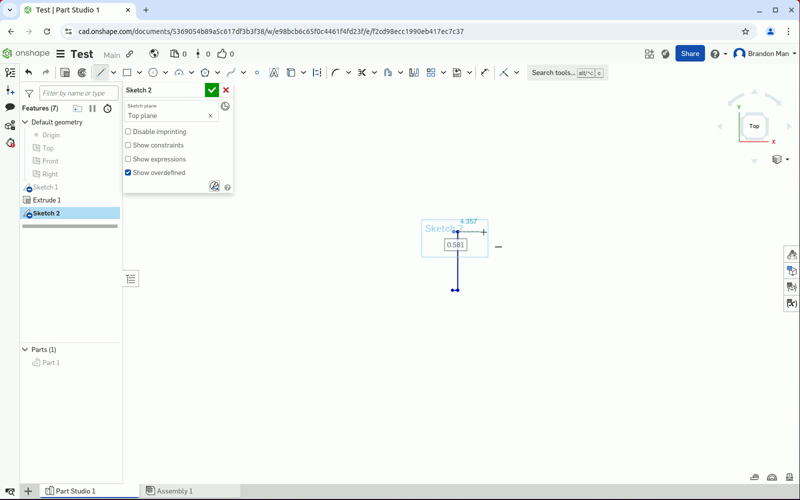
key_down(shift)
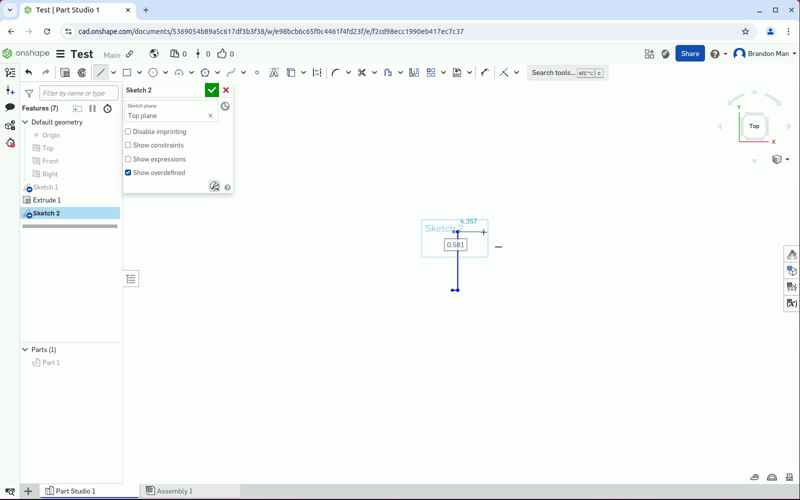
mouse_move(453, 290)
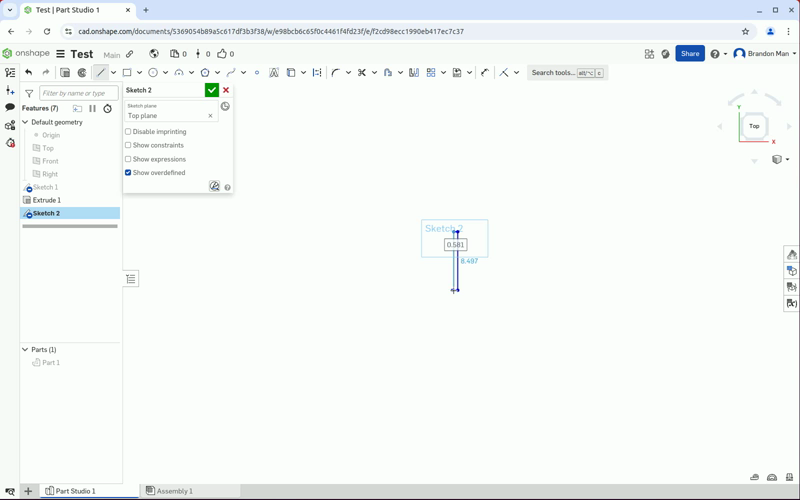
scroll(6)
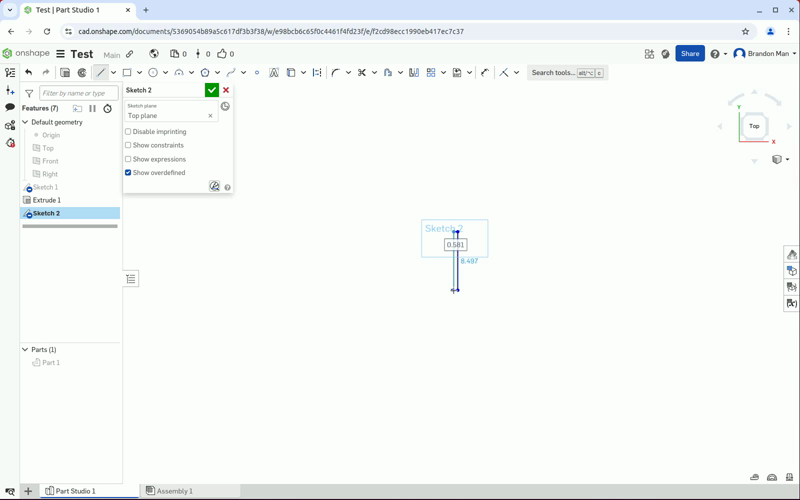
scroll(6)
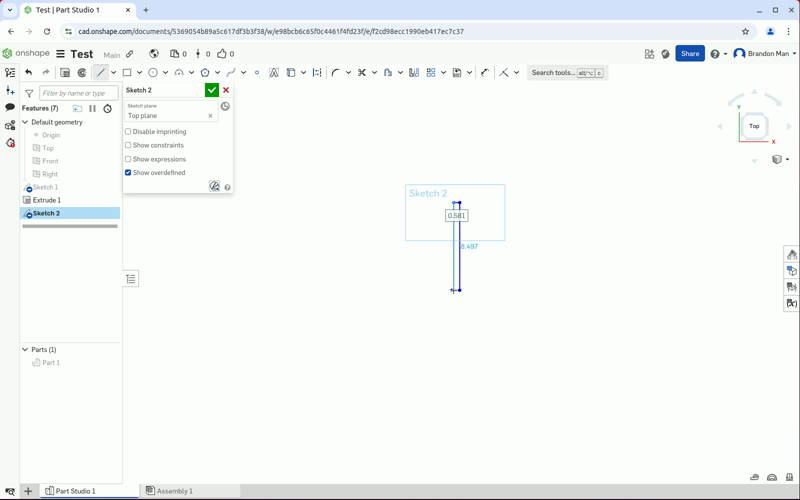
scroll(6)
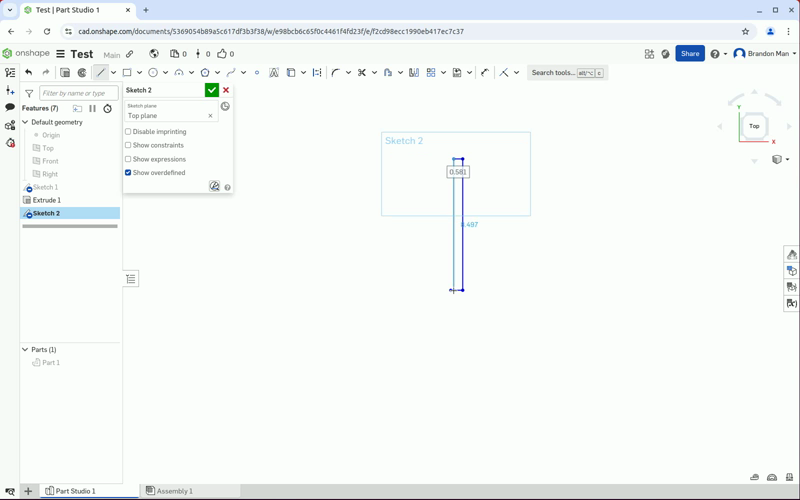
scroll(6)
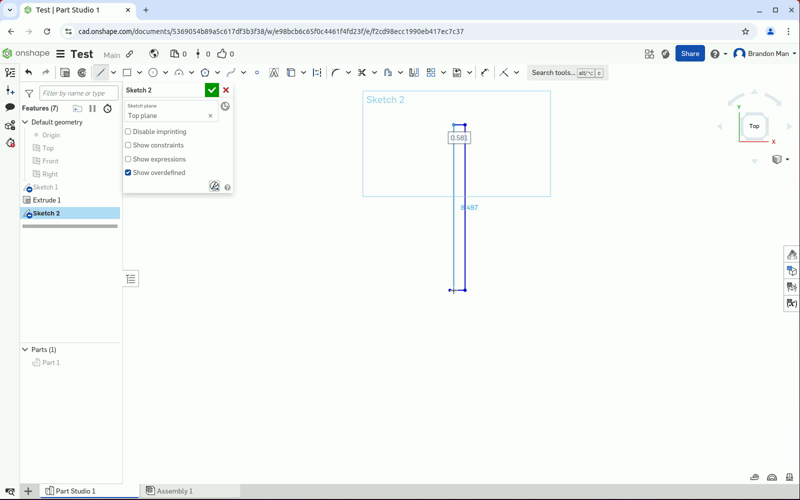
scroll(6)
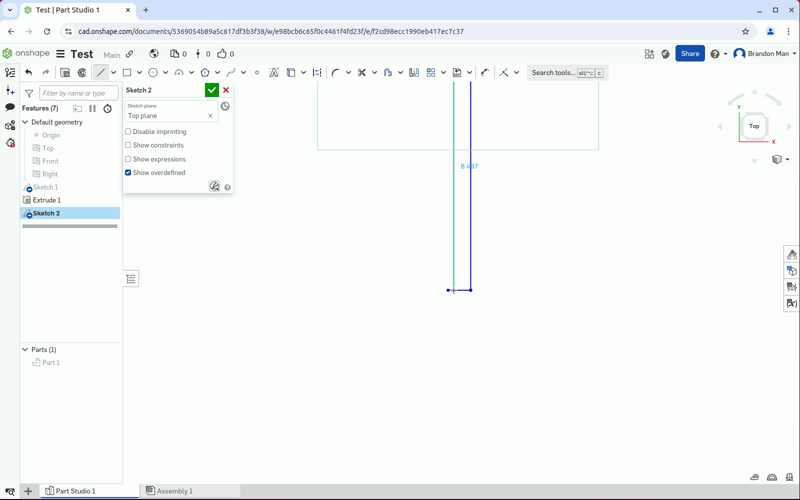
scroll(6)
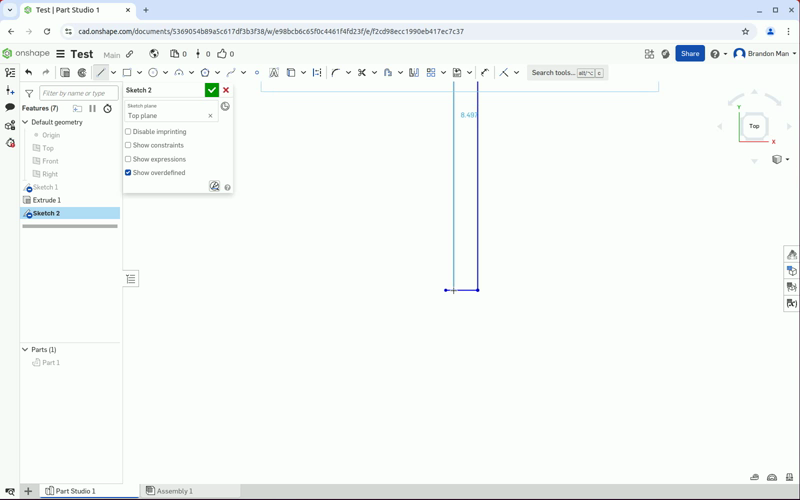
scroll(6)
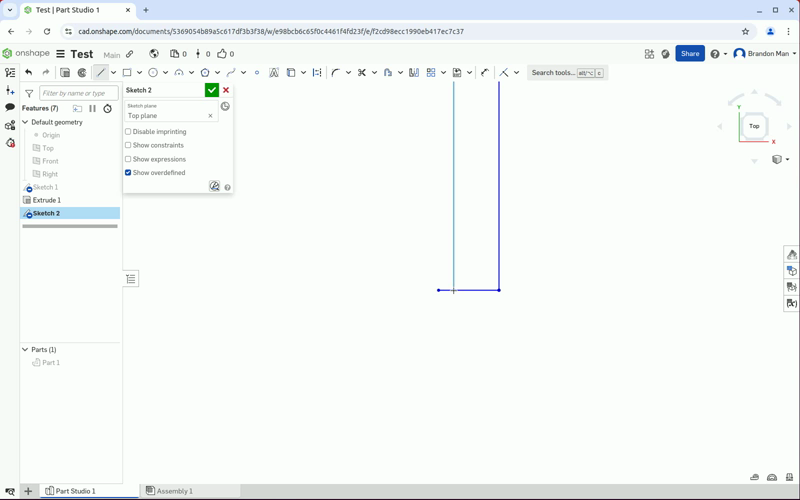
key_up(shift)
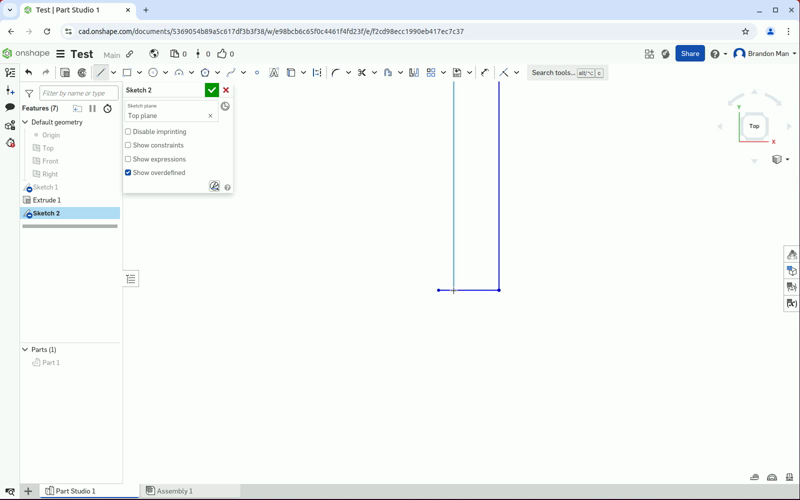
click(453, 290)
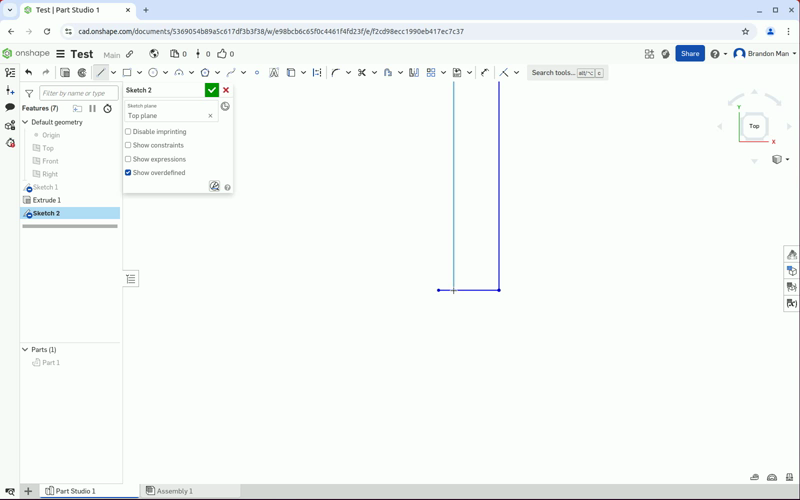
scroll(-6)
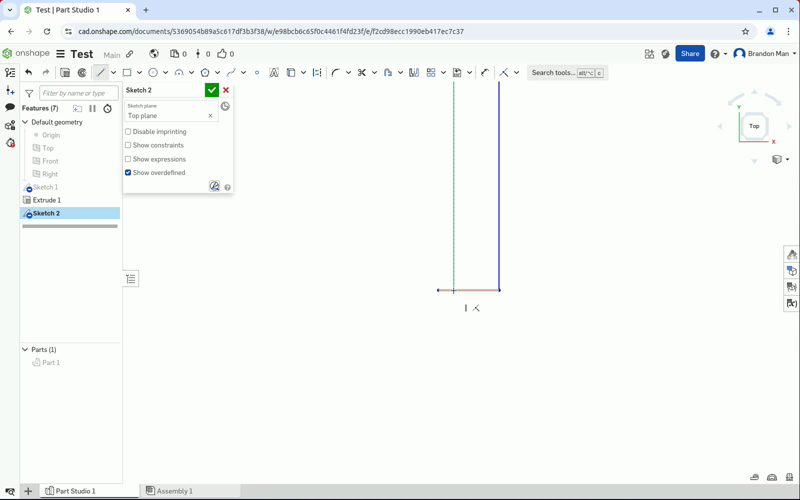
scroll(-6)
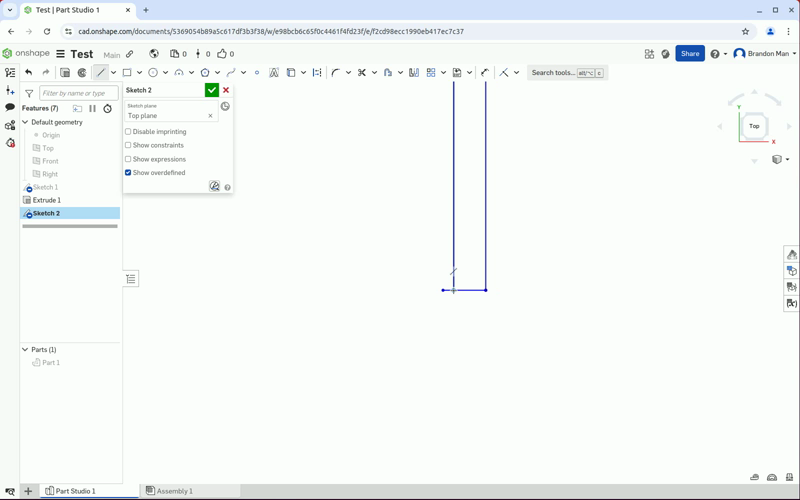
scroll(-6)
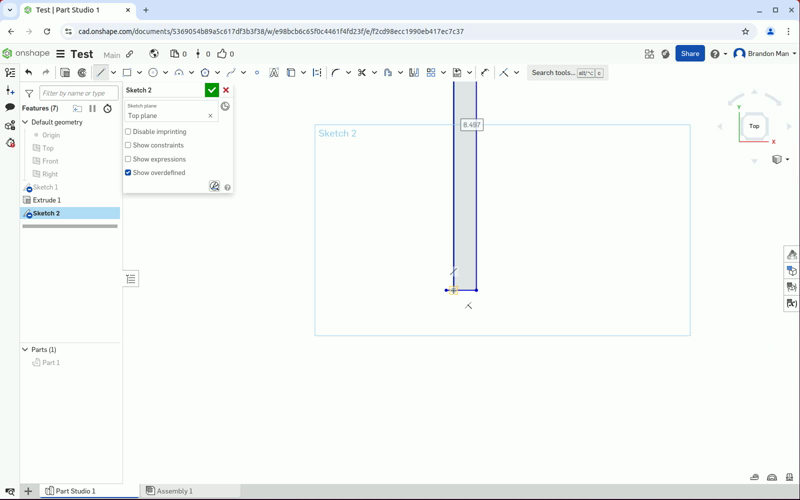
scroll(-6)
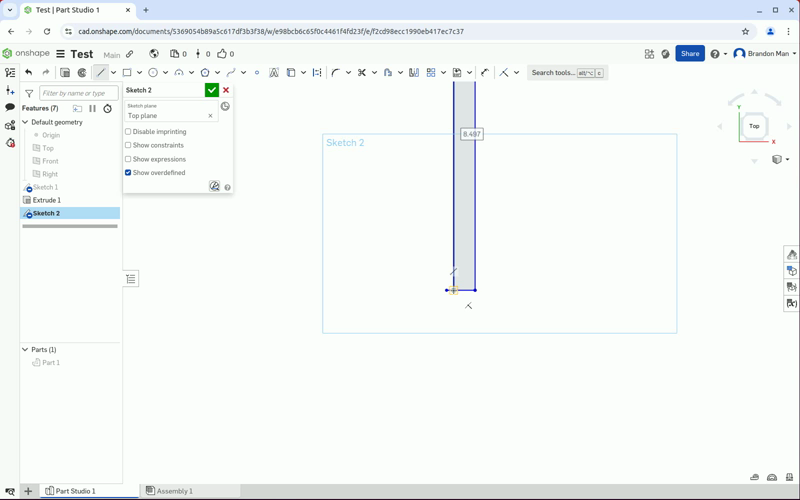
scroll(-6)
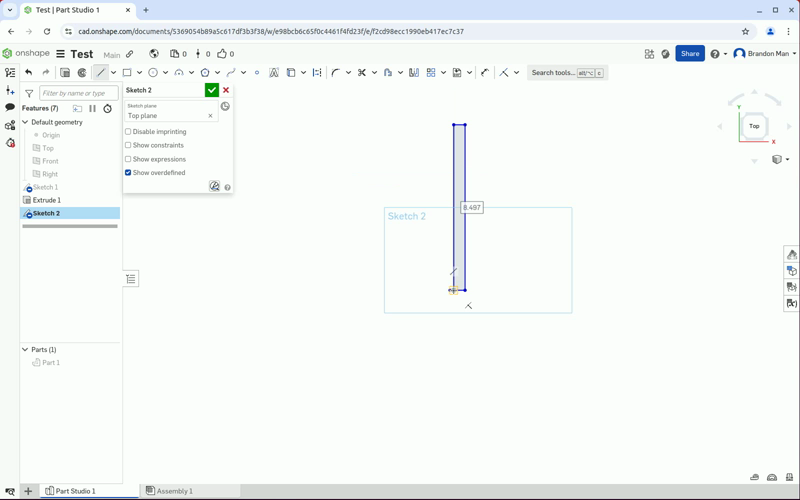
scroll(-6)
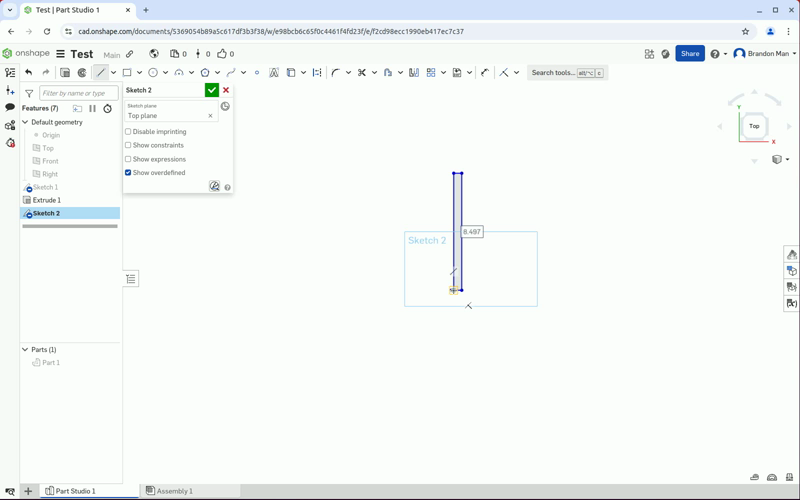
scroll(-6)
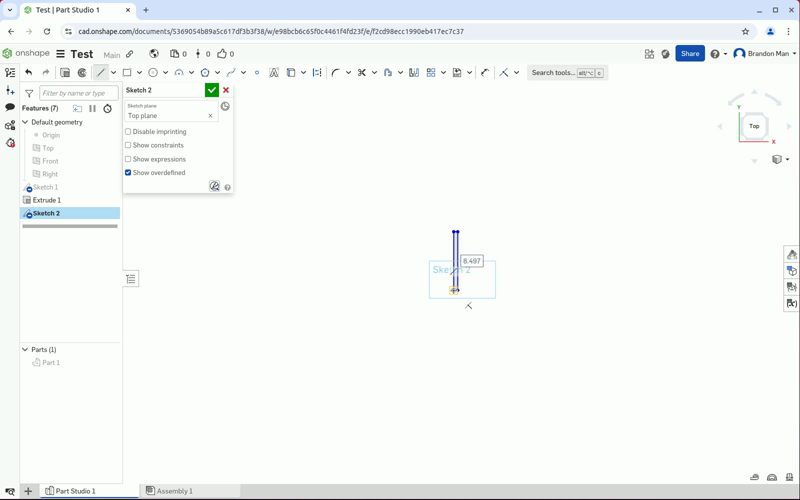
key(esc)
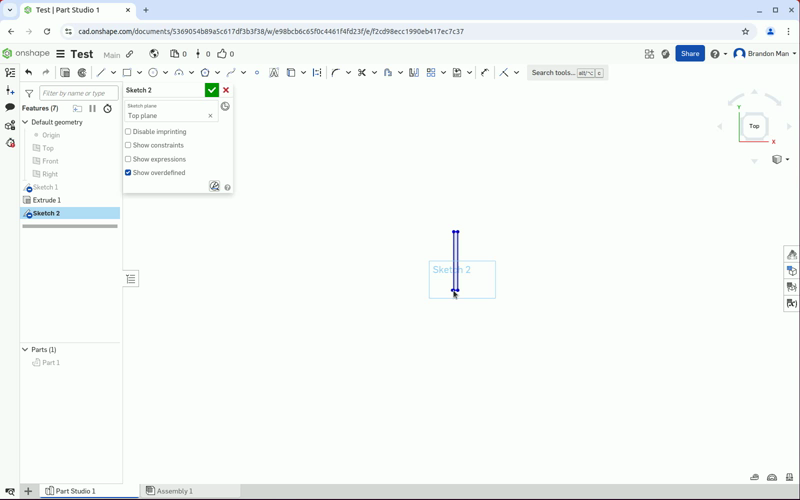
mouse_move(455, 241)
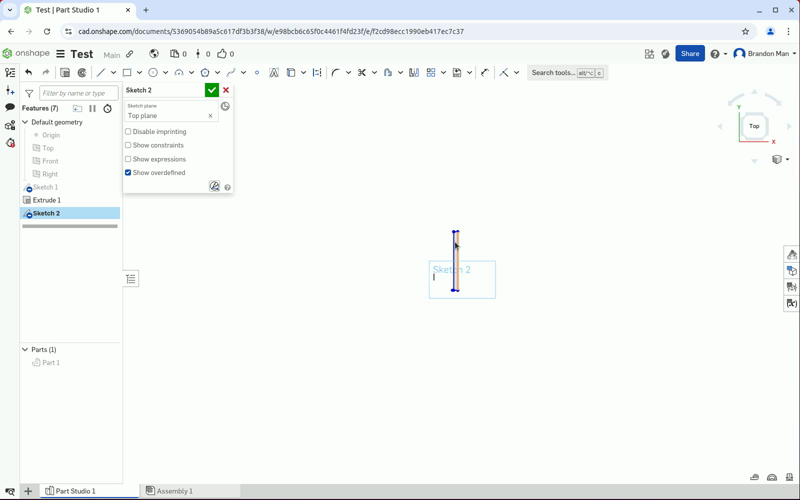
scroll(6)
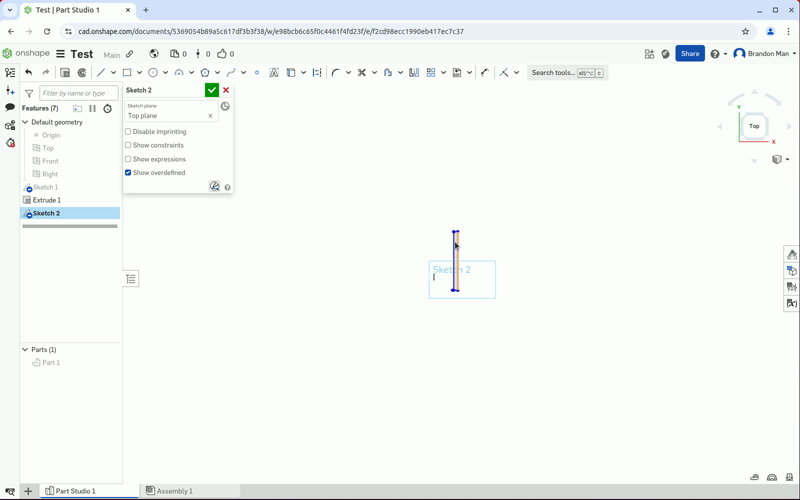
scroll(6)
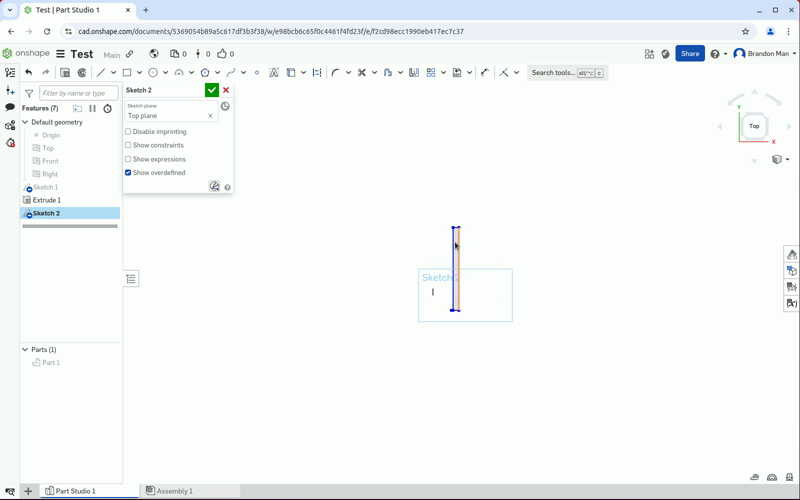
scroll(6)
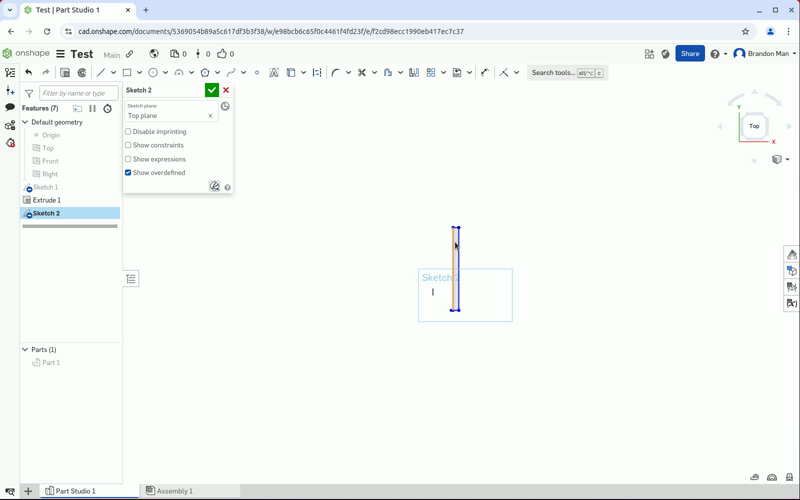
scroll(6)
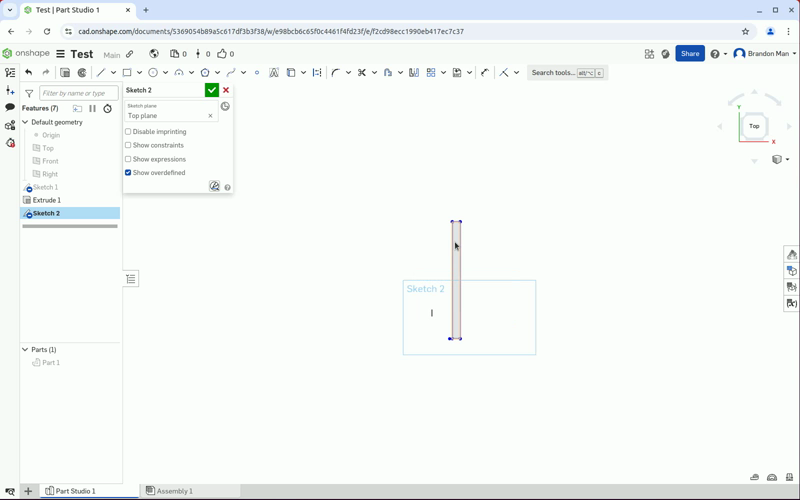
scroll(6)
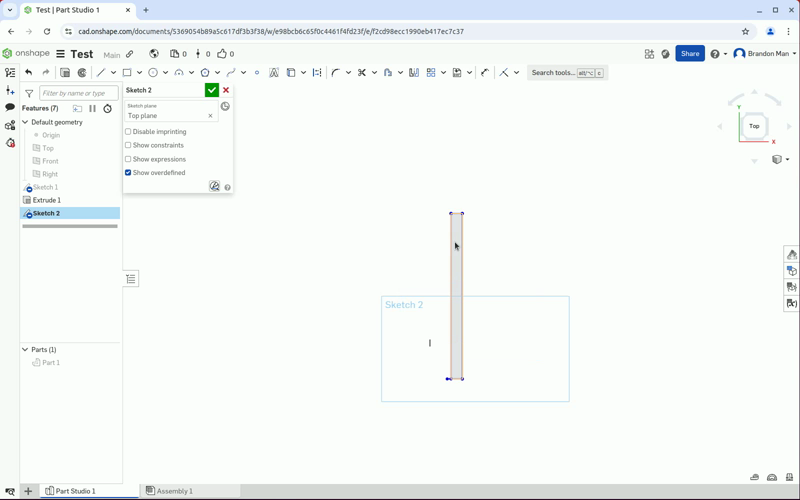
scroll(6)
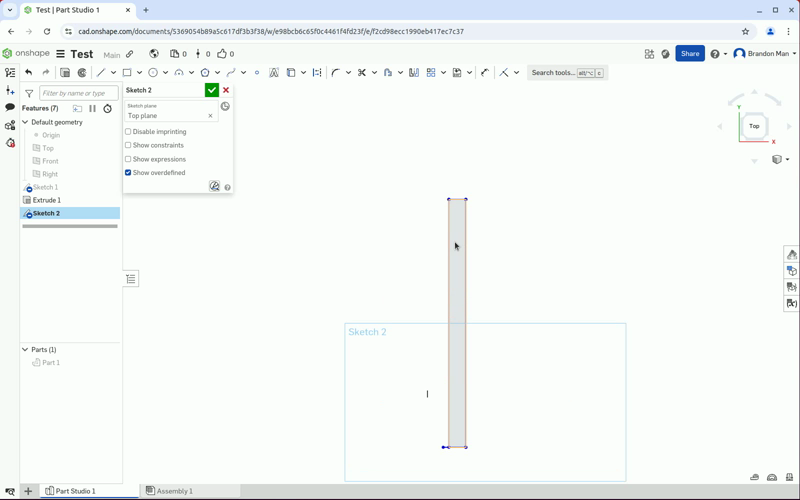
scroll(6)
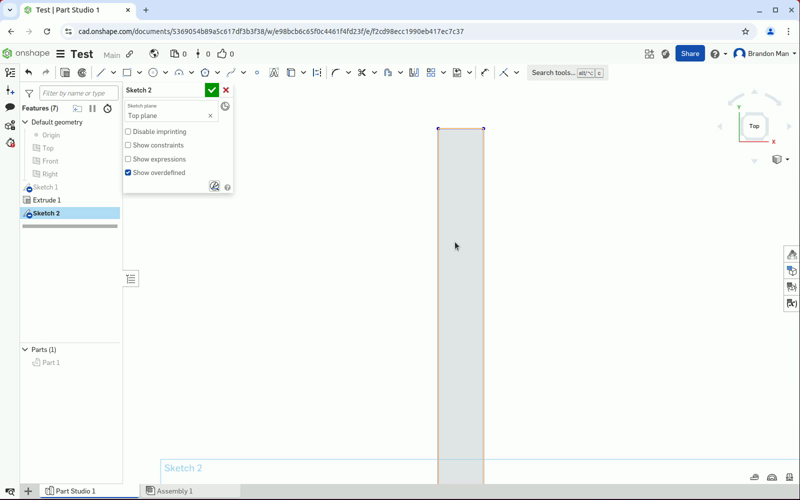
click(455, 241)
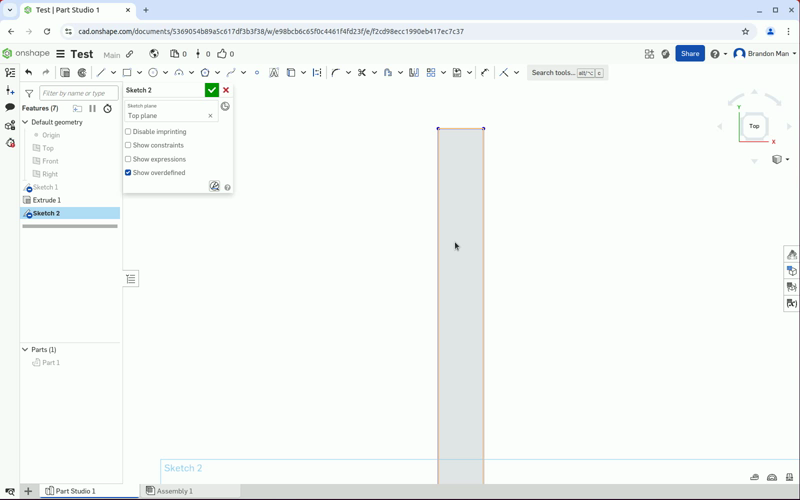
scroll(-6)
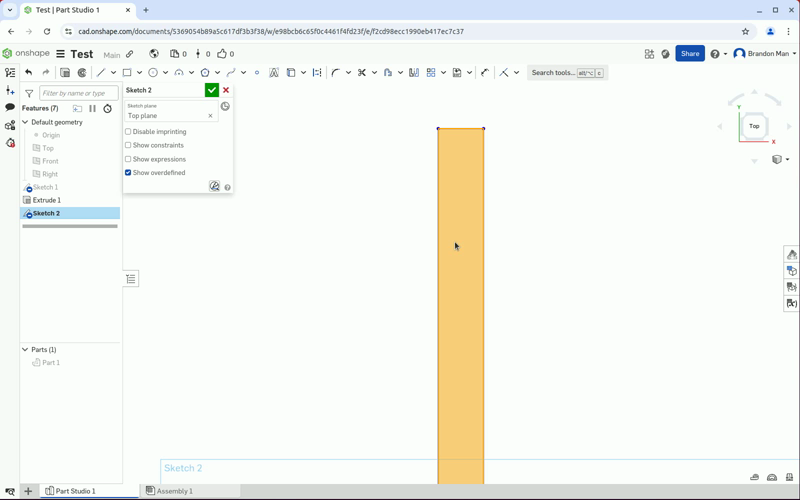
scroll(-6)
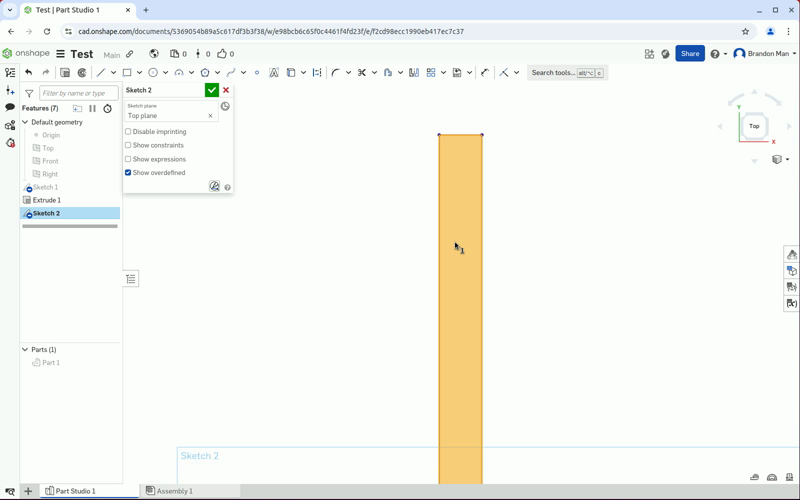
scroll(-6)
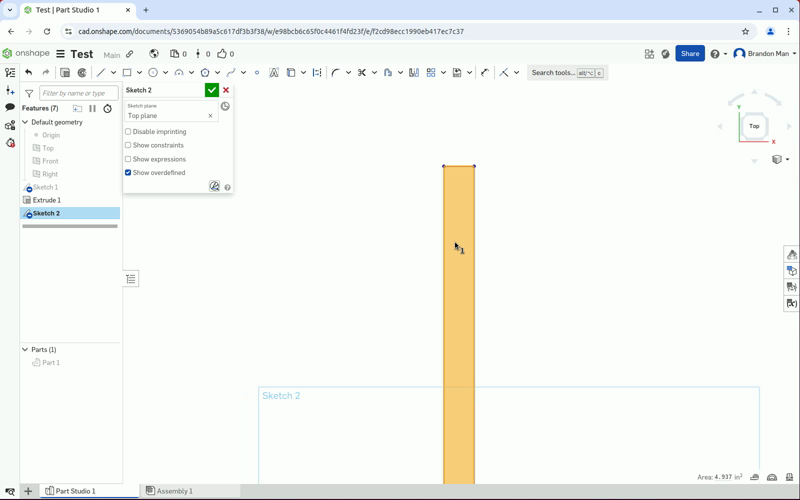
scroll(-6)
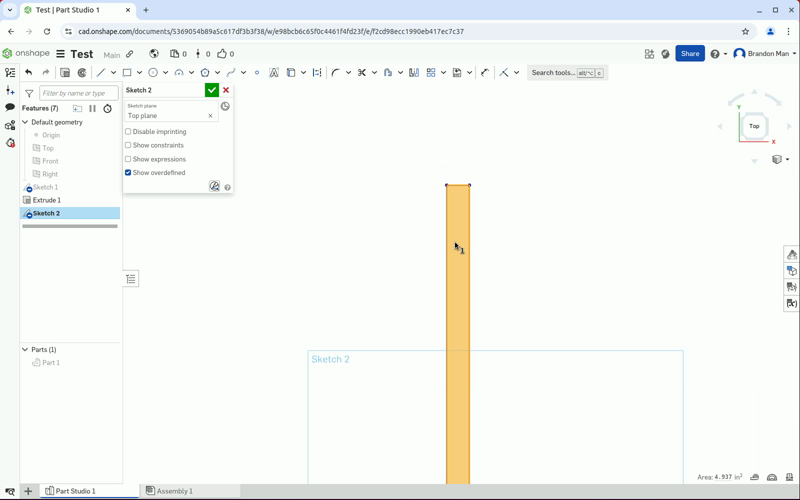
scroll(-6)
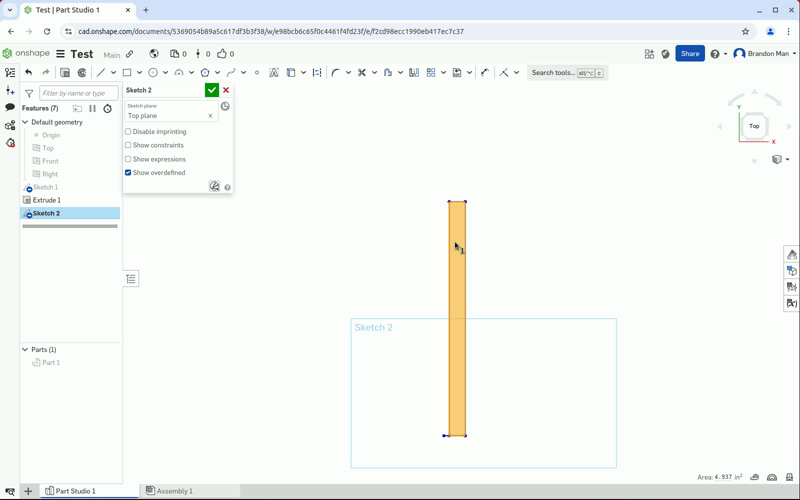
scroll(-6)
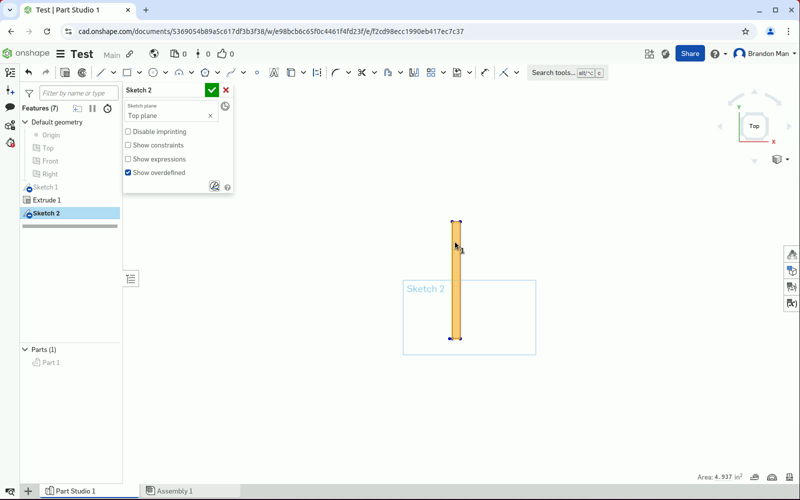
scroll(-6)
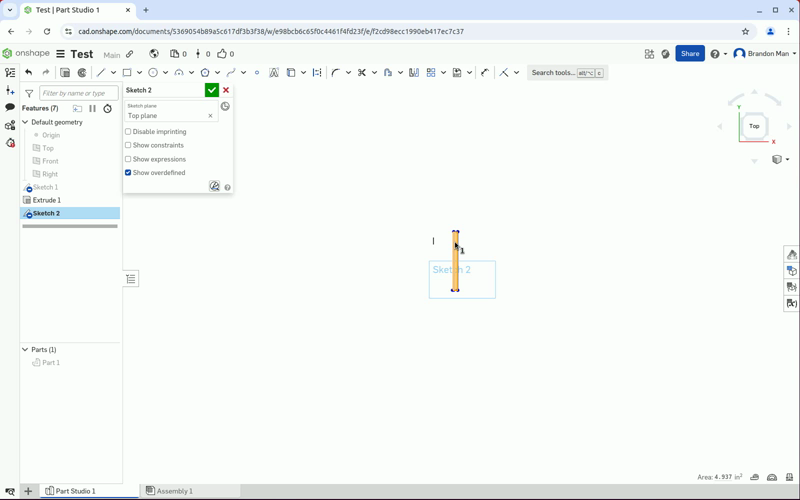
mouse_move(73, 352)
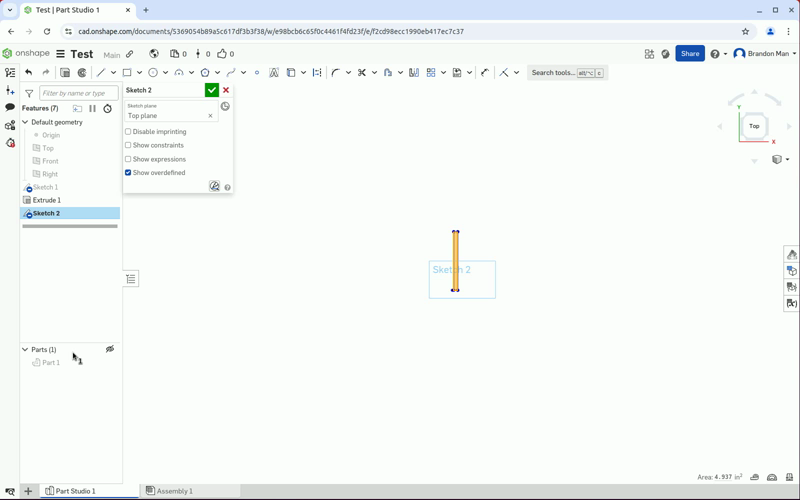
key(shift+y)
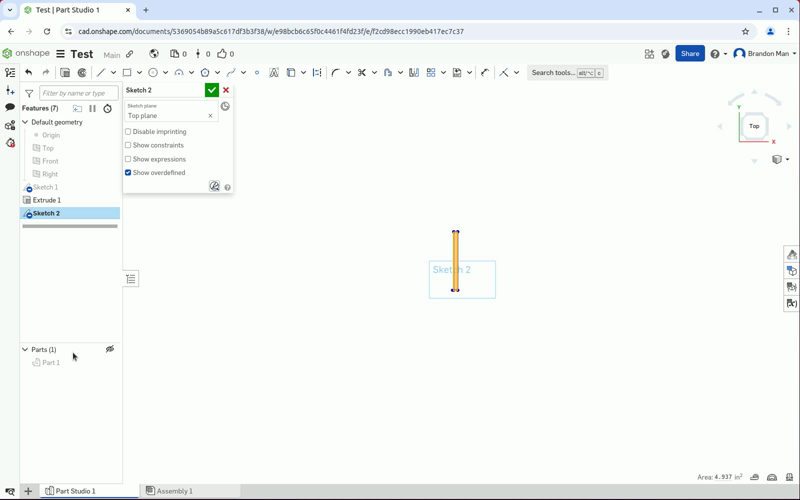
key(shift+e)
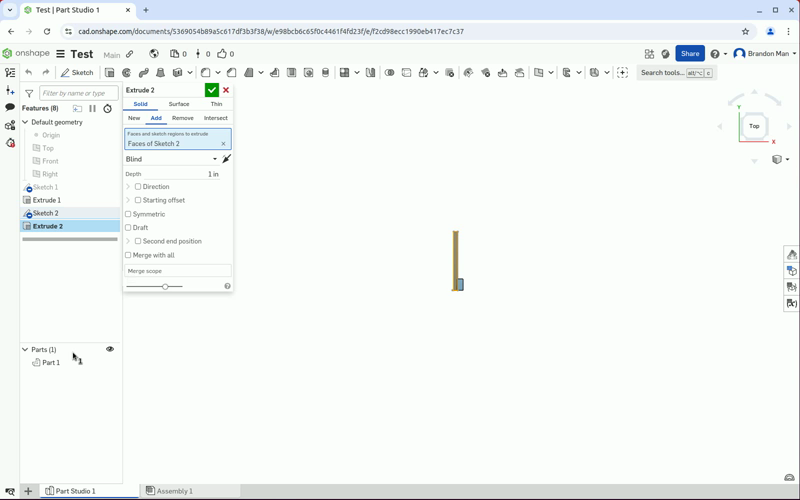
mouse_move(143, 106)
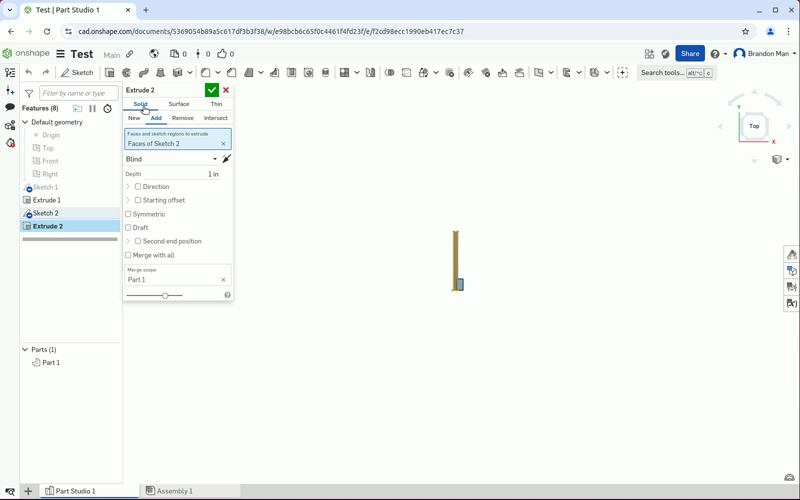
click(143, 106)
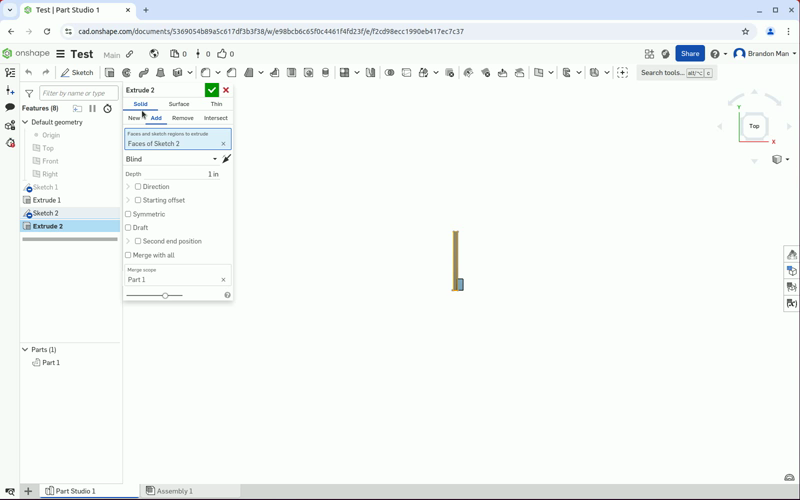
mouse_move(137, 120)
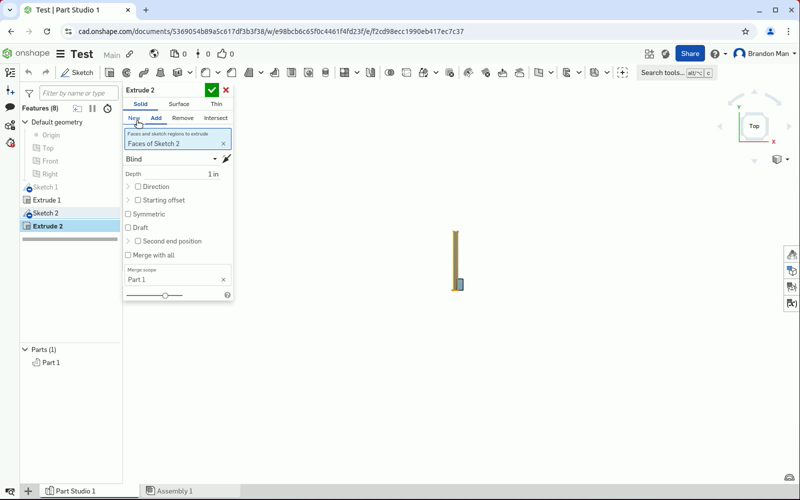
click(137, 120)
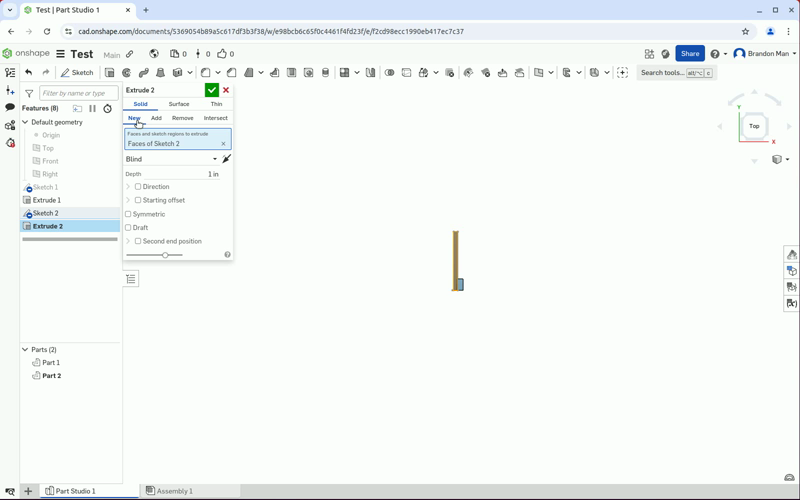
key(tab, 4)
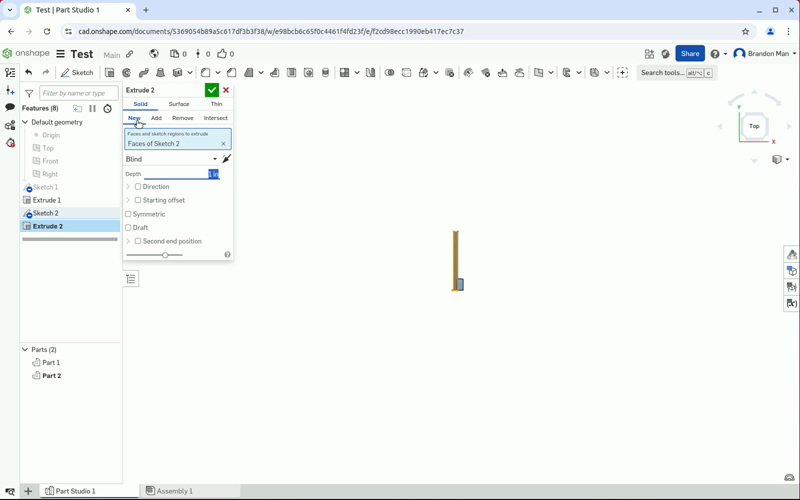
text(1.444)
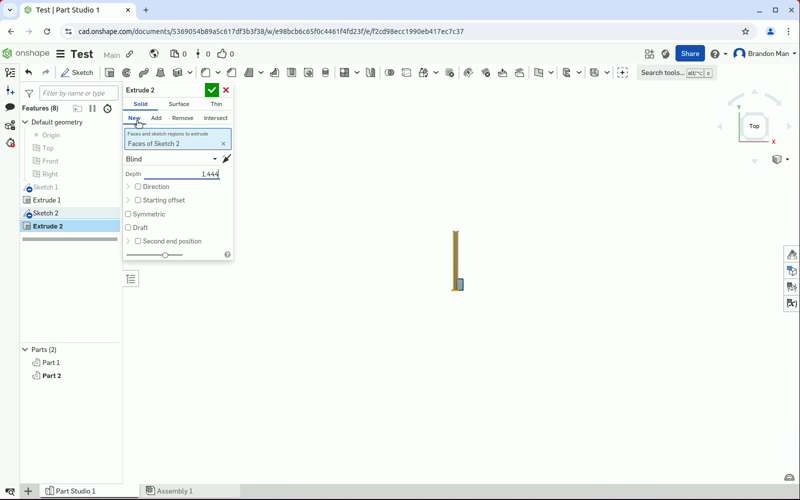
key(enter)
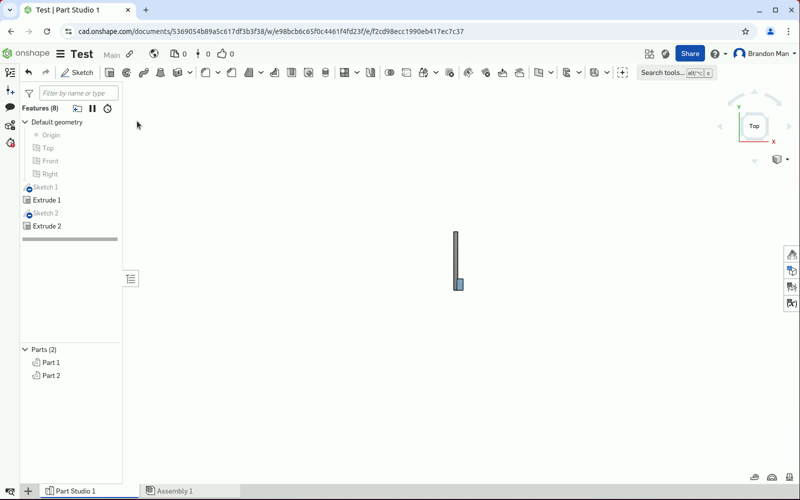
key(shift+h)
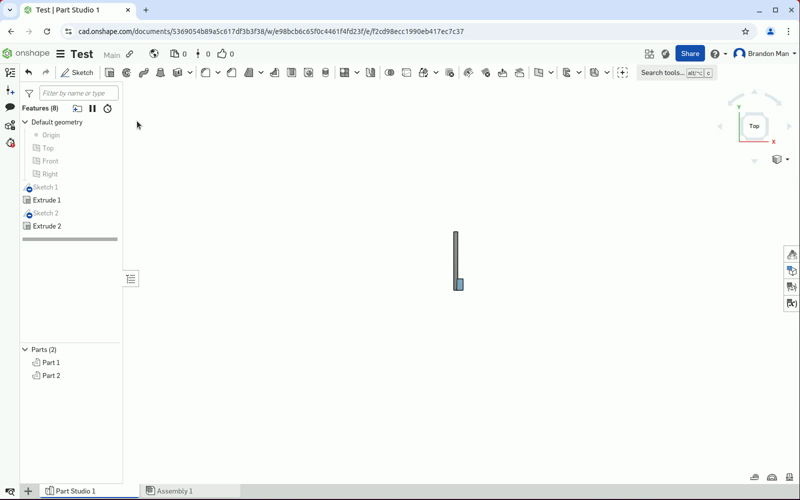
key(shift+h)
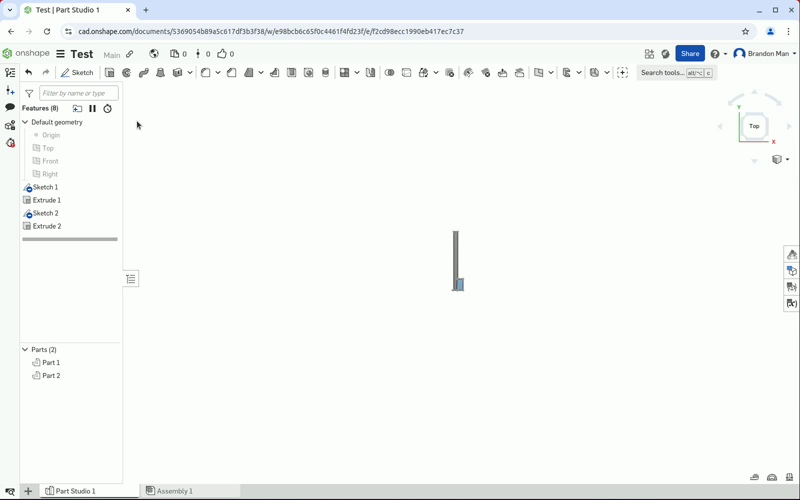
key(shift+7)
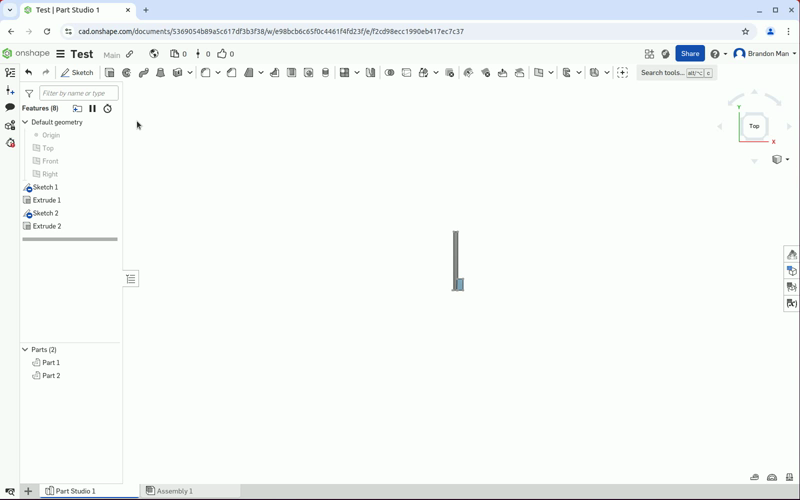
key(up, 3)
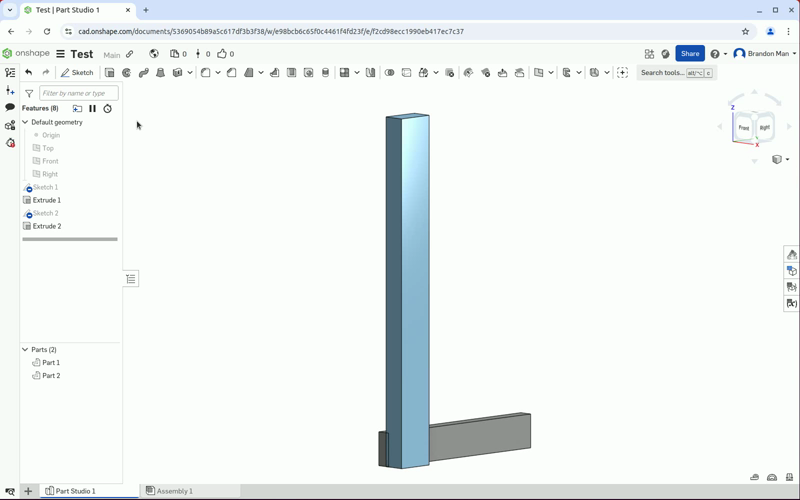
key(left, 3)
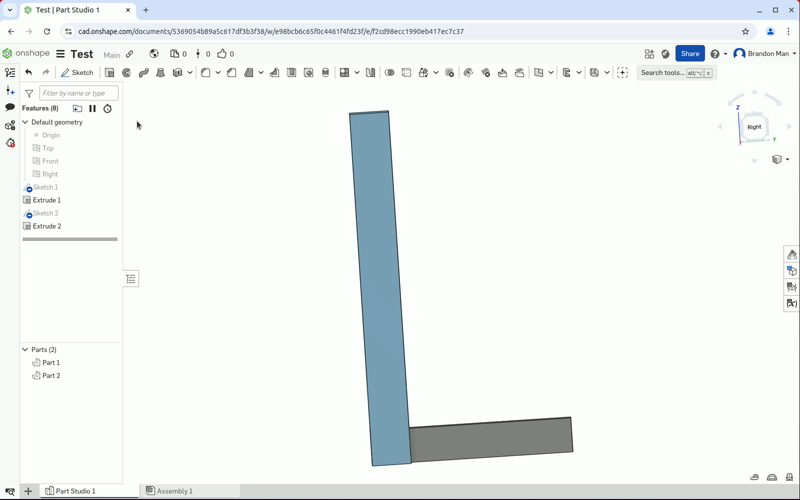
key(right, 3)
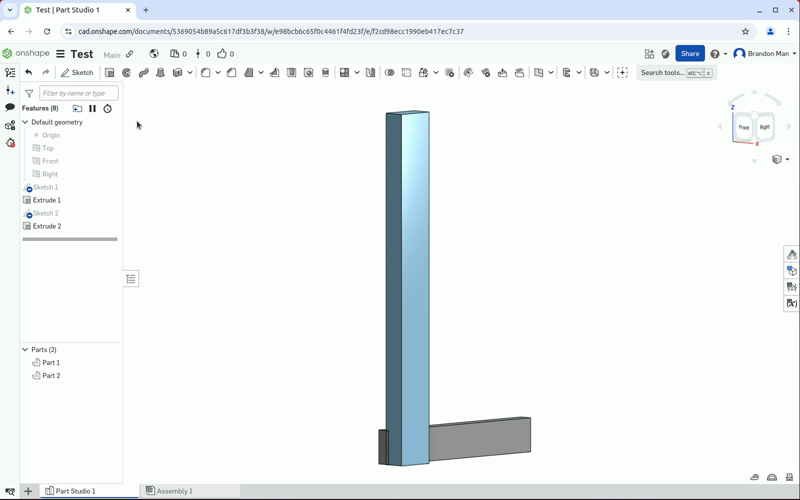
key(down, 3)
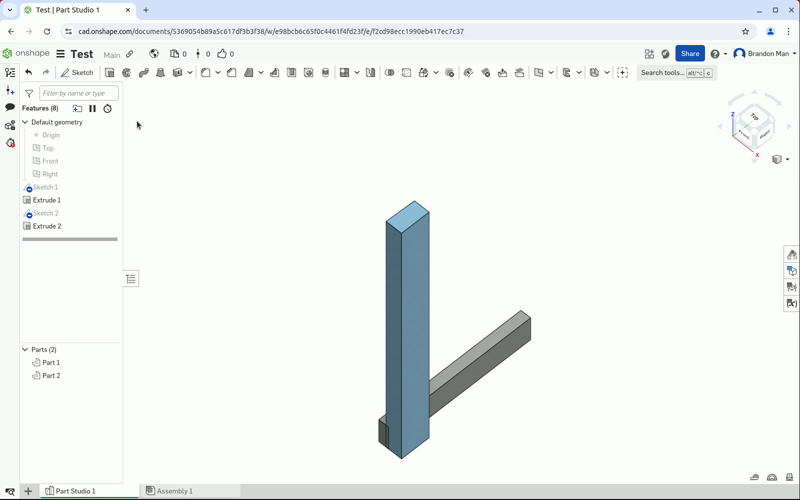
mouse_move(73, 189)
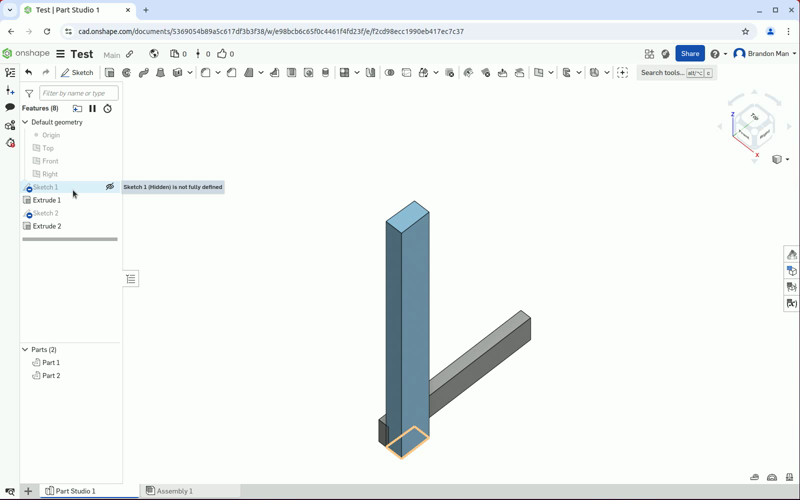
click(73, 189)